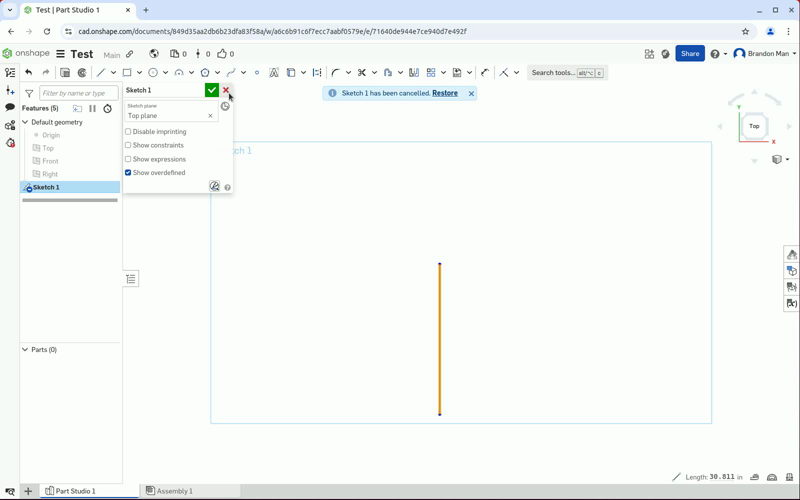
key(shift+h)
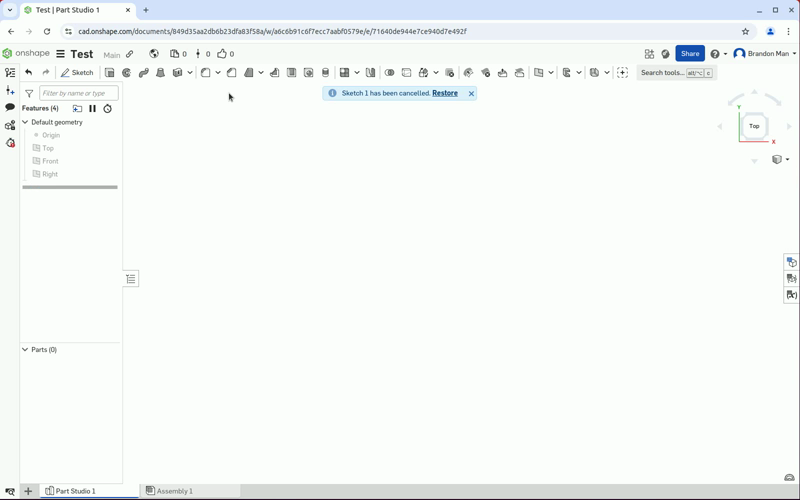
mouse_move(73, 352)
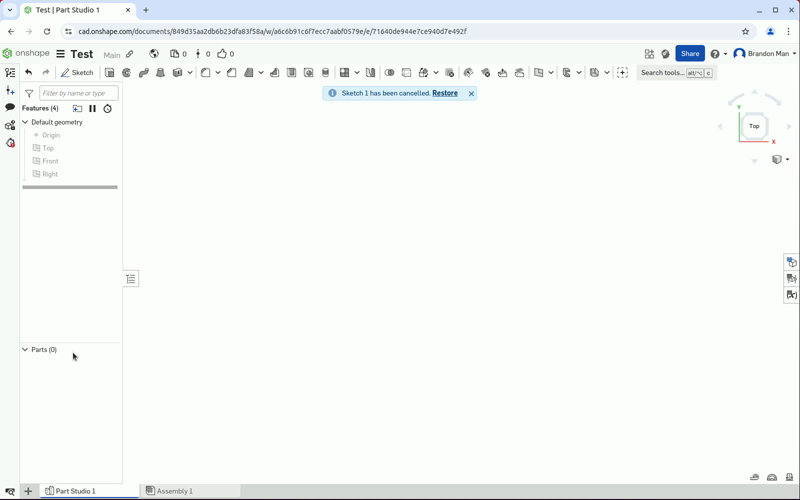
key(y)
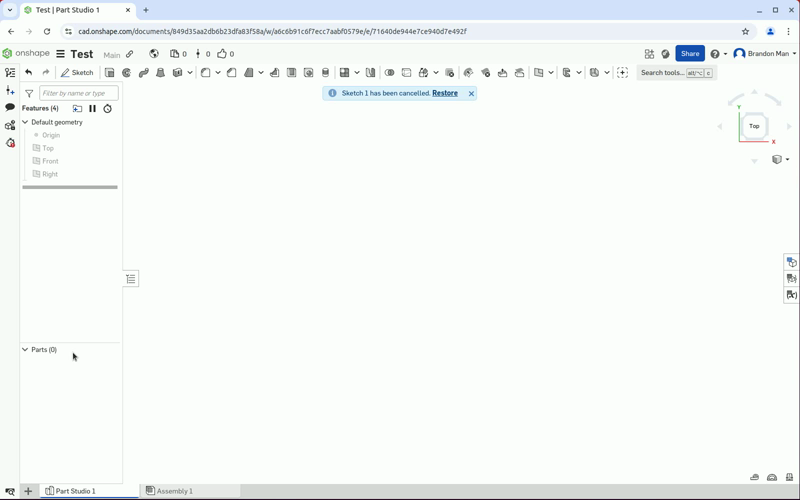
key(shift+p)
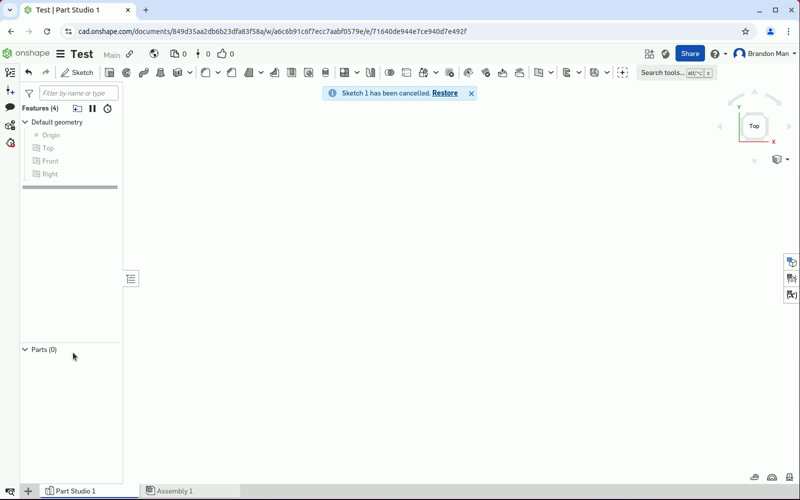
key(space)
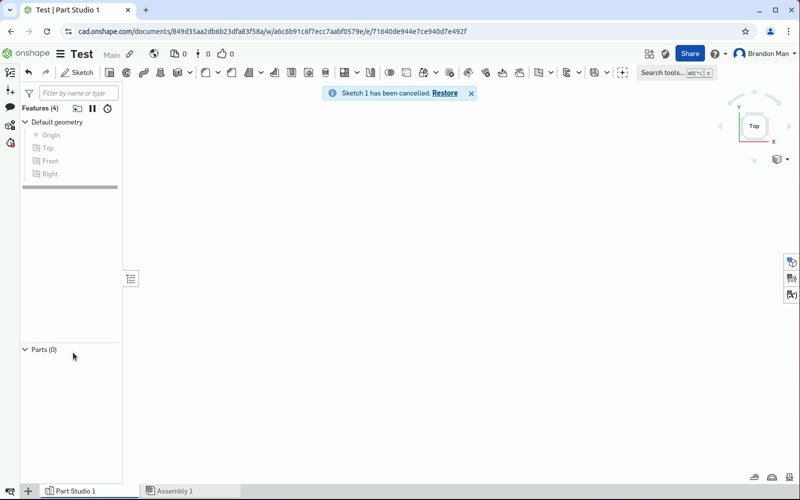
key_down(shift)
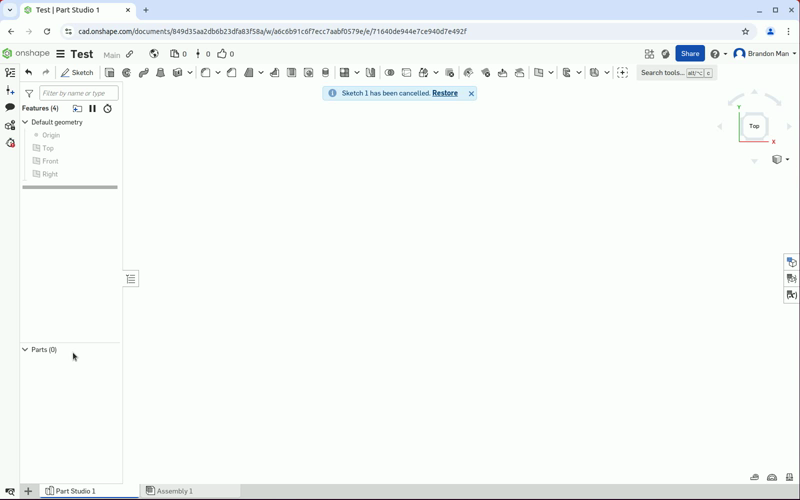
key(up)
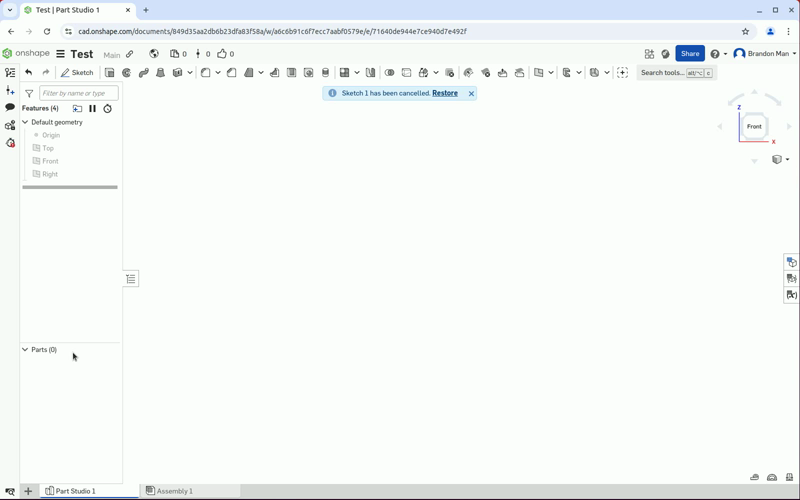
key_up(shift)
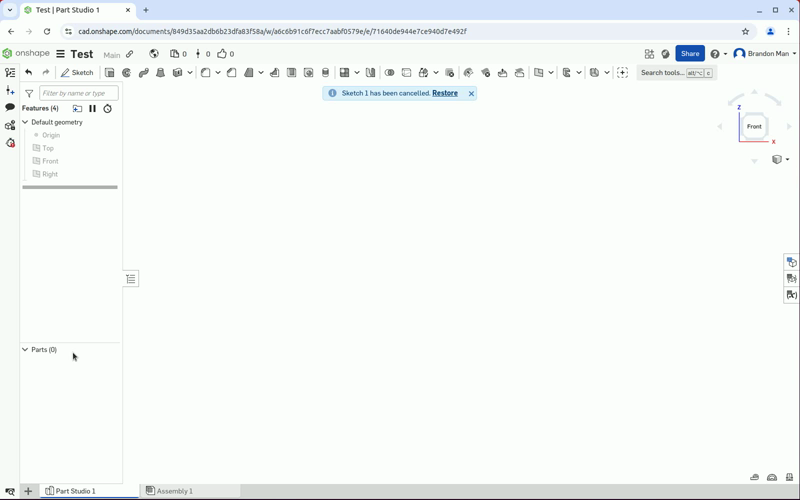
mouse_move(73, 352)
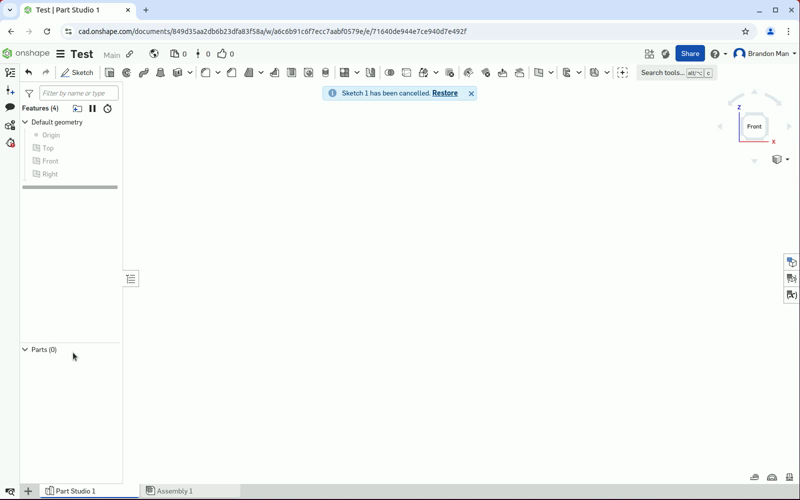
key(shift+y)
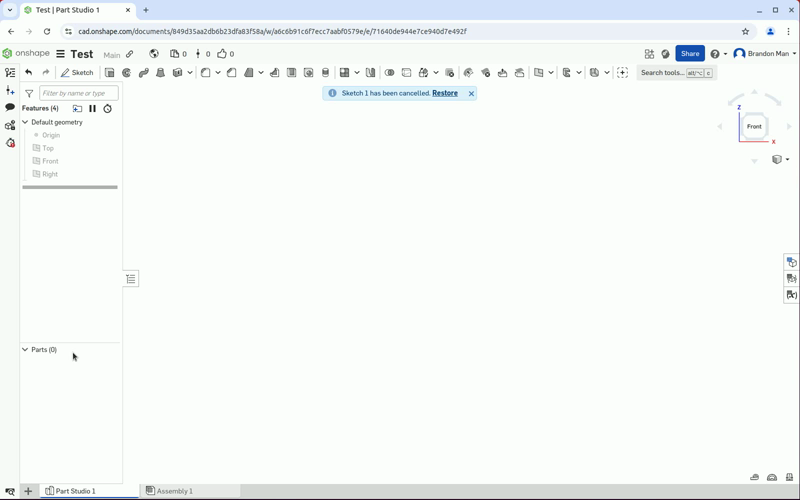
key(shift+s)
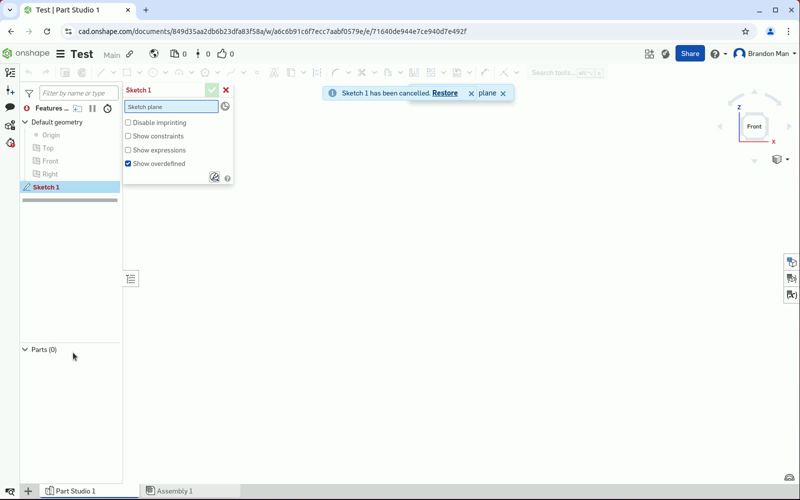
mouse_move(73, 163)
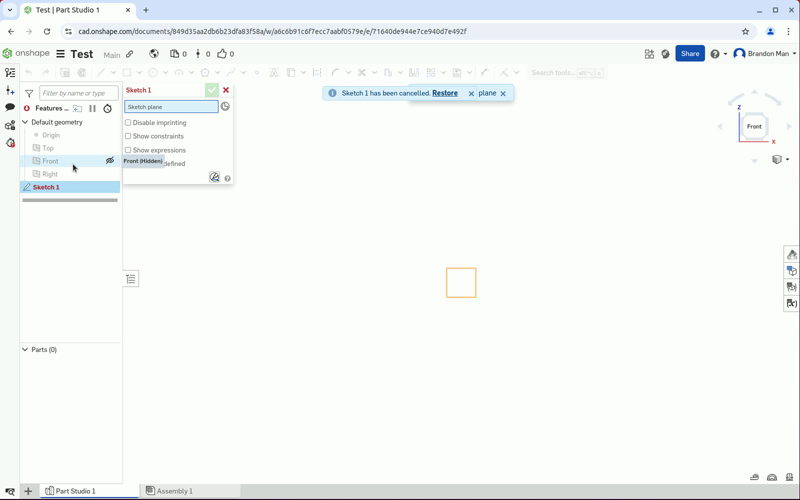
click(73, 163)
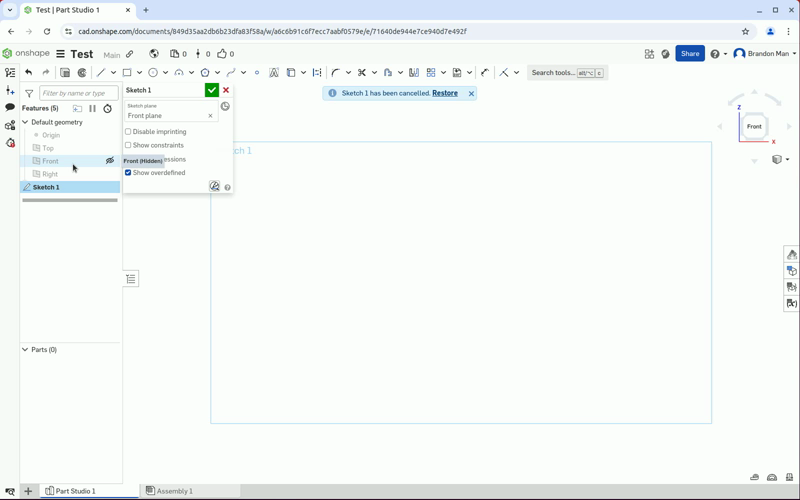
mouse_move(73, 352)
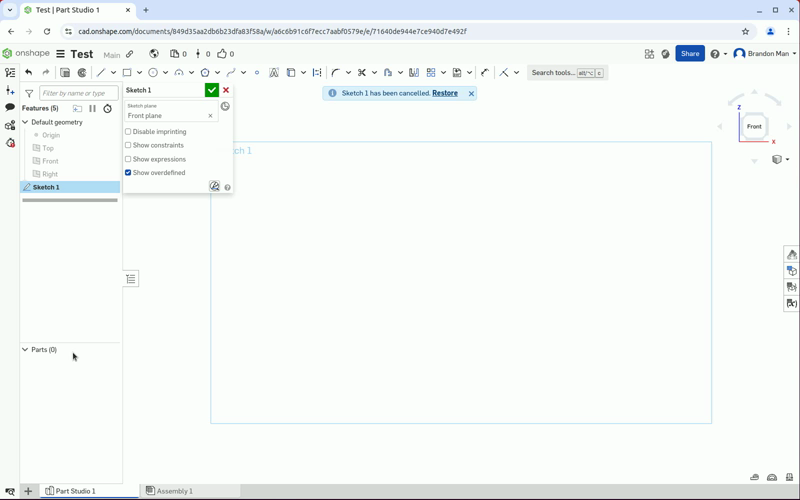
key(y)
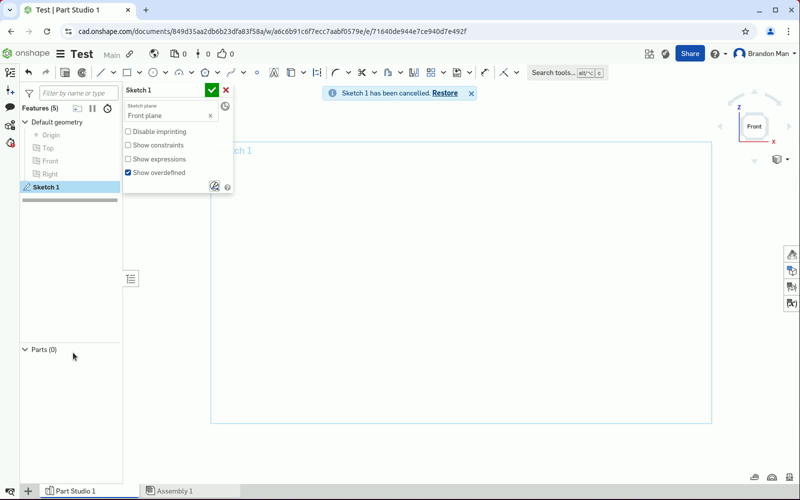
key(c)
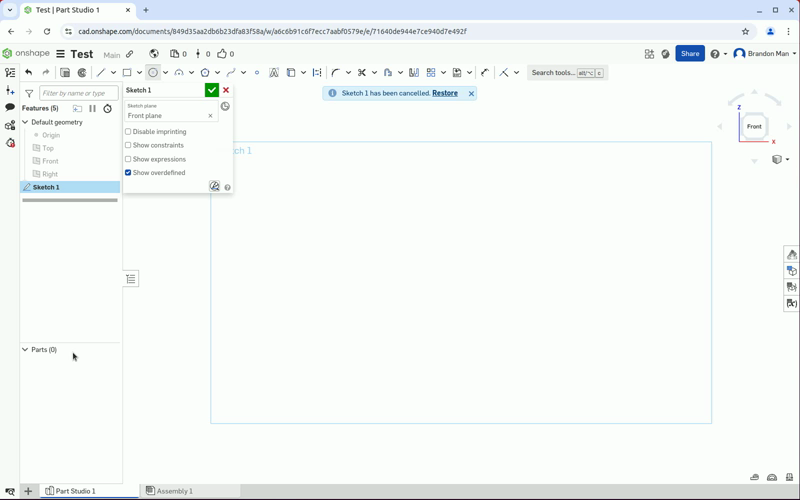
key_down(shift)
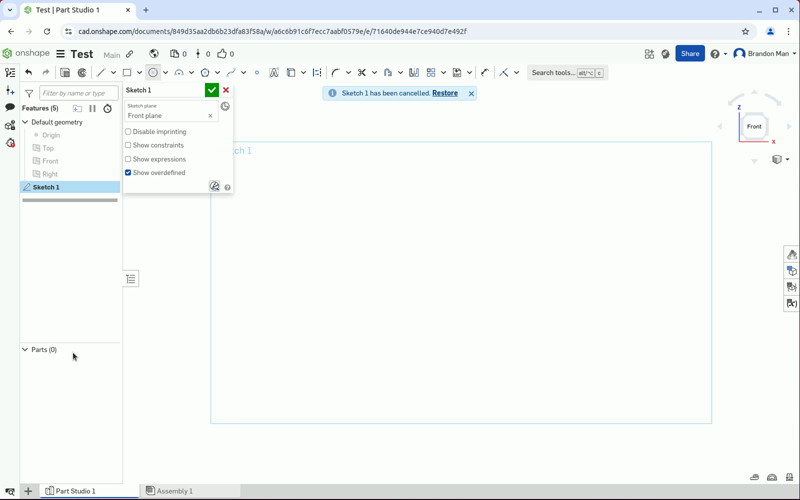
mouse_move(461, 282)
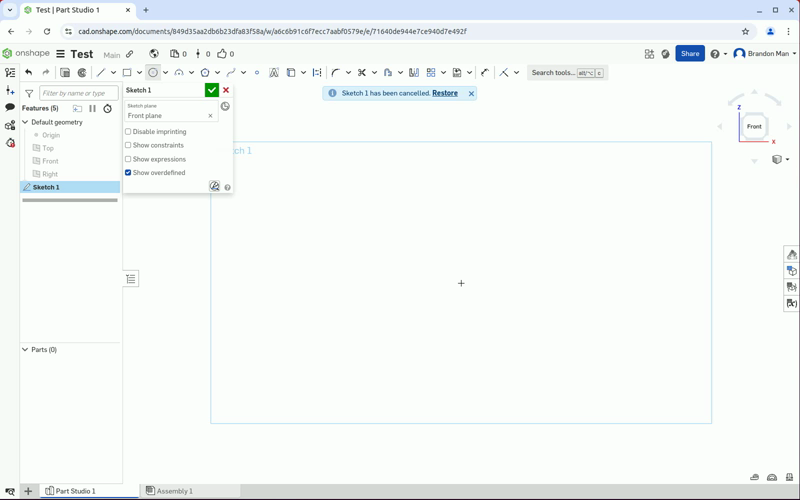
click(461, 282)
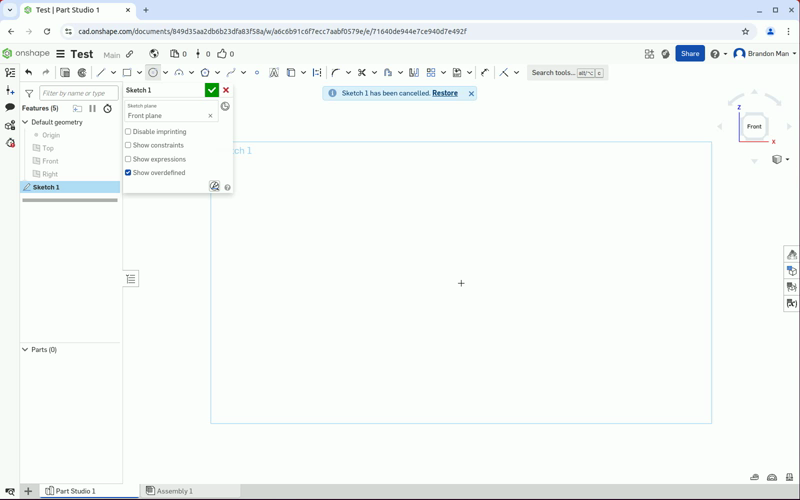
key_up(shift)
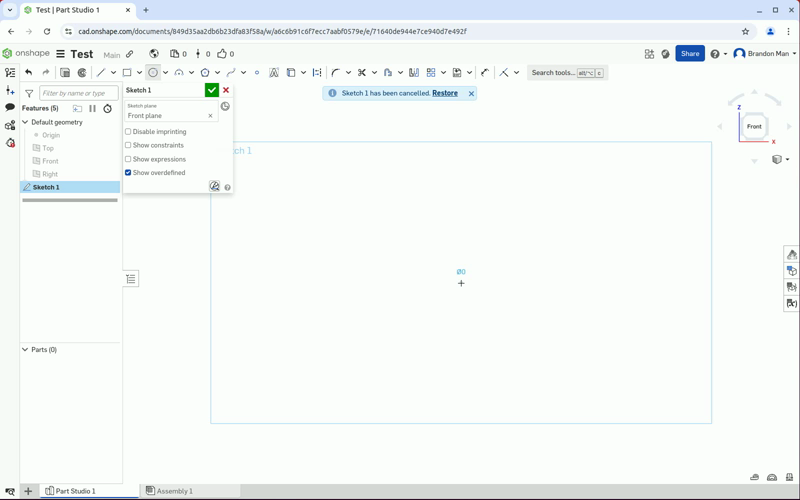
mouse_move(497, 282)
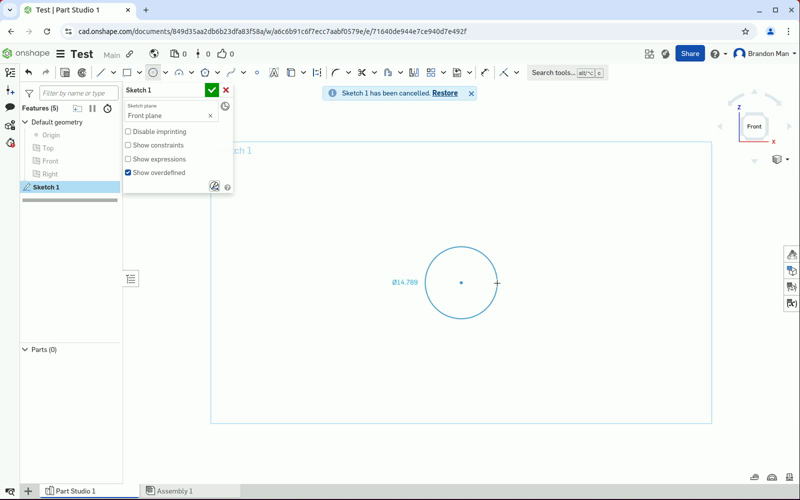
click(497, 282)
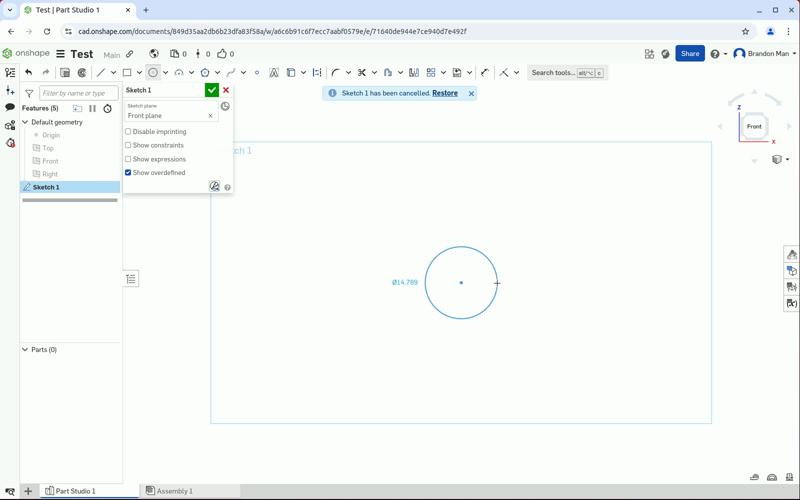
key(esc)
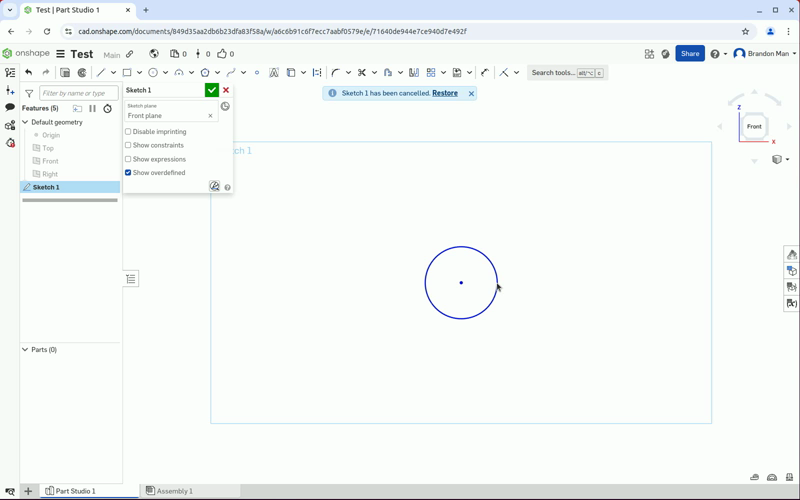
key(c)
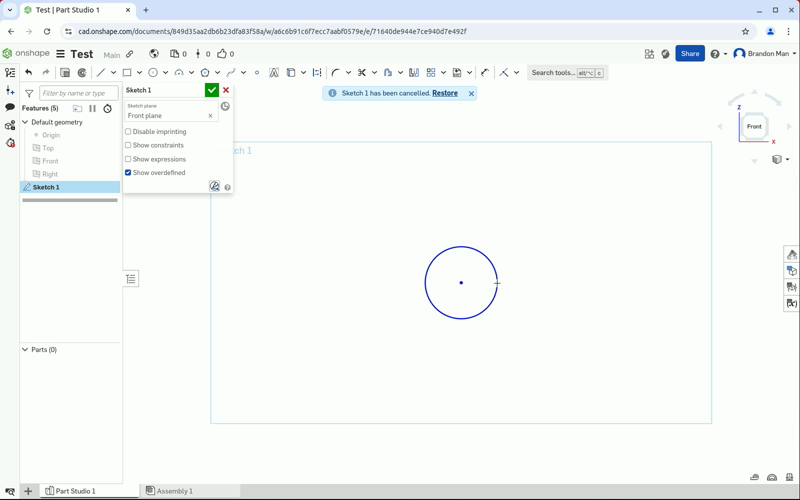
key_down(shift)
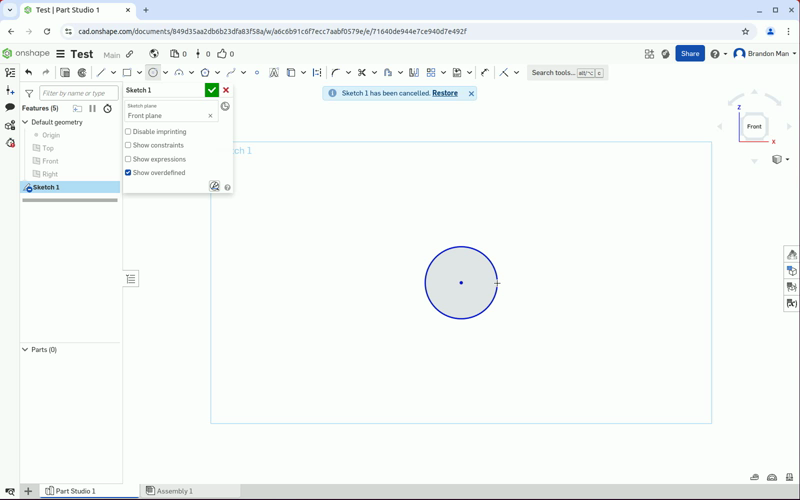
mouse_move(461, 282)
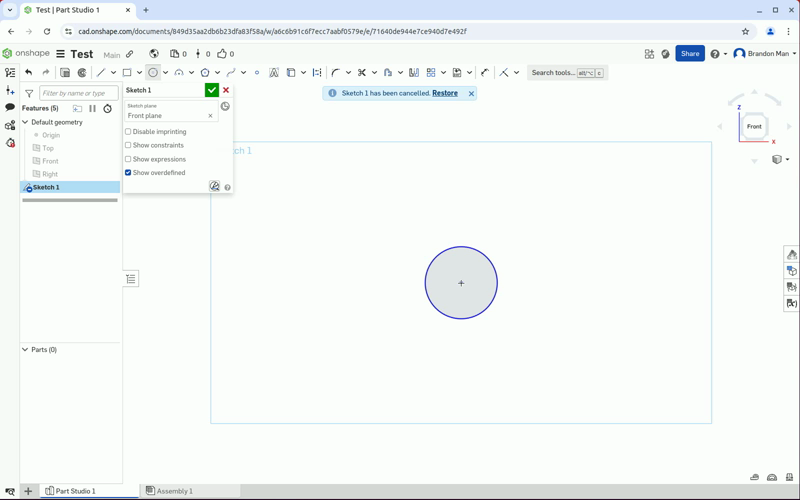
click(461, 282)
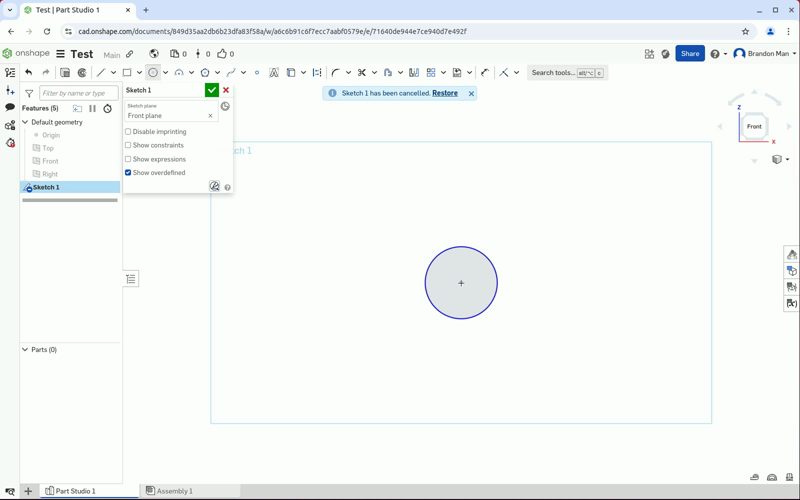
key_up(shift)
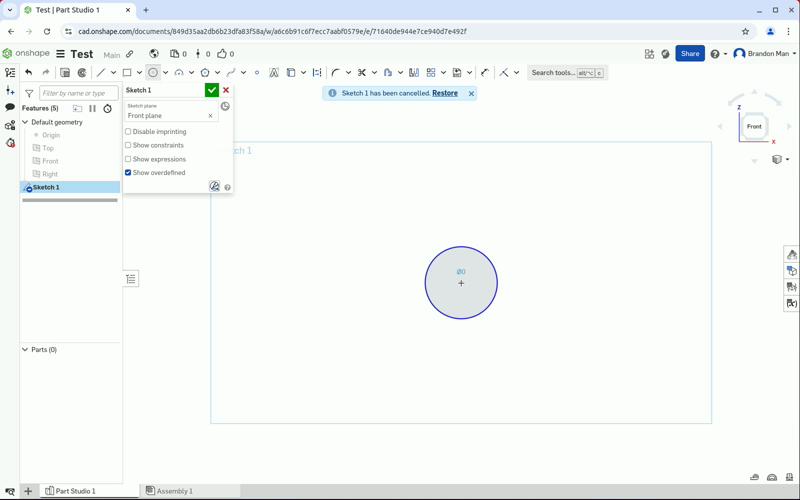
mouse_move(486, 282)
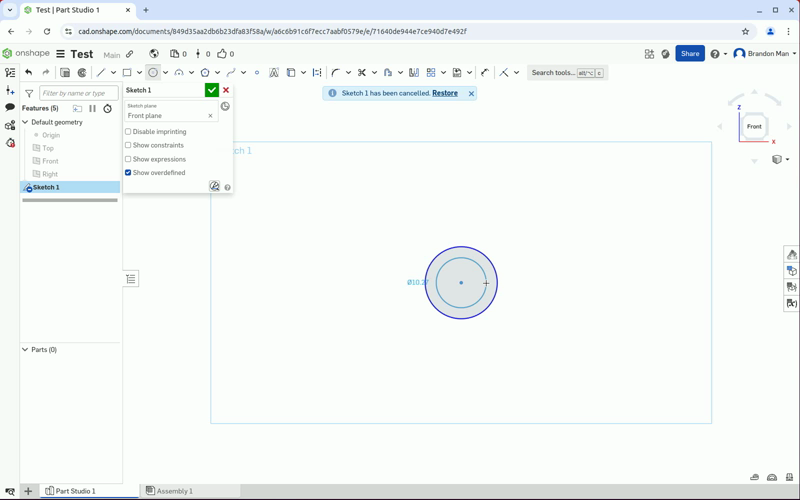
click(486, 282)
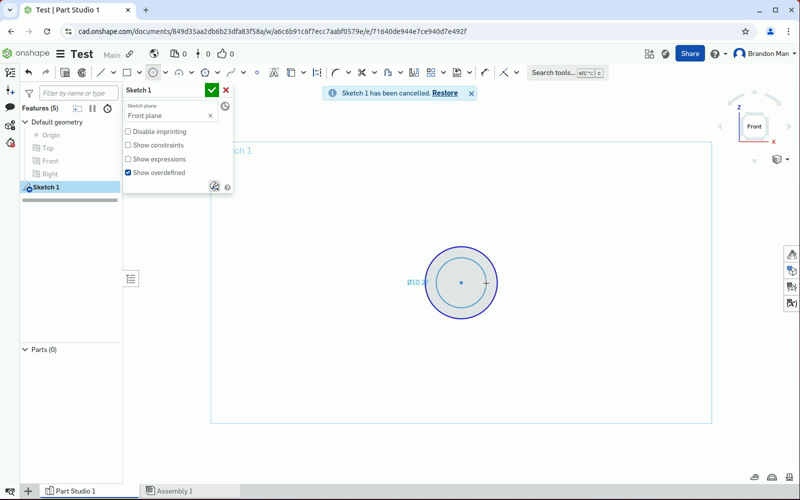
key(esc)
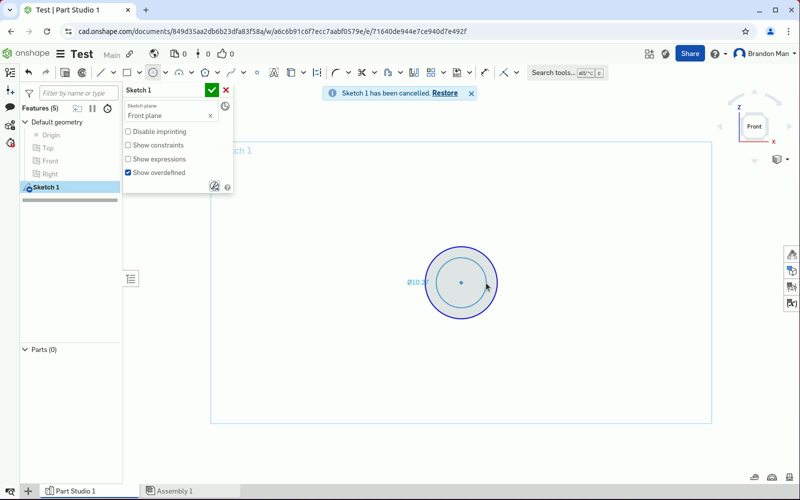
mouse_move(485, 294)
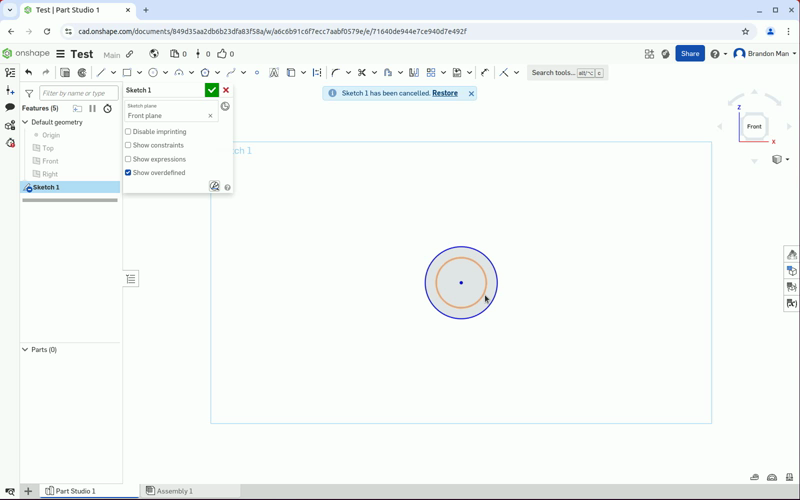
click(485, 294)
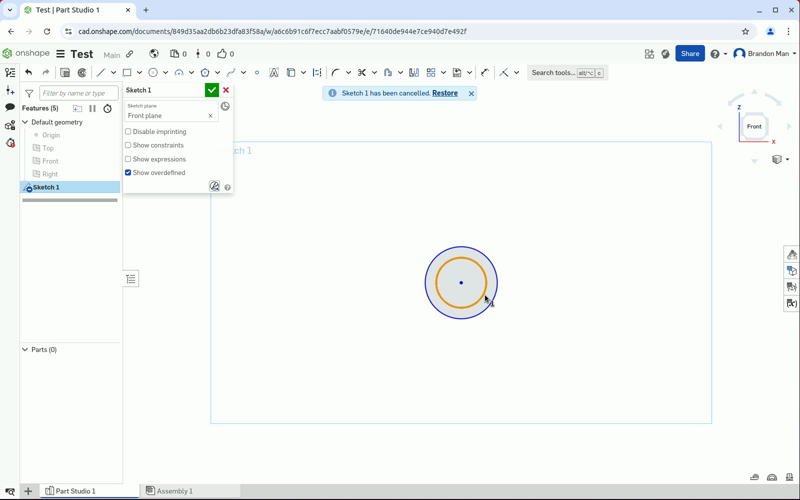
mouse_move(73, 352)
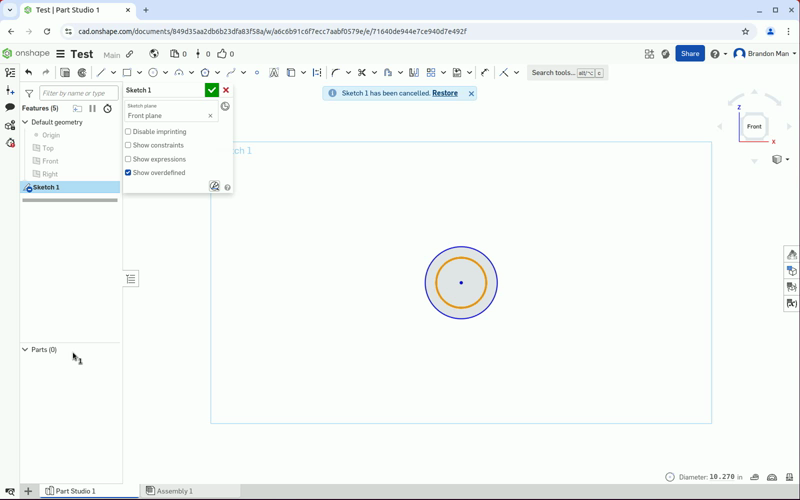
key(shift+y)
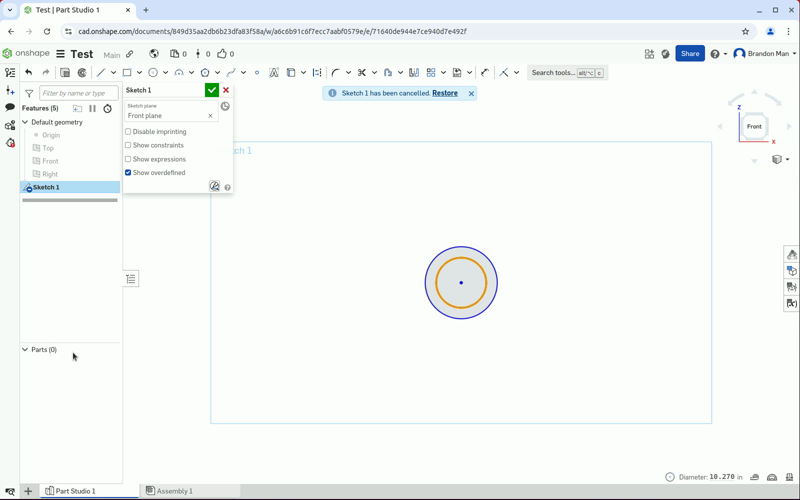
key(shift+e)
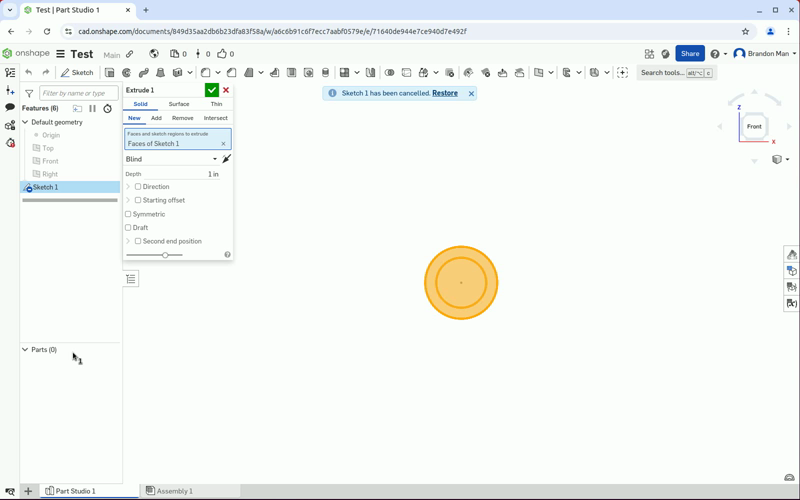
mouse_move(143, 106)
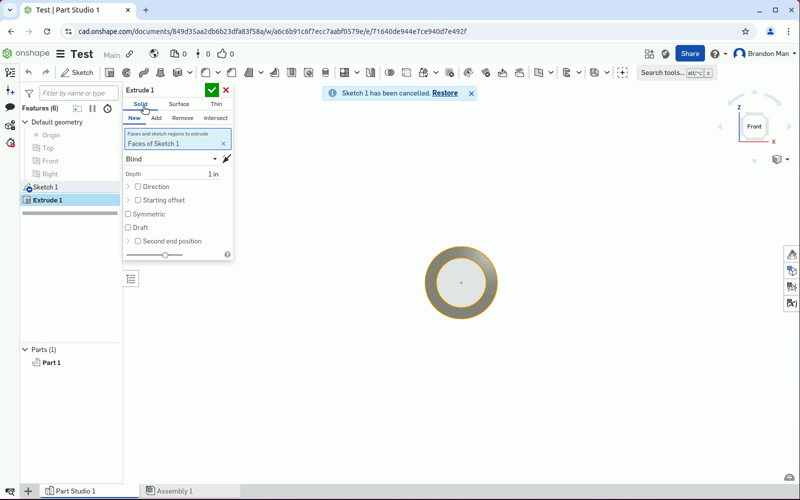
click(143, 106)
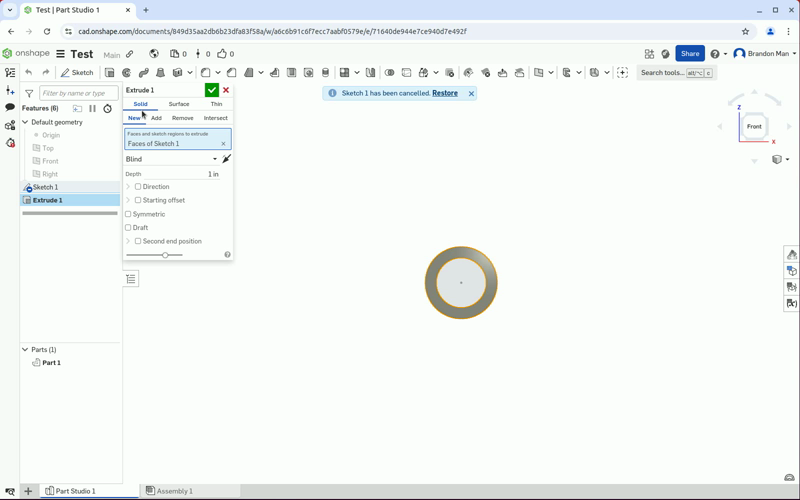
mouse_move(137, 120)
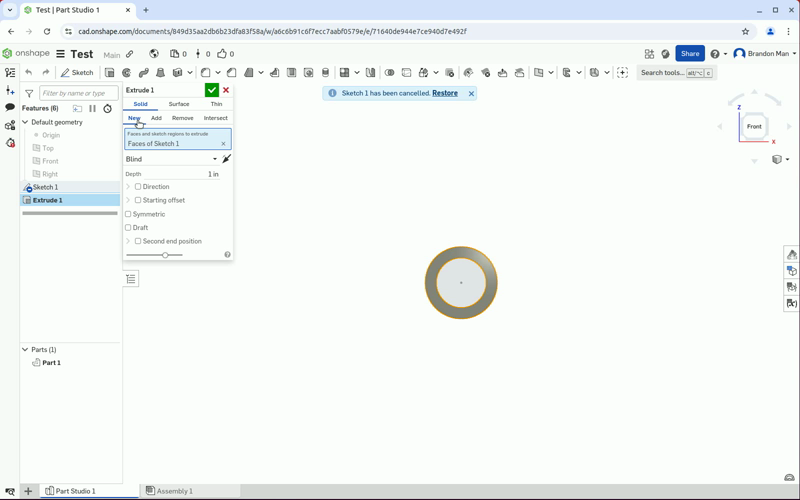
click(137, 120)
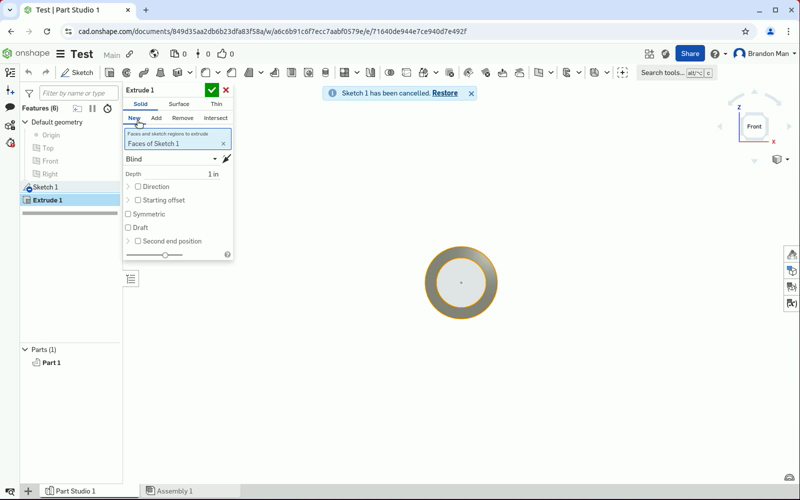
key(tab, 4)
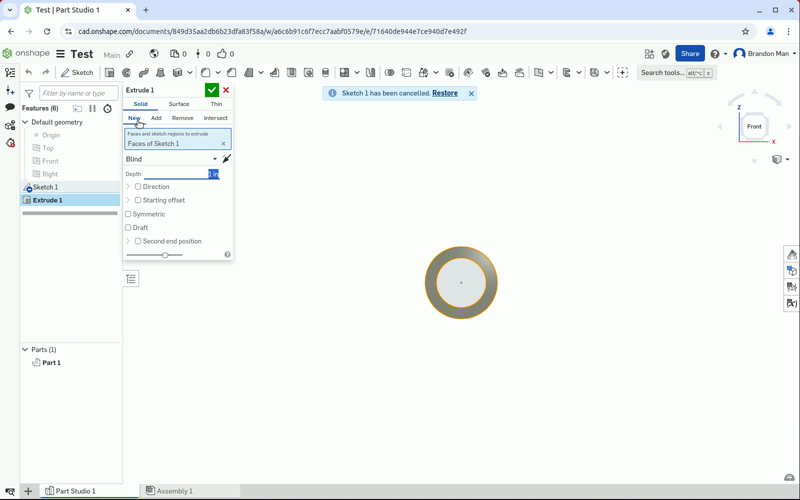
text(14.443)
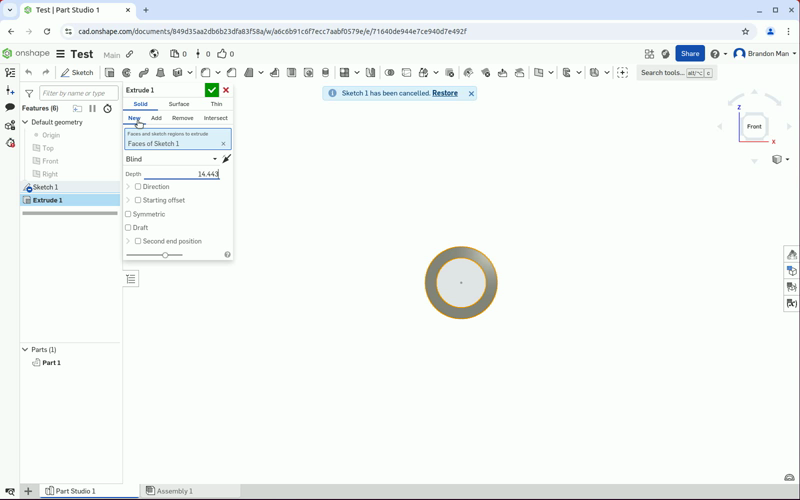
key(enter)
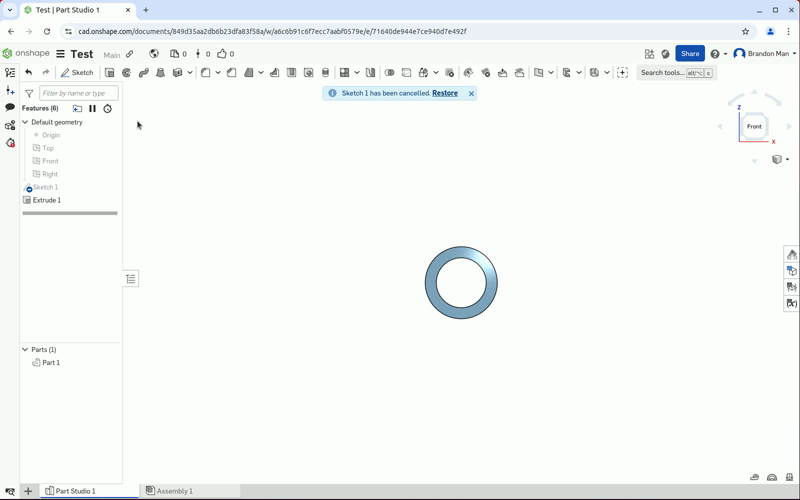
key(shift+h)
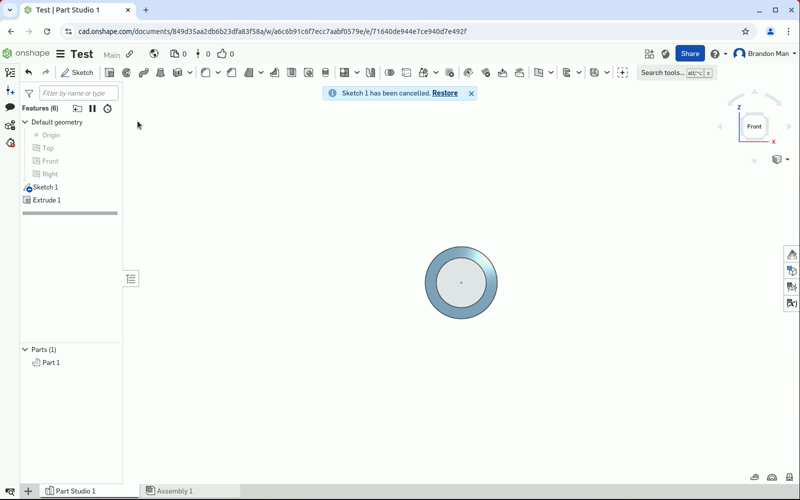
key(shift+h)
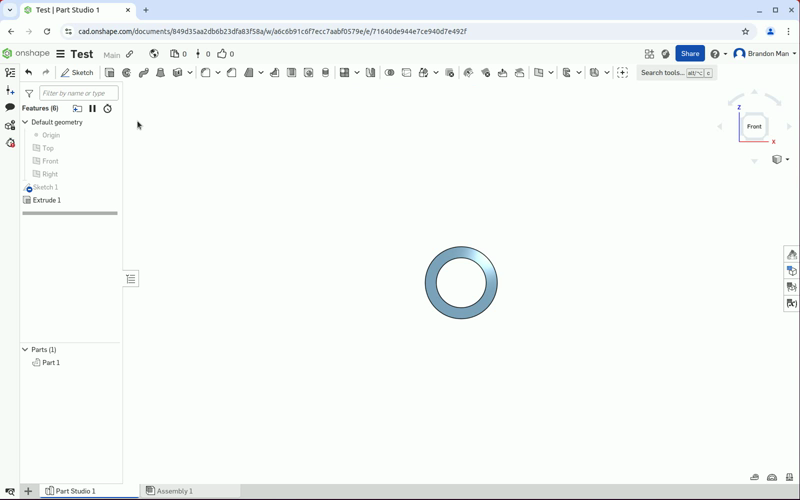
mouse_move(73, 189)
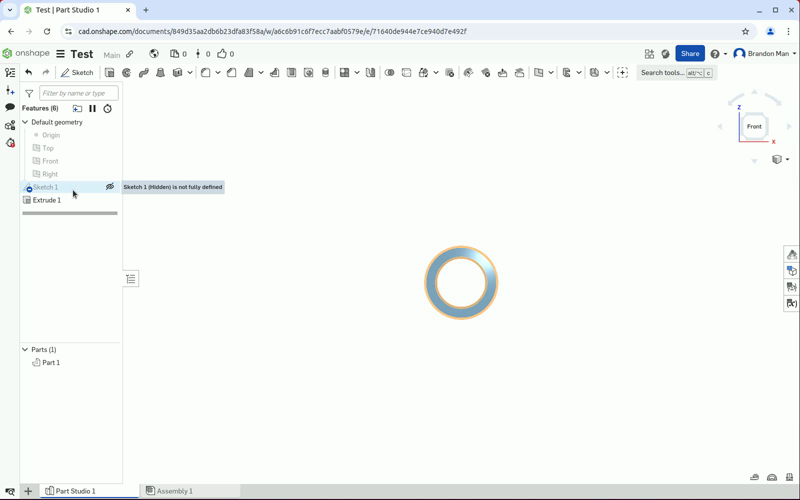
click(73, 189)
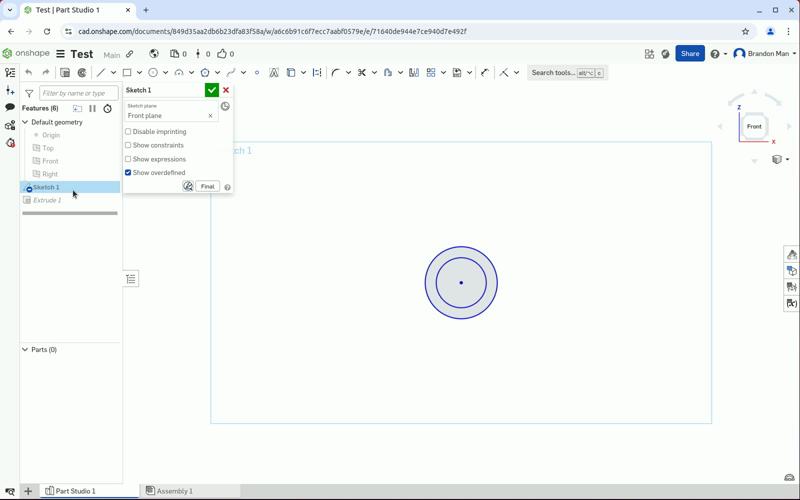
mouse_move(229, 92)
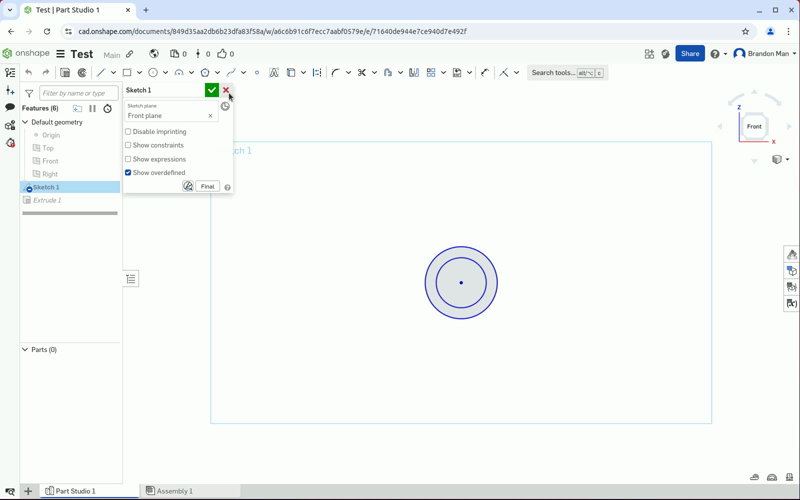
click(229, 92)
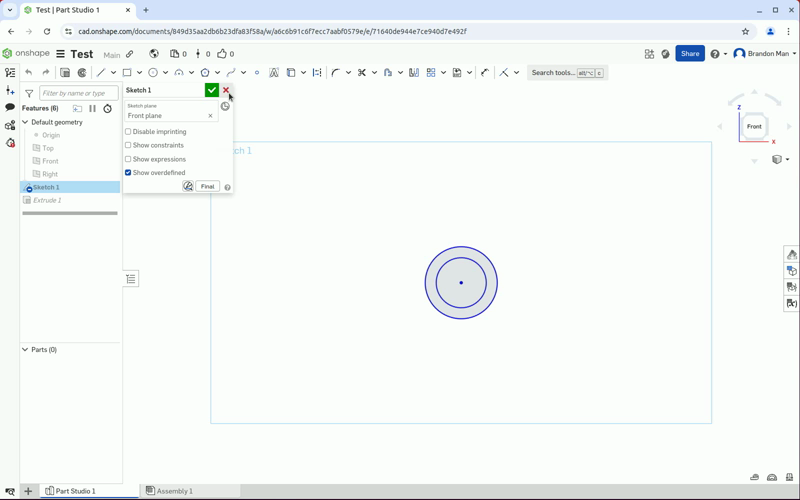
key(shift+s)
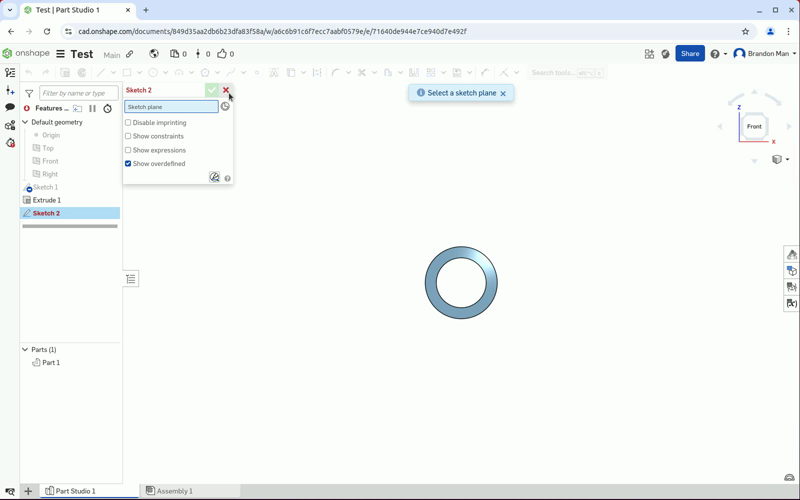
mouse_move(73, 163)
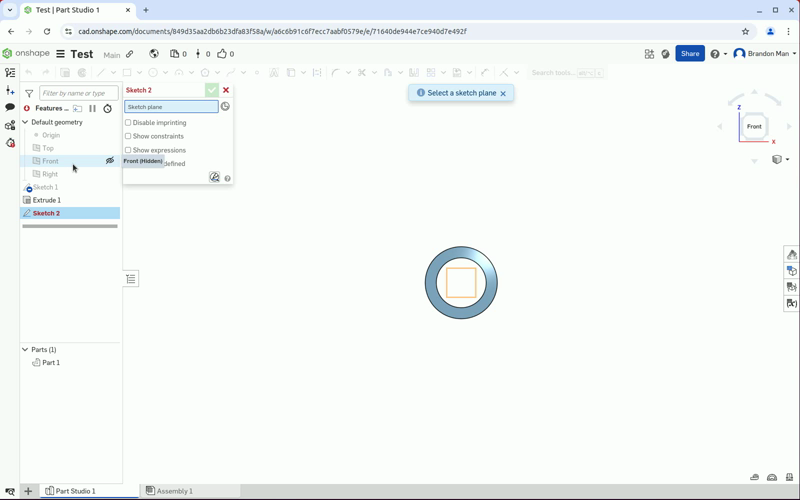
click(73, 163)
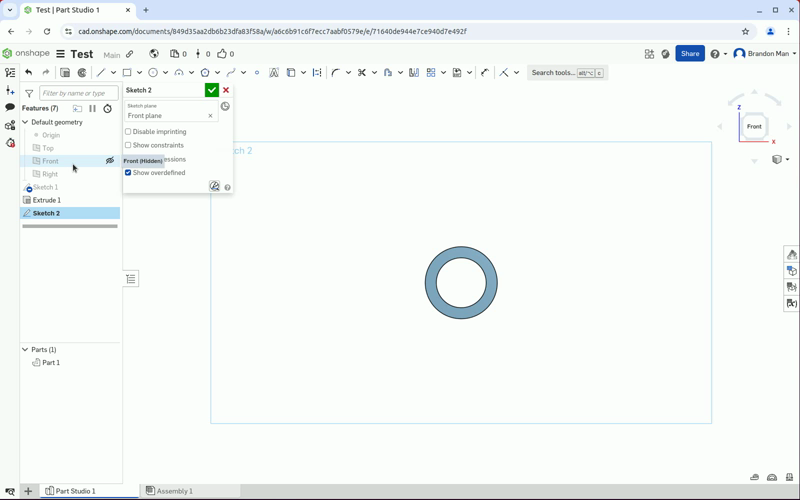
mouse_move(73, 352)
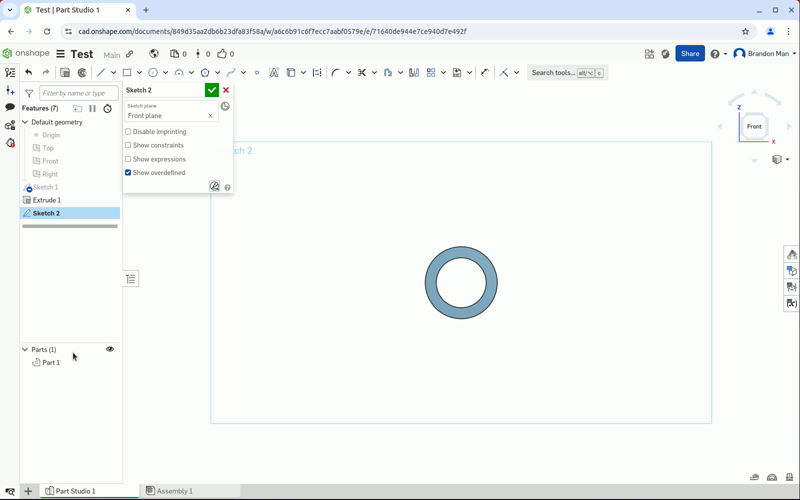
key(y)
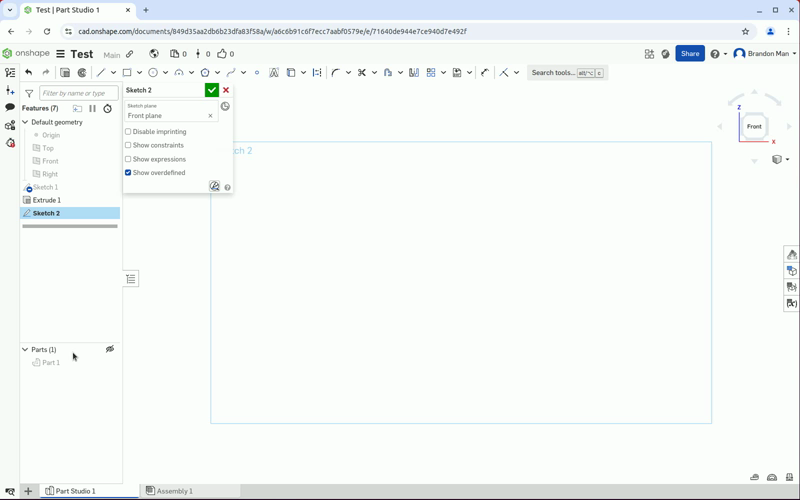
key(l)
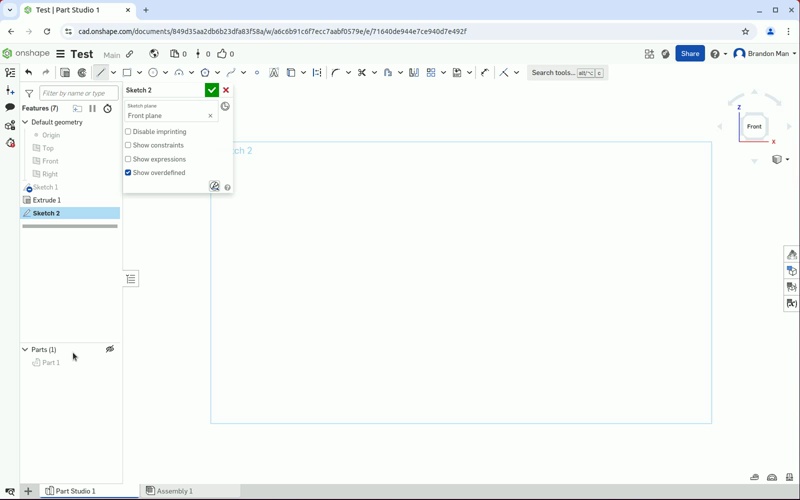
key_down(shift)
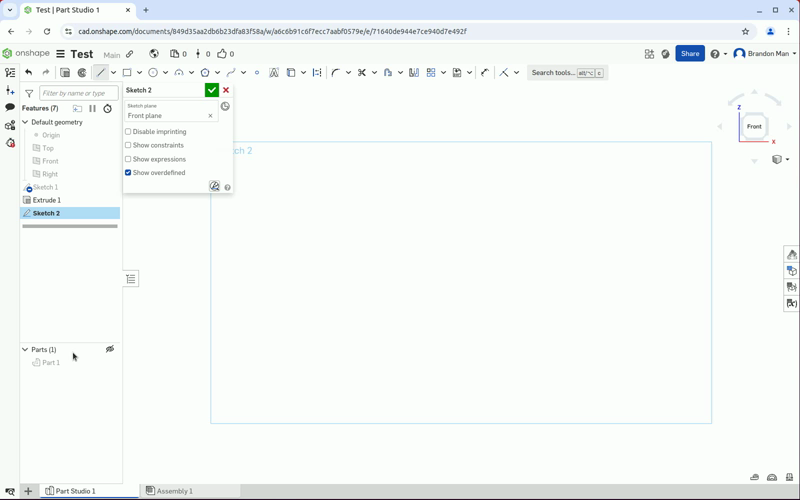
mouse_move(465, 367)
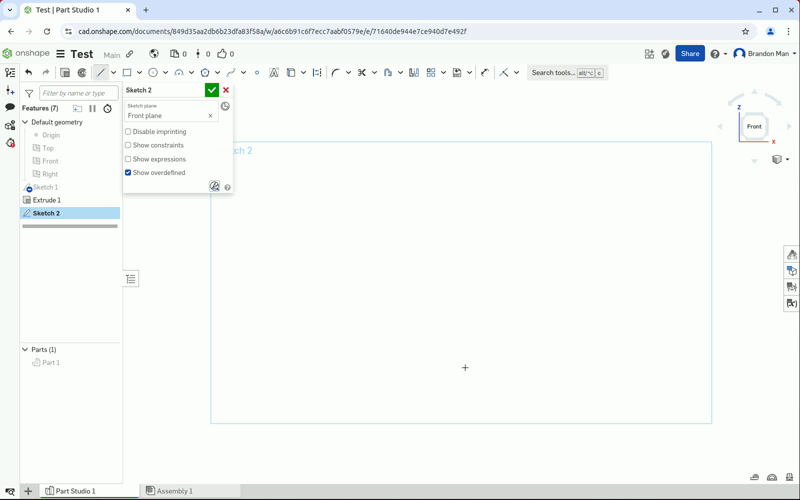
click(465, 367)
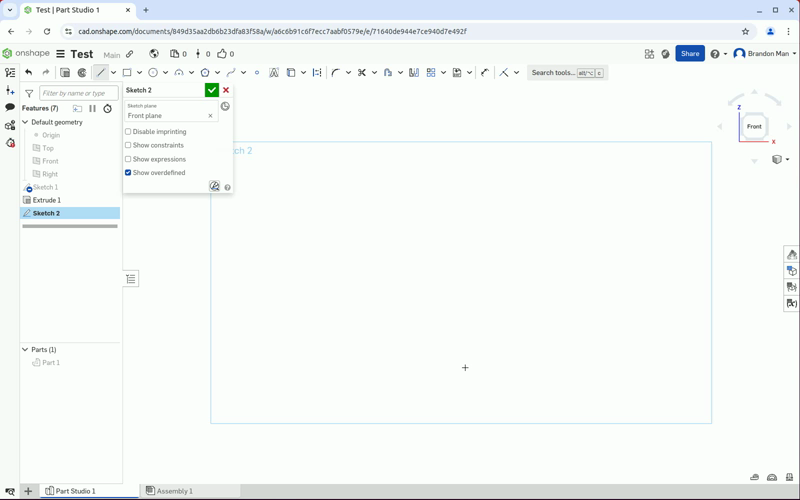
key_up(shift)
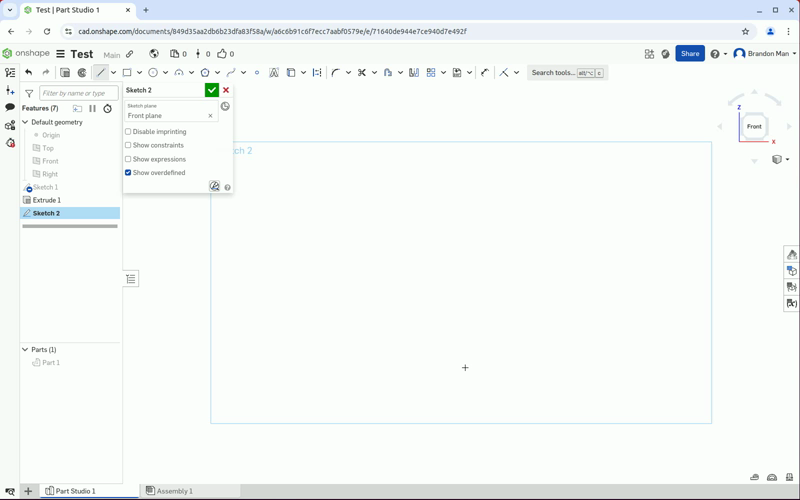
key_down(shift)
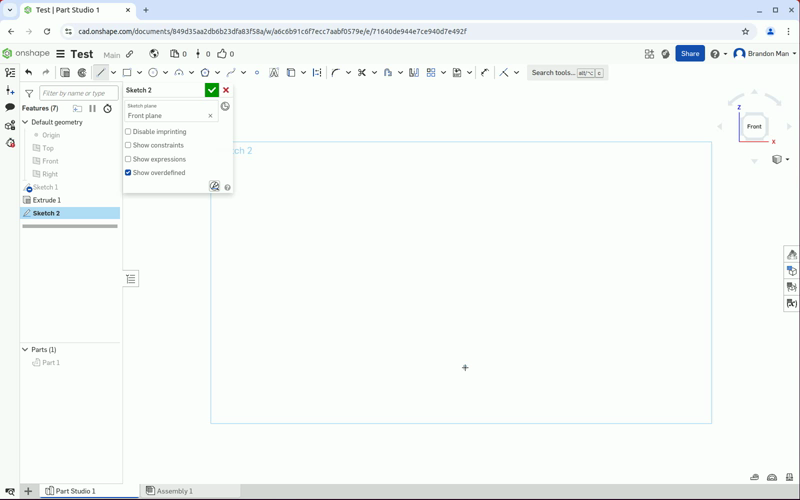
mouse_move(531, 367)
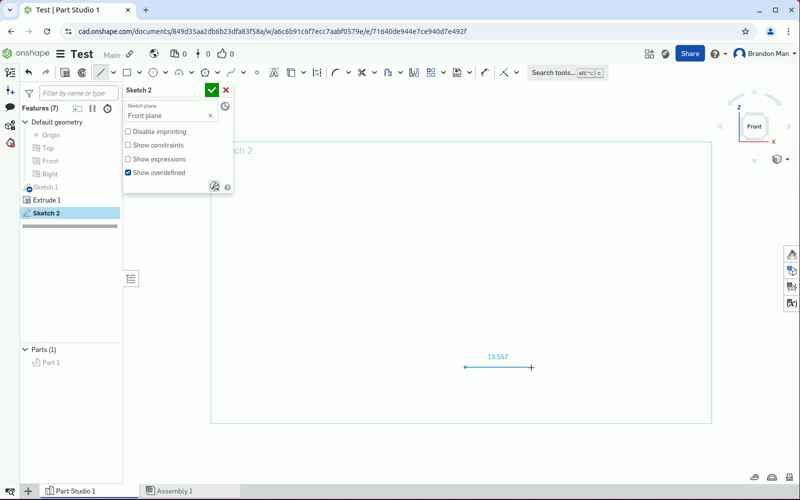
click(531, 367)
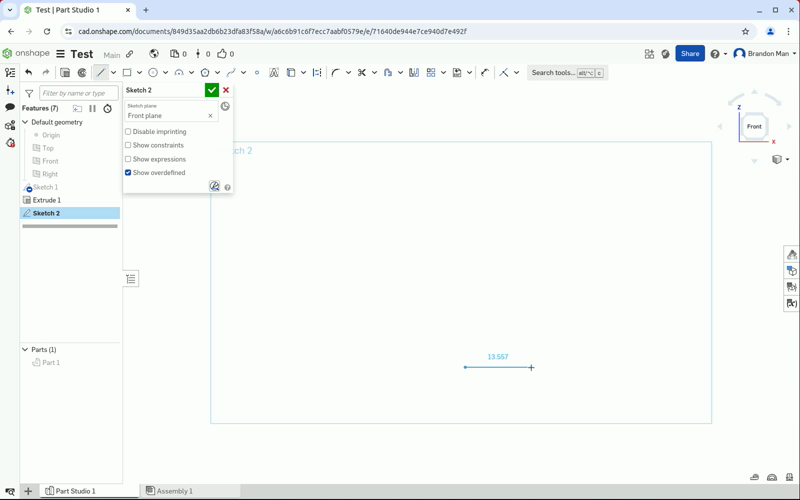
key_up(shift)
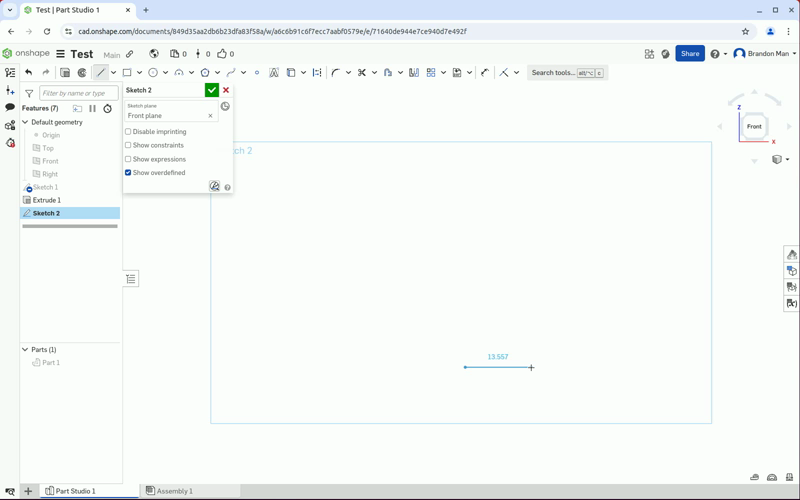
key_down(shift)
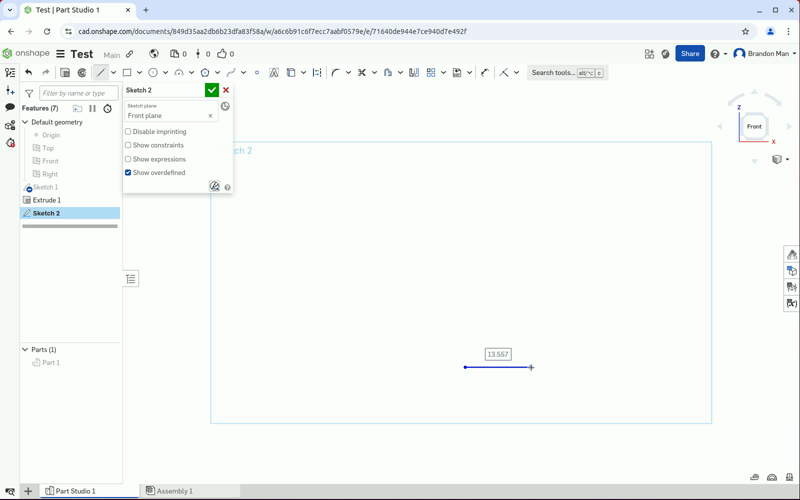
mouse_move(493, 269)
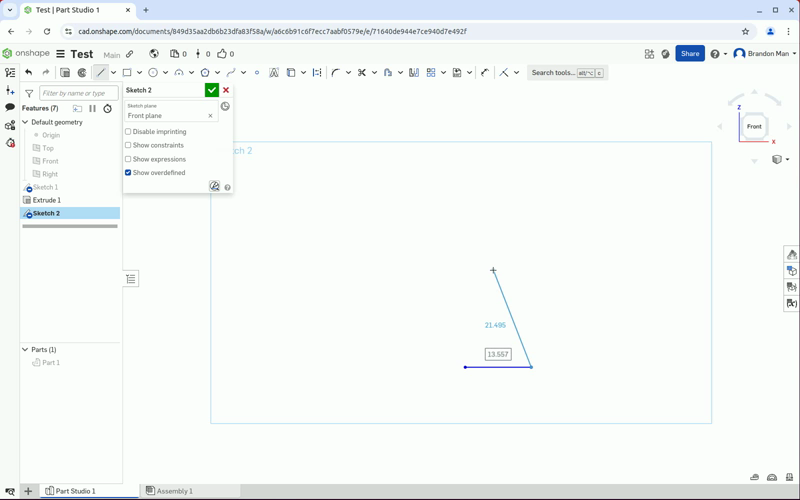
click(493, 269)
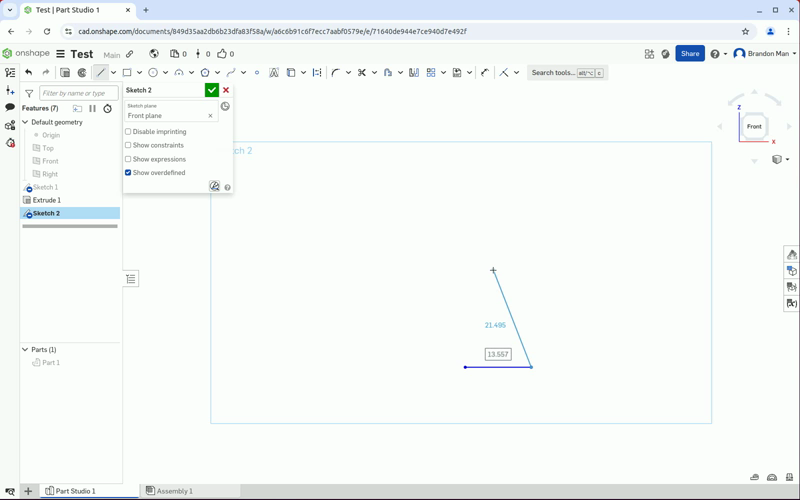
key_up(shift)
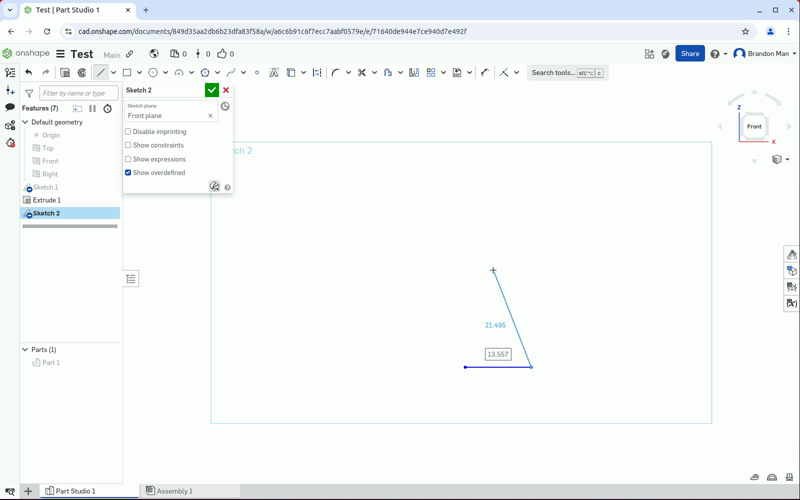
key(esc)
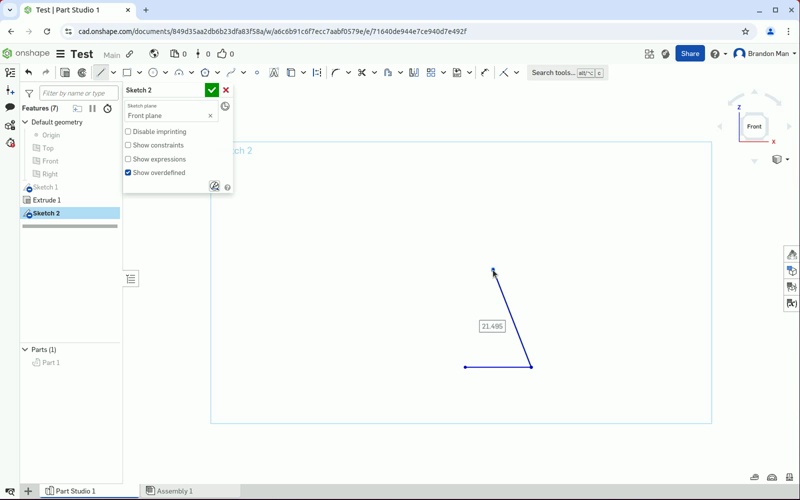
key(a)
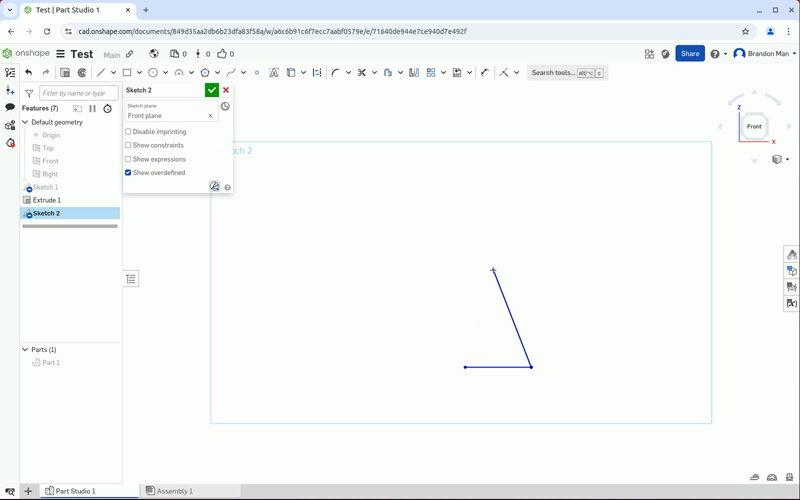
mouse_move(493, 269)
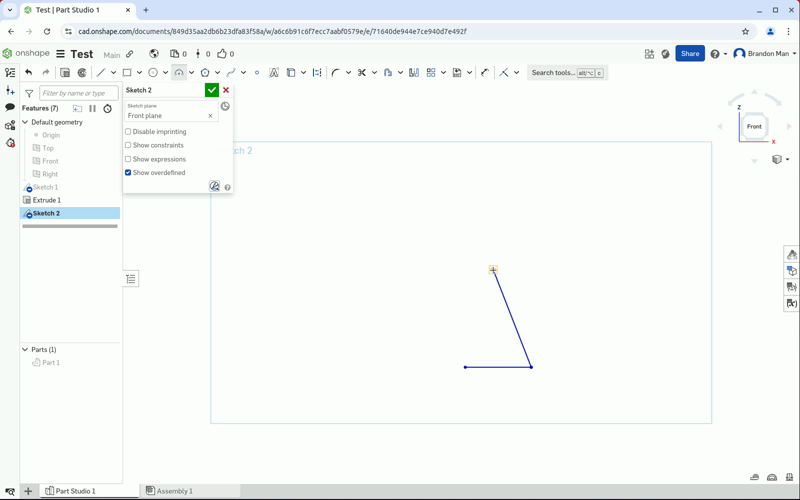
click(493, 269)
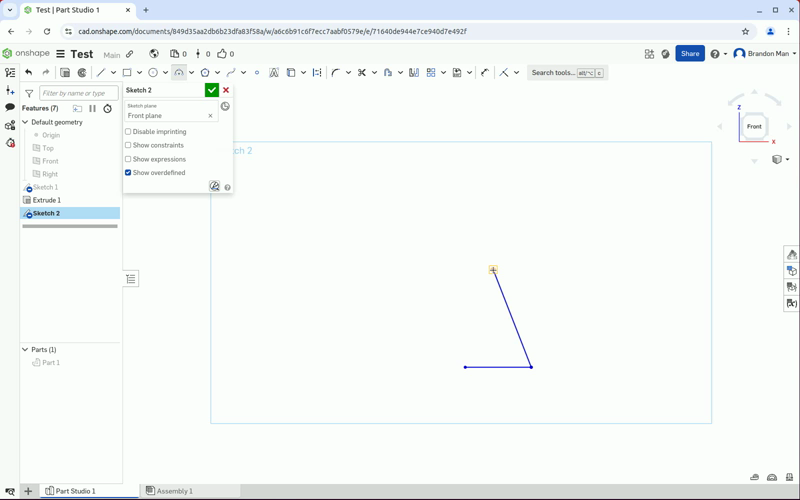
key_down(shift)
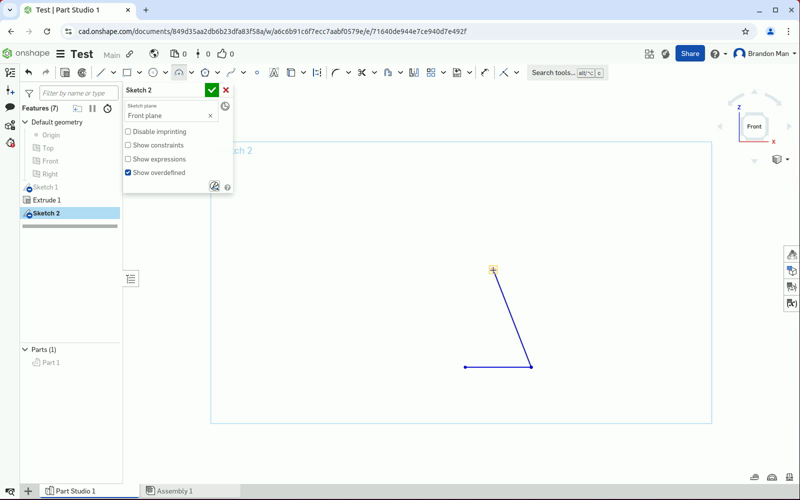
mouse_move(465, 317)
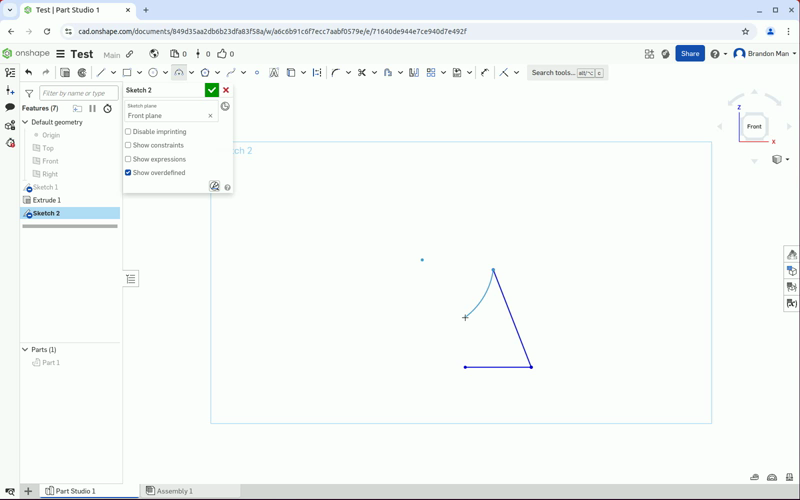
click(465, 317)
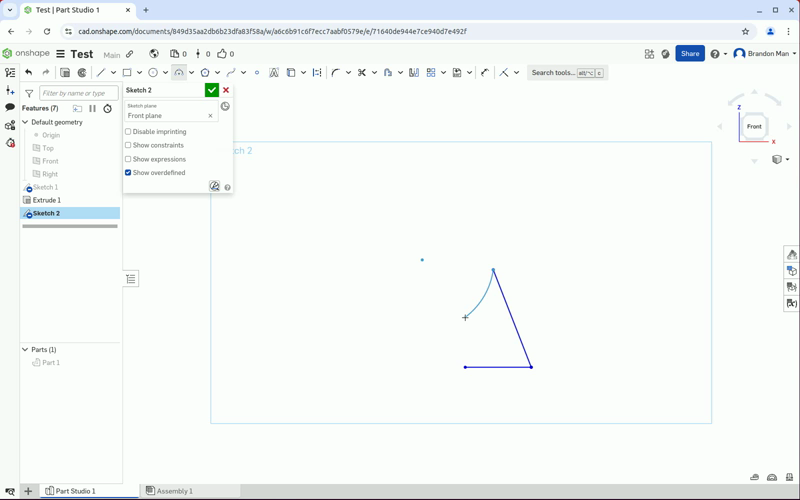
mouse_move(490, 300)
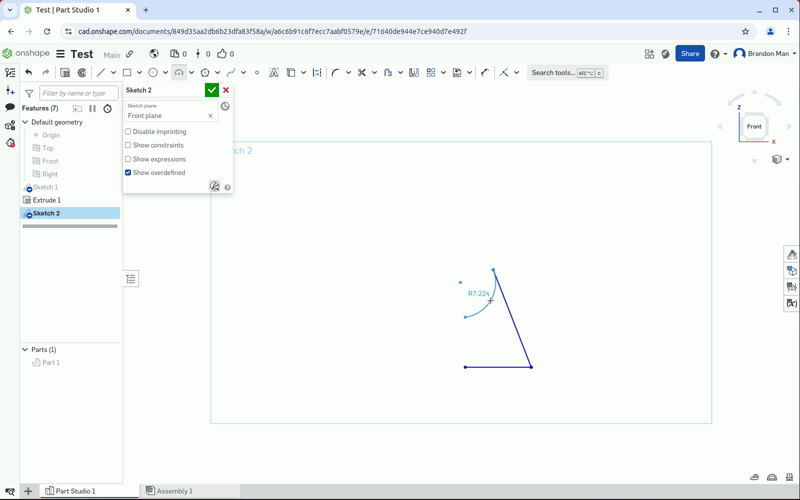
click(490, 300)
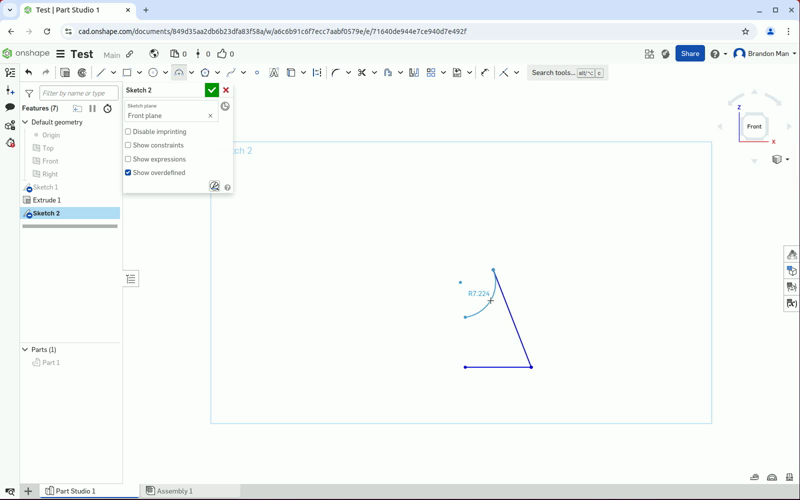
key_up(shift)
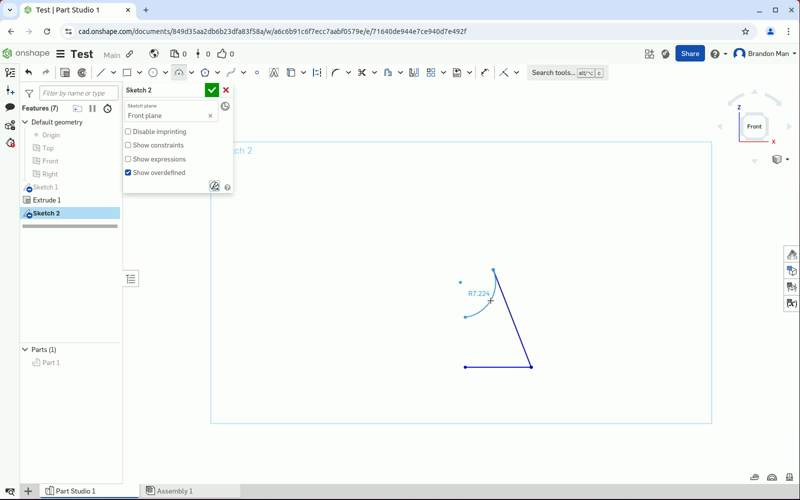
key(esc)
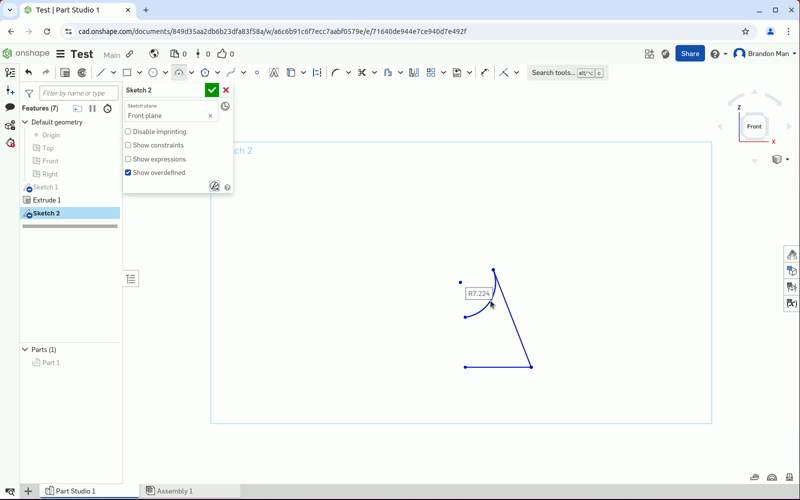
key(l)
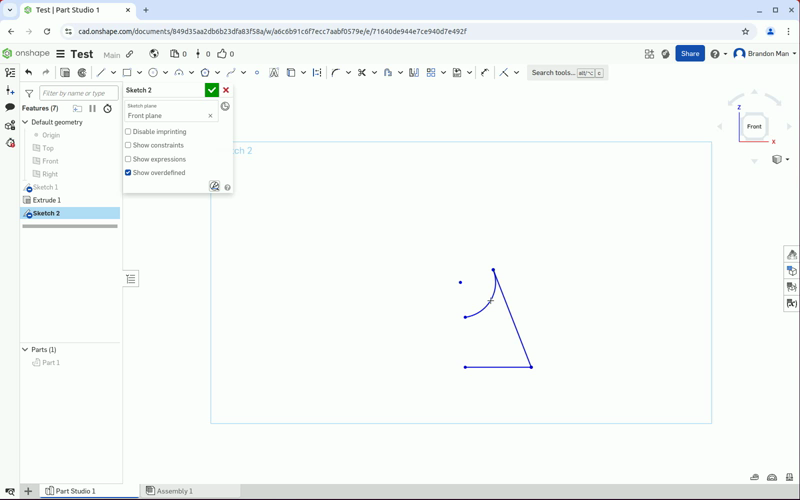
mouse_move(465, 317)
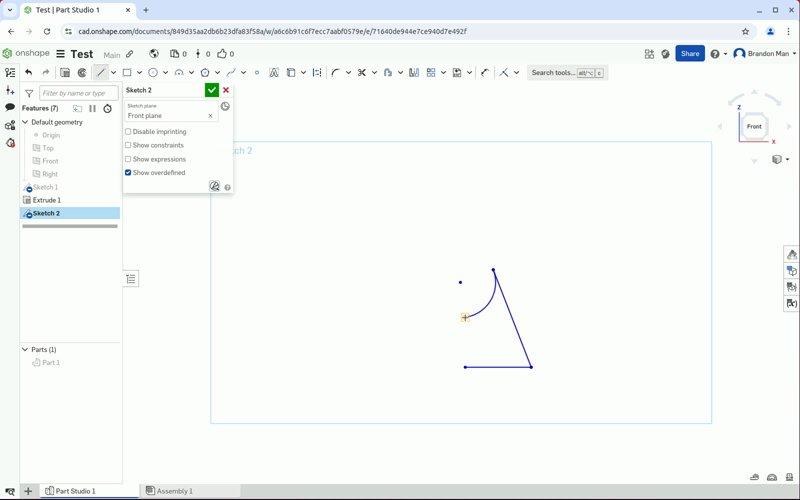
click(465, 317)
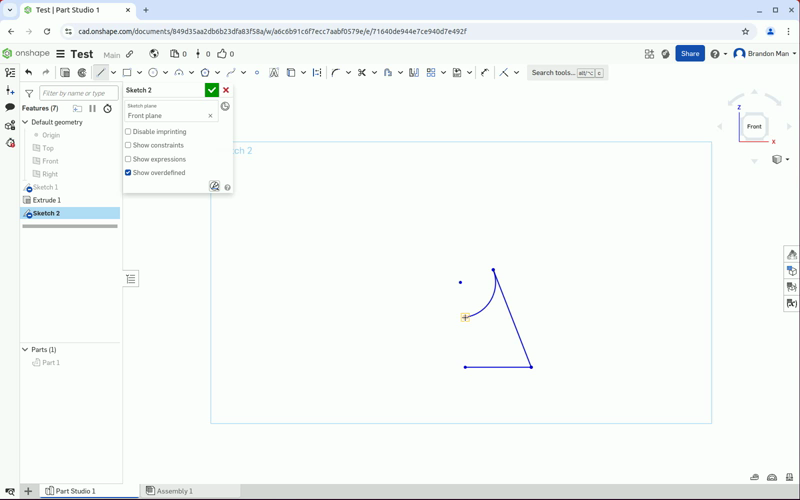
mouse_move(495, 317)
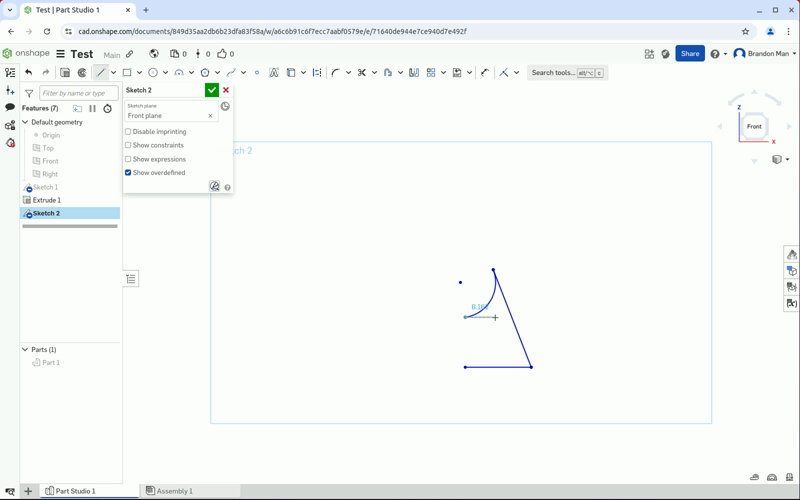
key_down(shift)
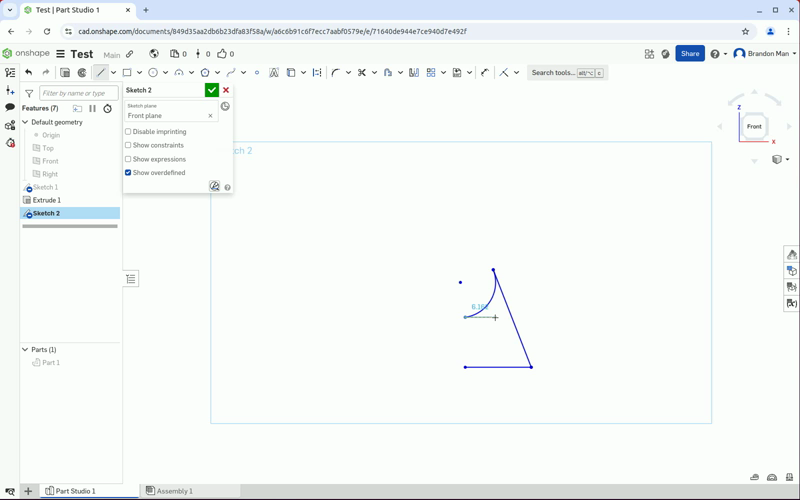
mouse_move(465, 367)
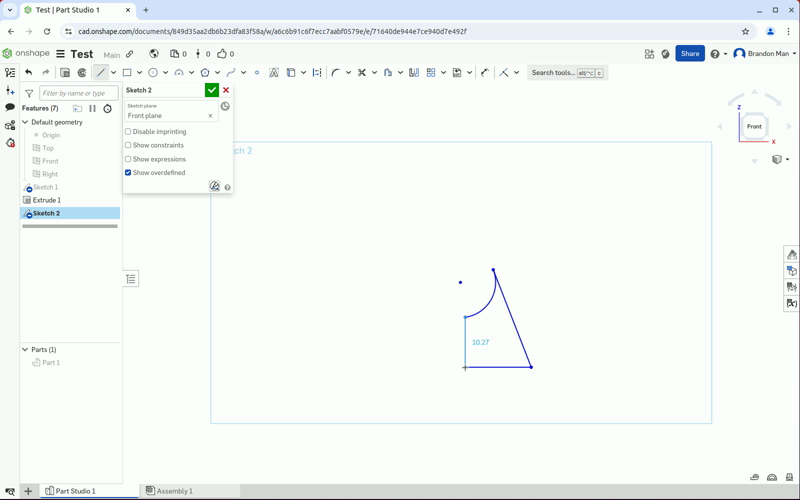
key_up(shift)
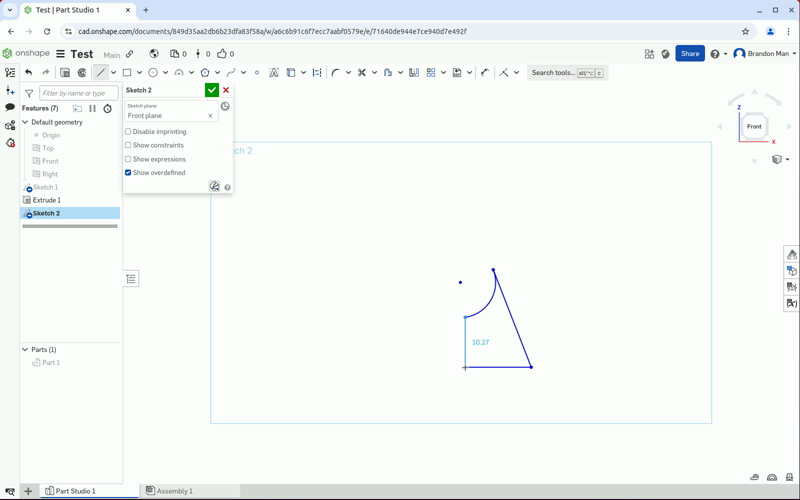
click(465, 367)
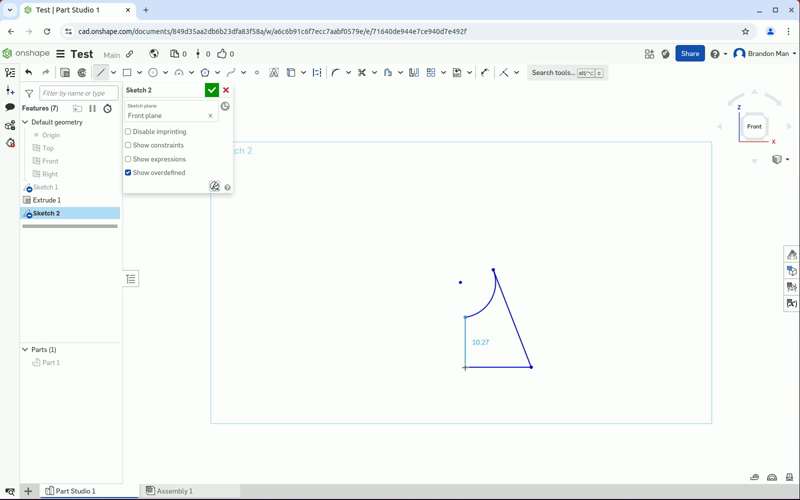
key(esc)
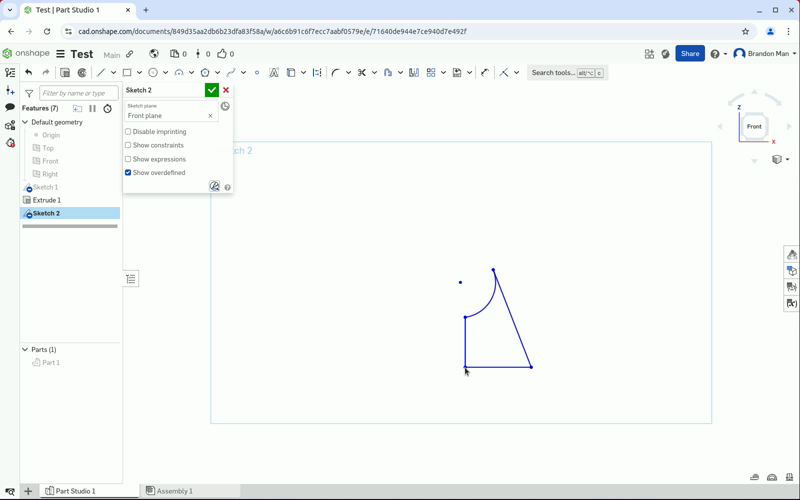
mouse_move(487, 311)
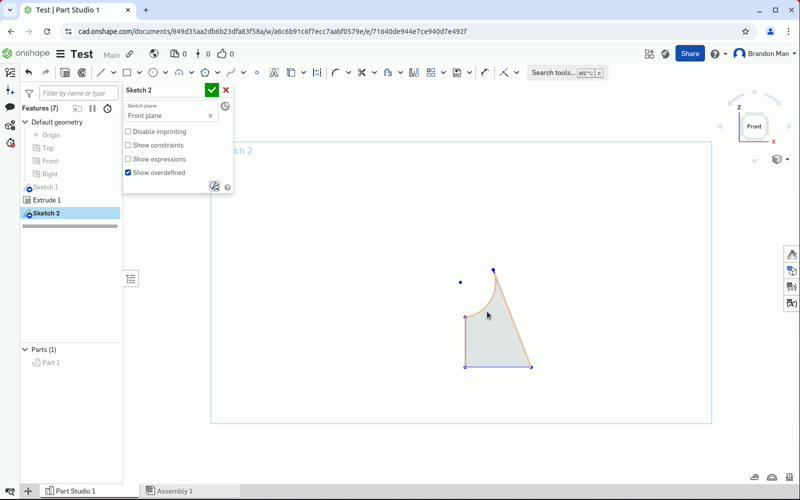
click(487, 311)
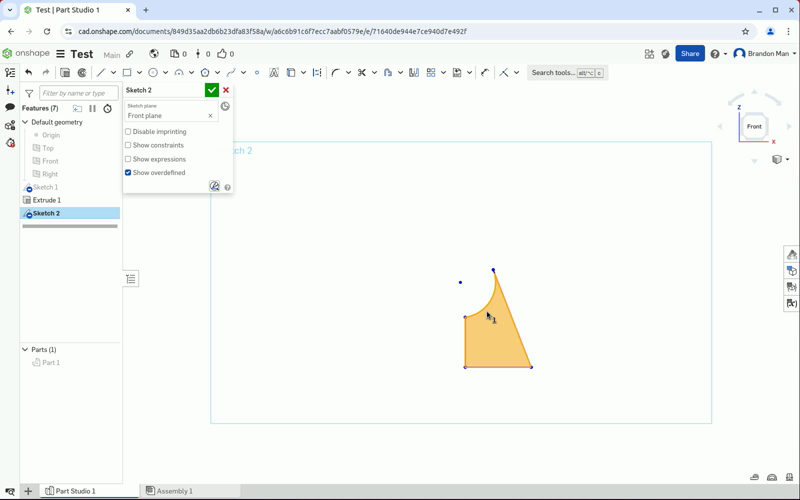
mouse_move(73, 352)
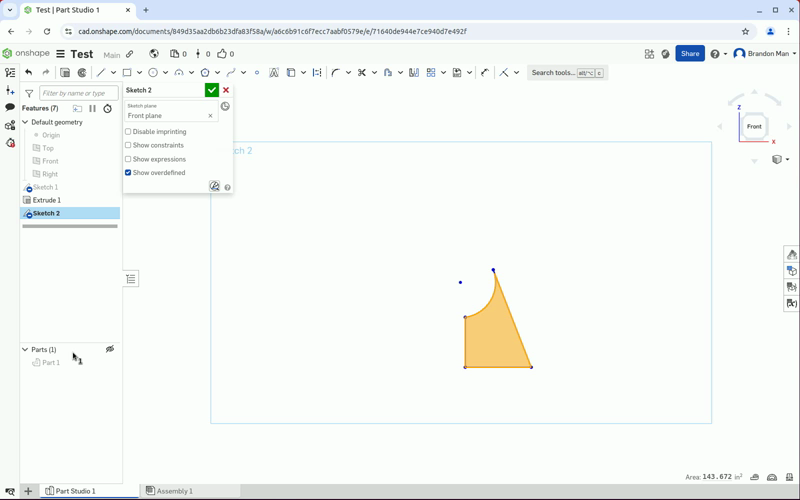
key(shift+y)
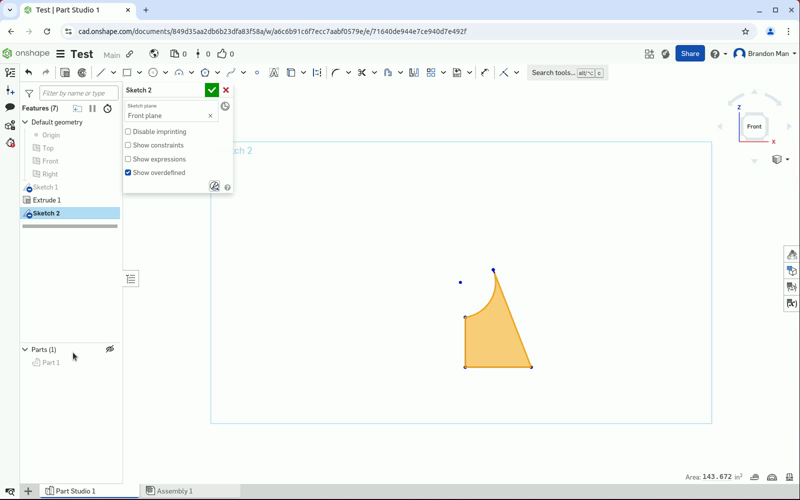
key(shift+e)
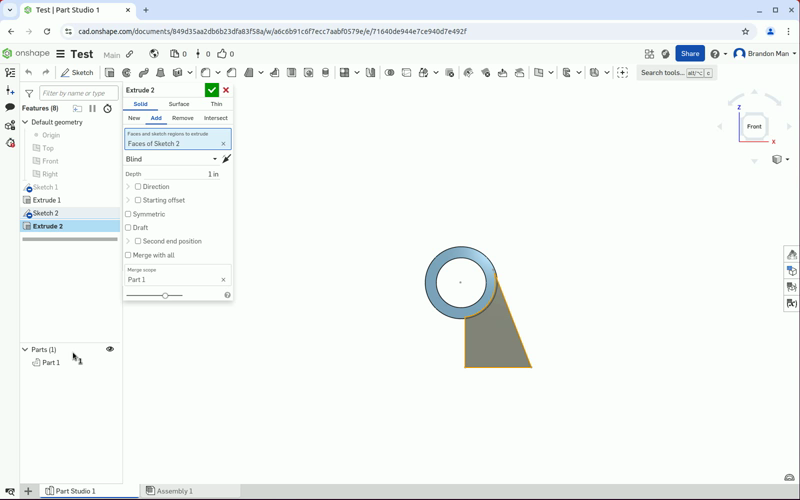
mouse_move(143, 106)
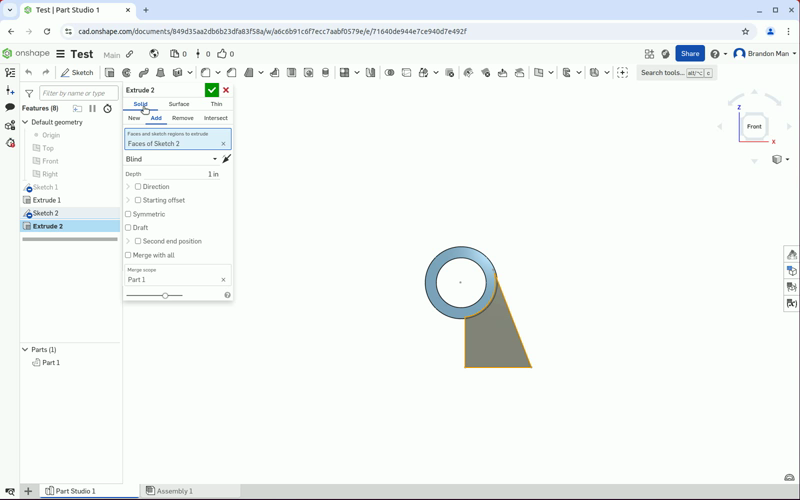
click(143, 106)
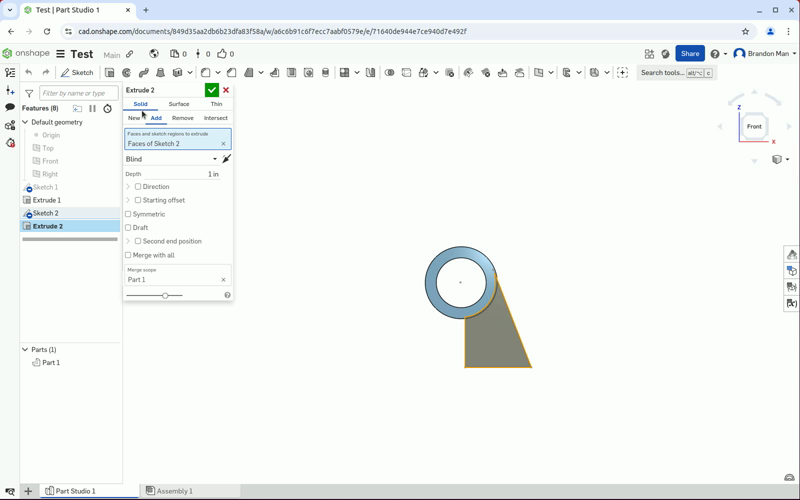
mouse_move(137, 120)
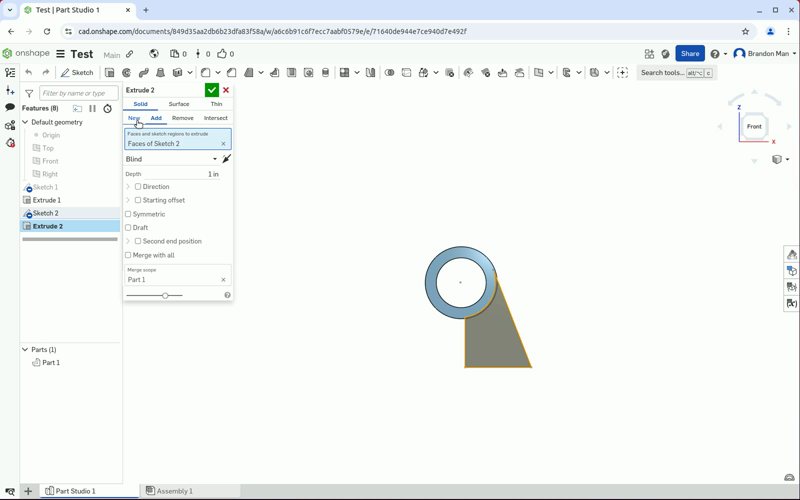
click(137, 120)
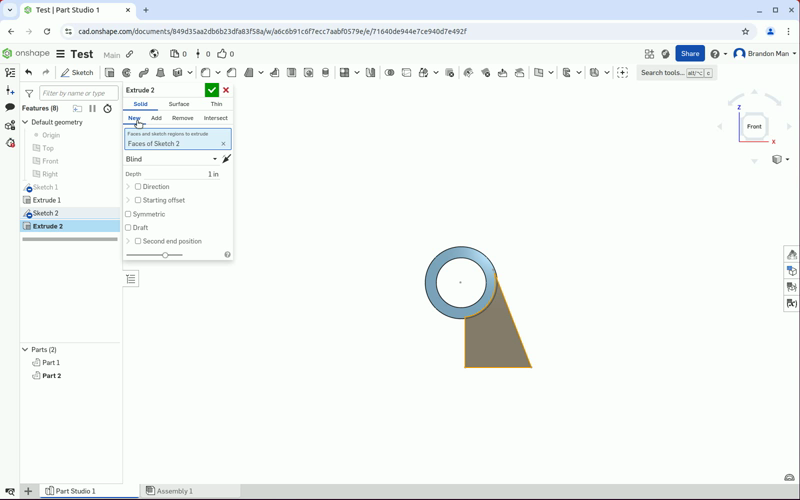
key(tab, 4)
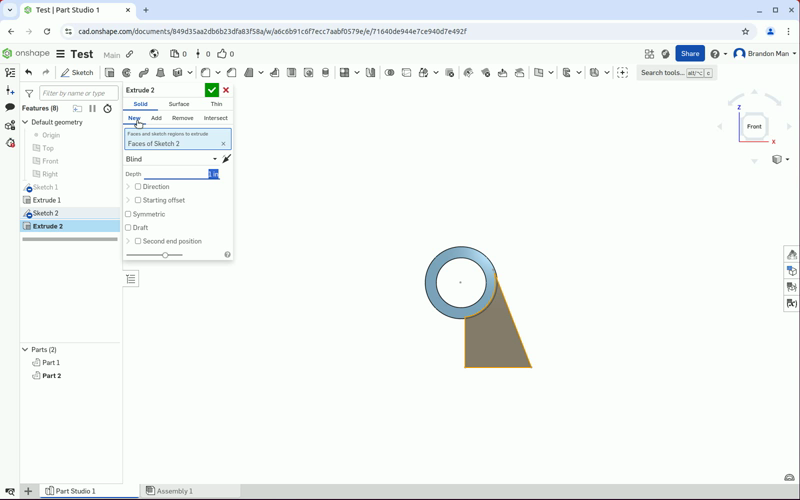
text(2.166)
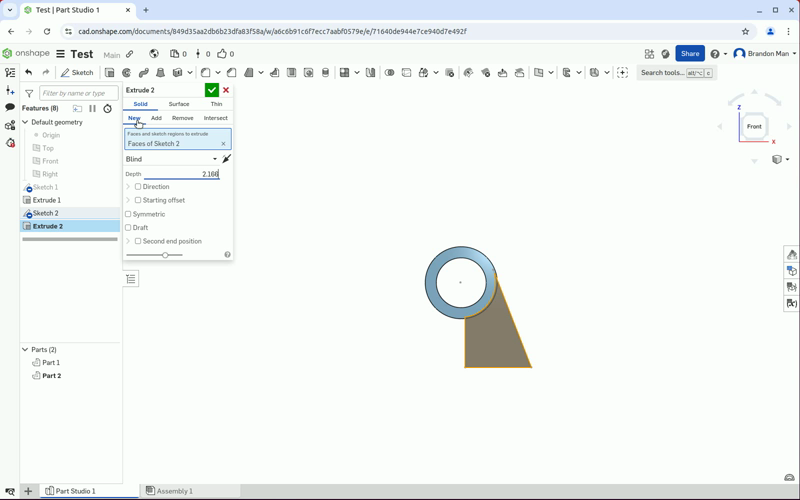
key(enter)
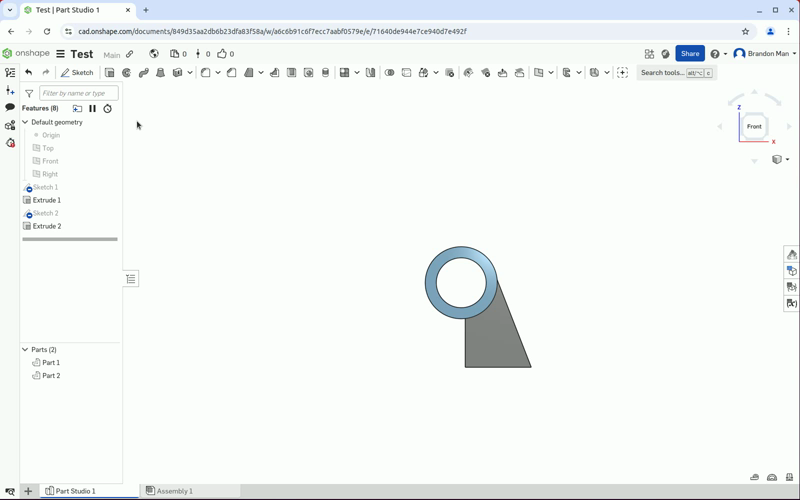
key(shift+h)
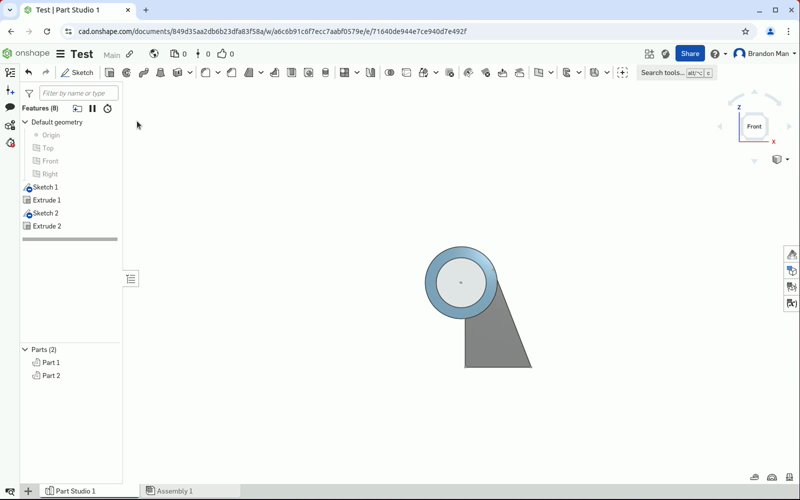
key(shift+h)
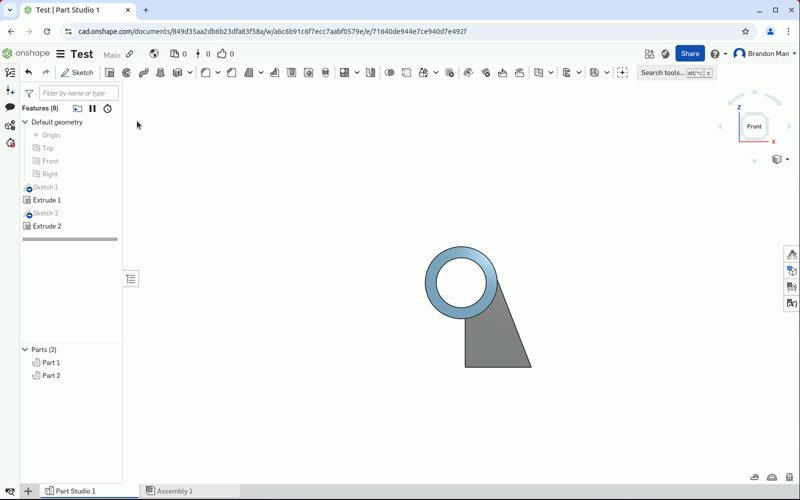
mouse_move(73, 189)
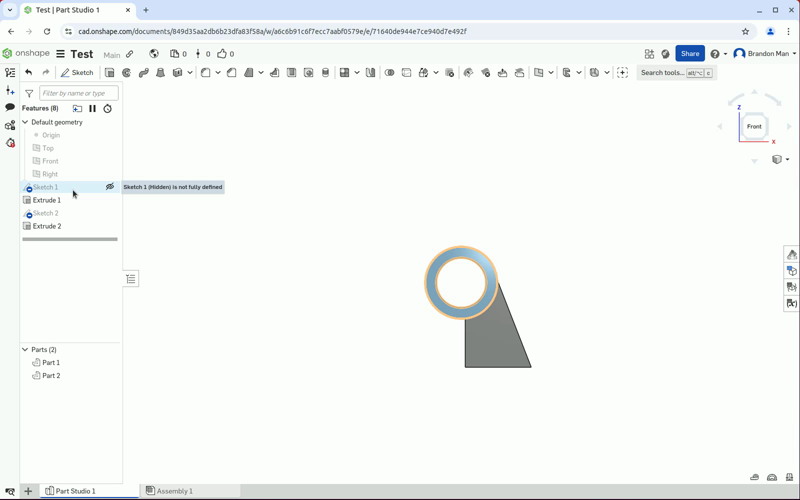
click(73, 189)
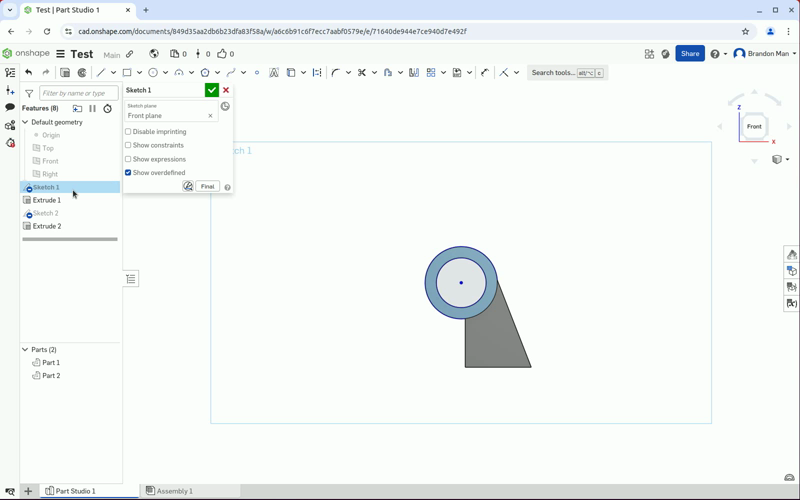
mouse_move(229, 92)
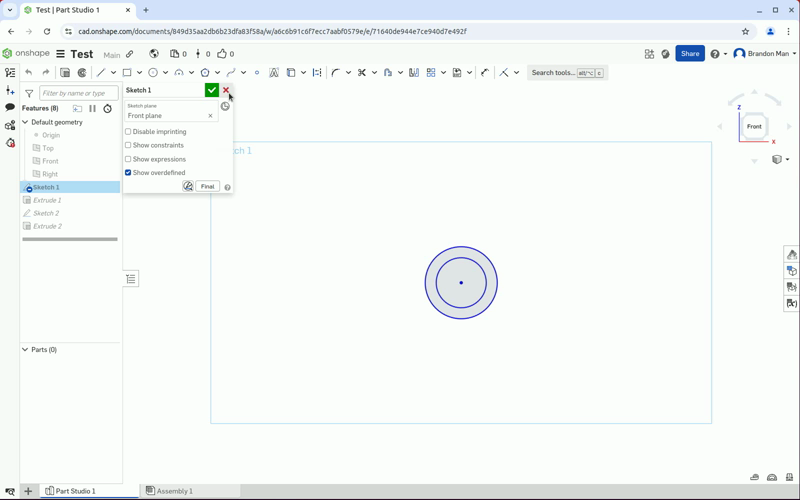
click(229, 92)
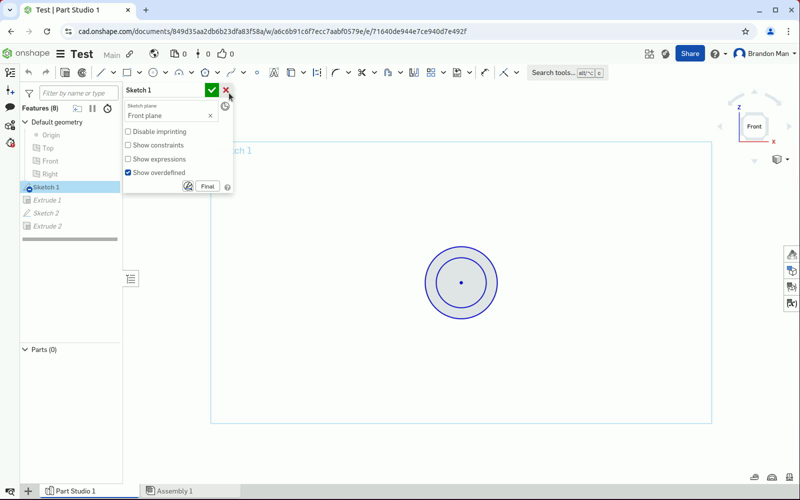
key(shift+s)
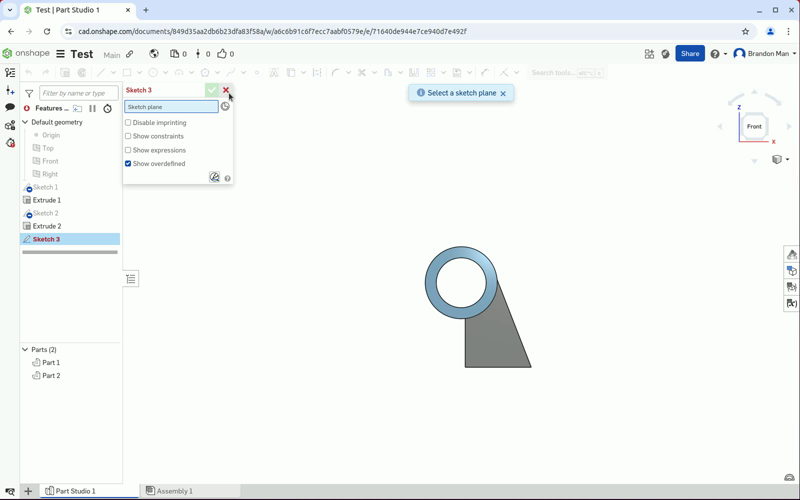
mouse_move(73, 163)
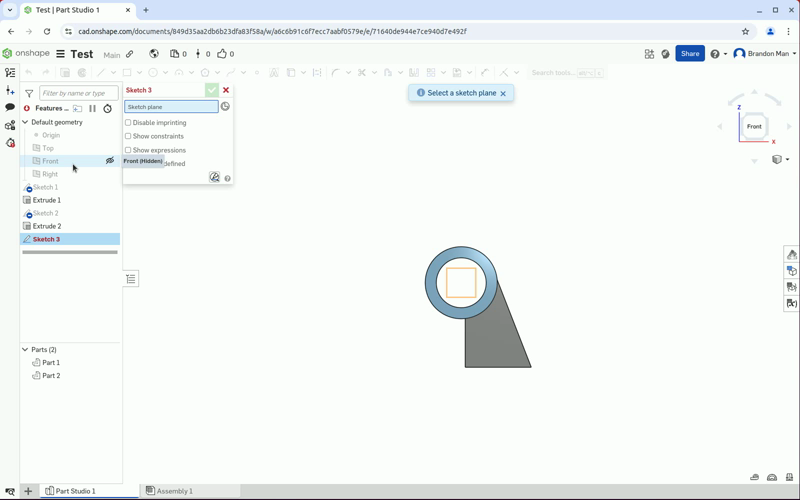
click(73, 163)
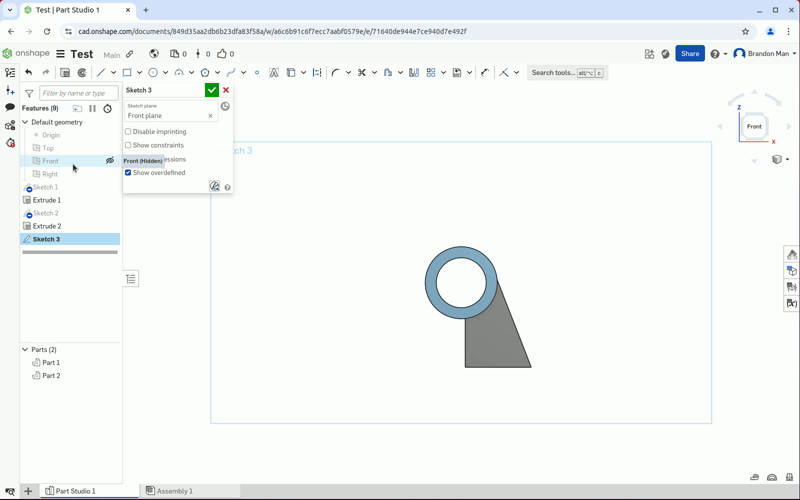
mouse_move(73, 352)
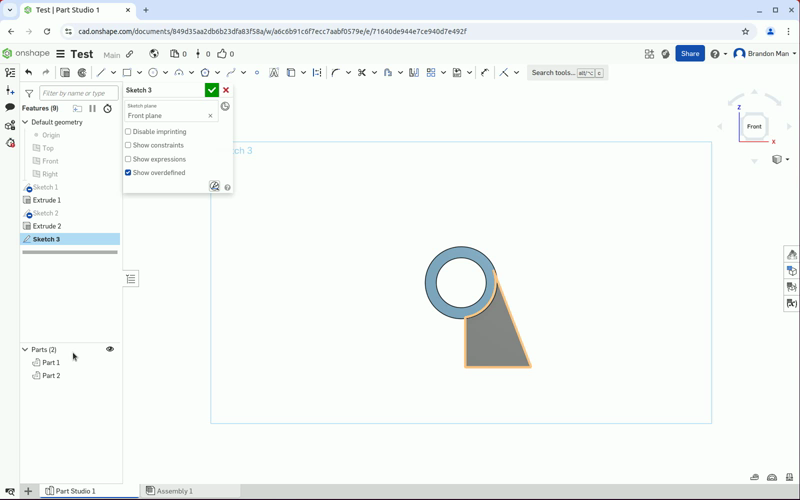
key(y)
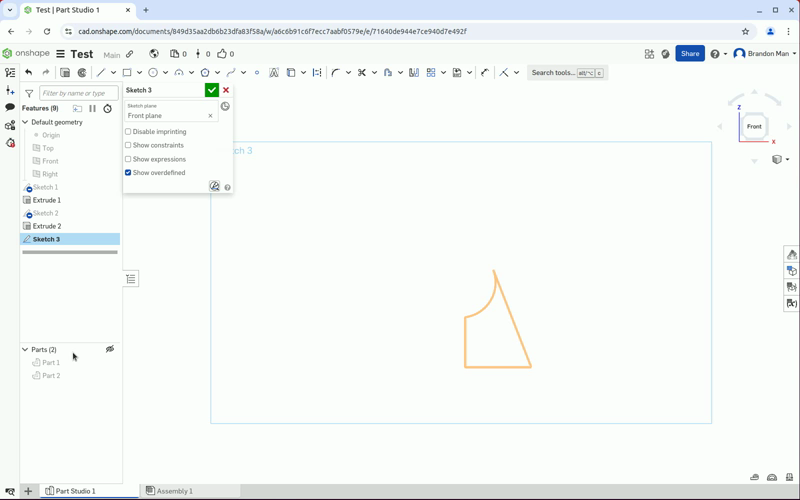
key(l)
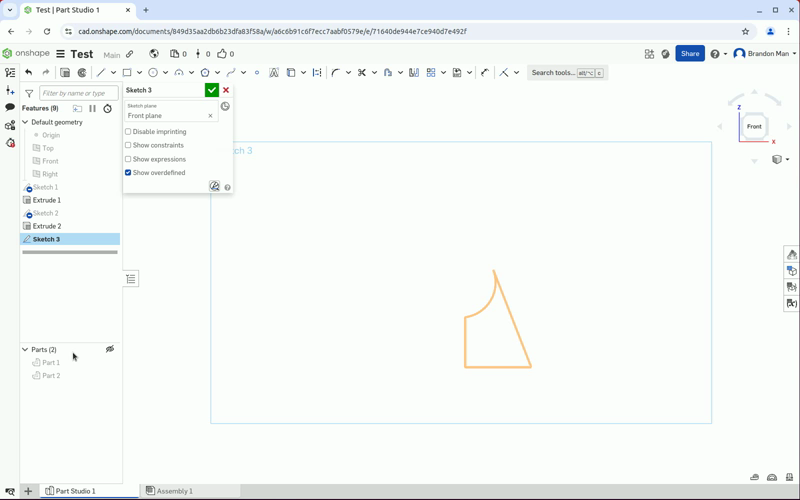
key_down(shift)
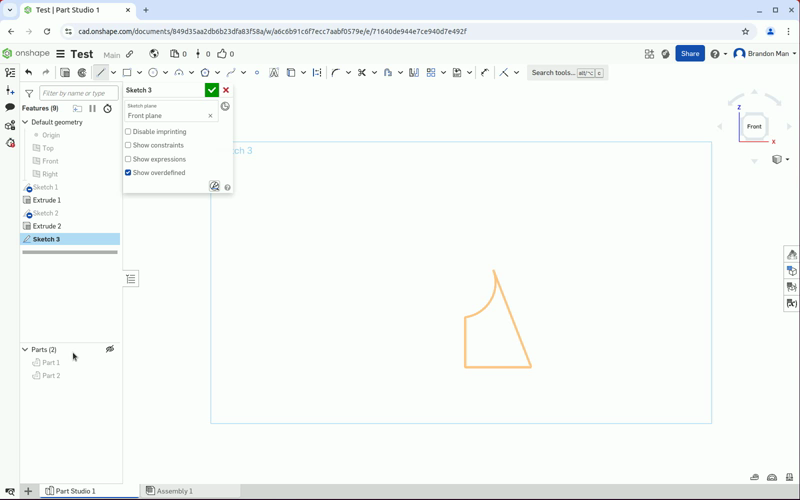
mouse_move(390, 367)
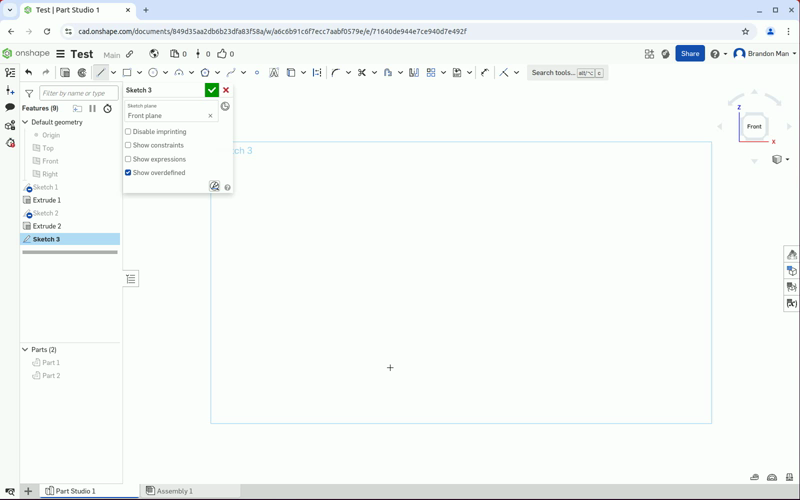
click(390, 367)
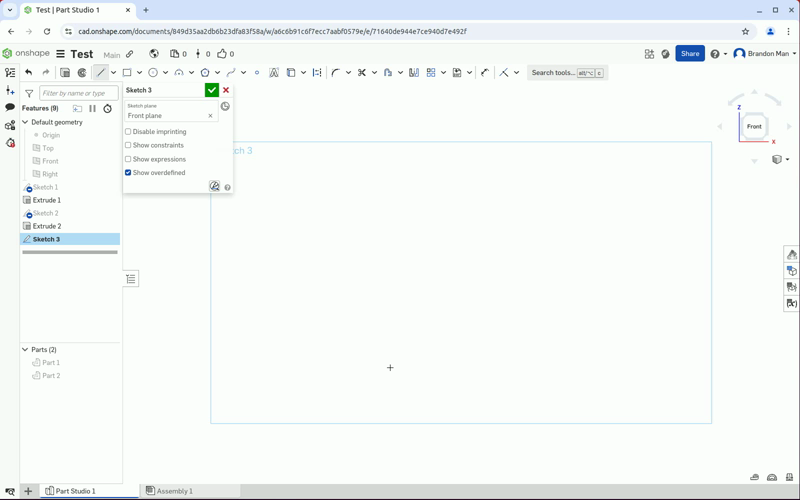
key_up(shift)
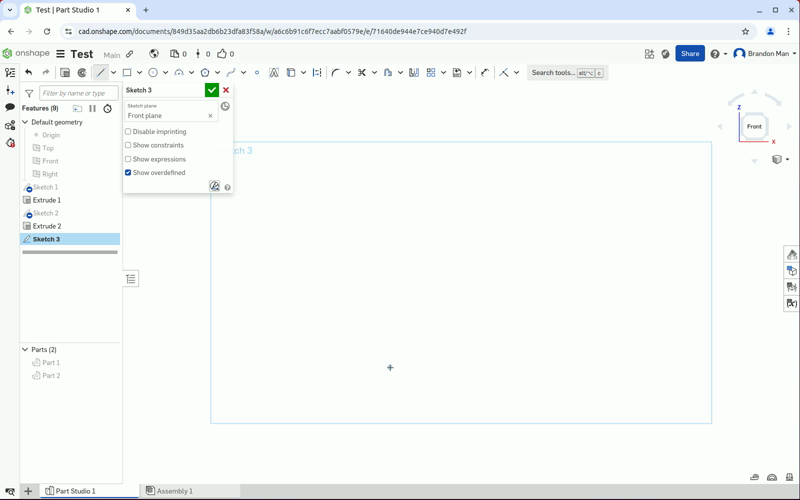
key_down(shift)
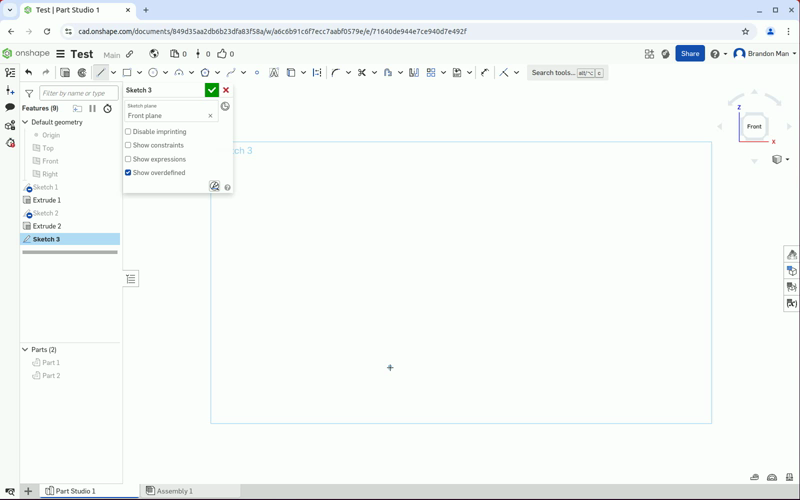
mouse_move(456, 367)
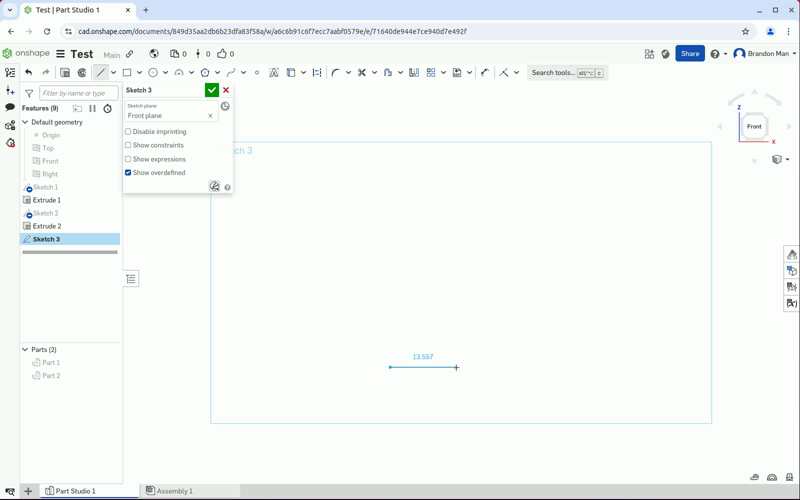
click(456, 367)
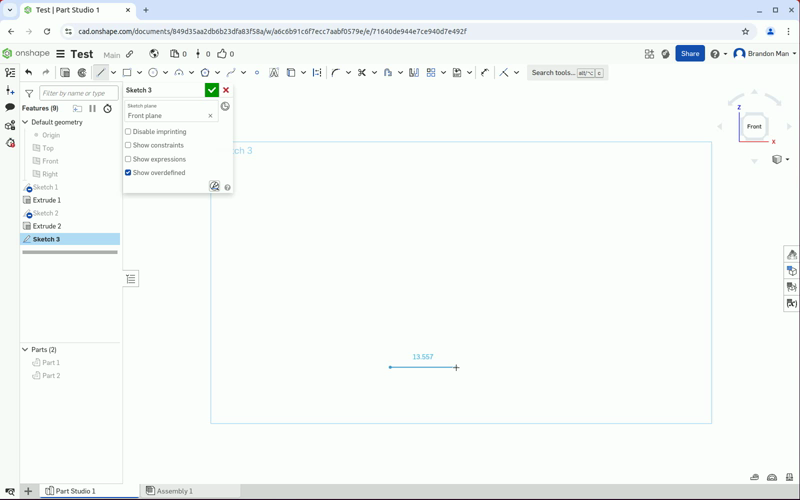
key_up(shift)
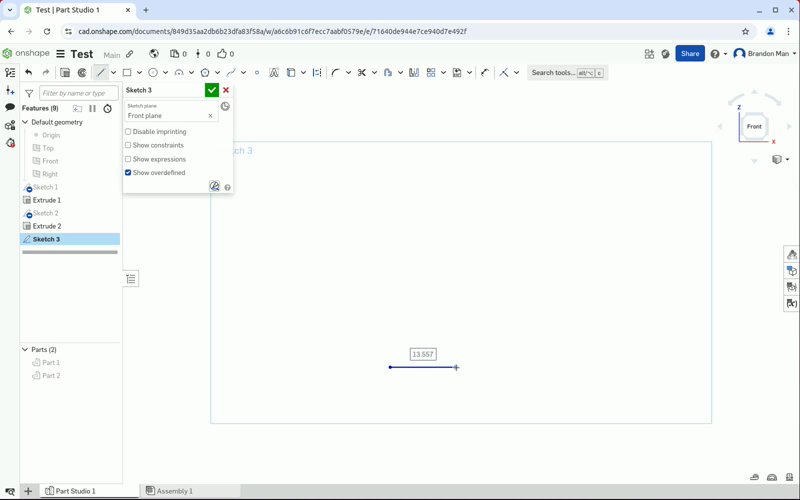
key_down(shift)
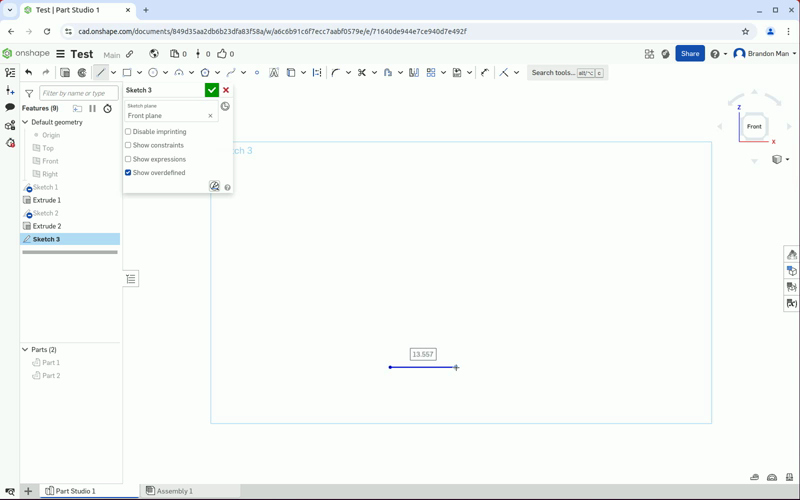
mouse_move(486, 367)
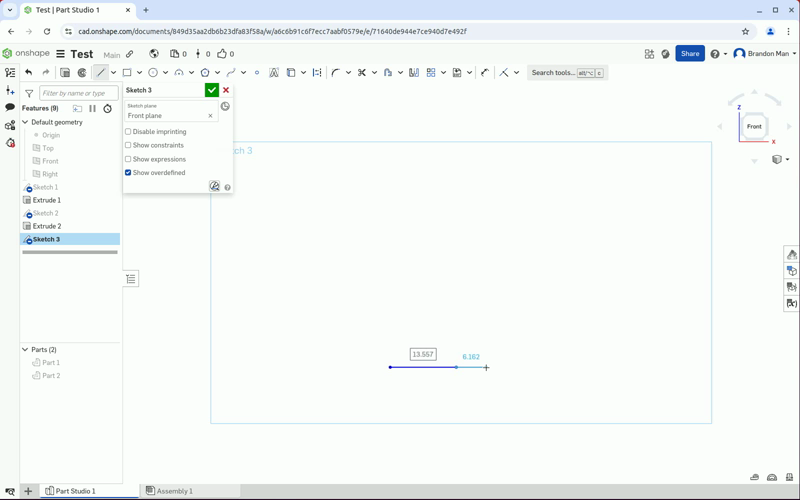
mouse_move(456, 317)
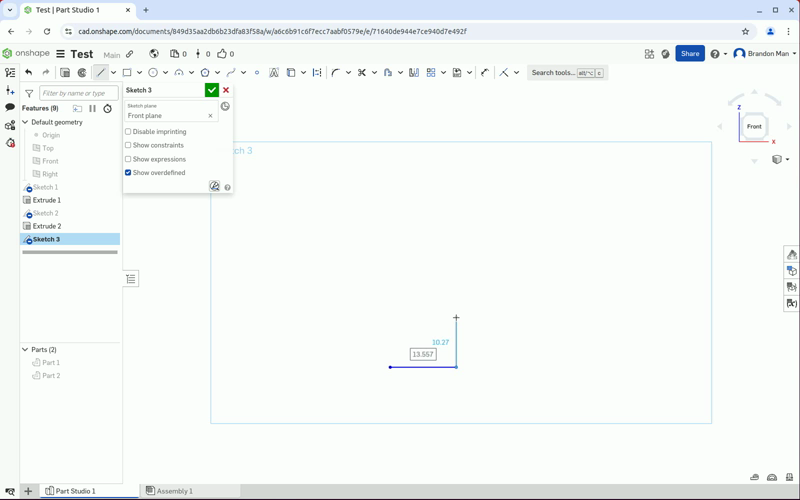
click(456, 317)
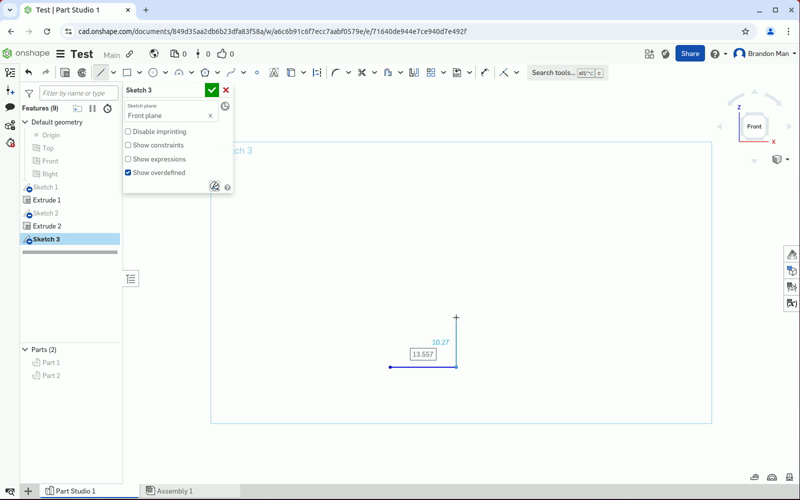
key_up(shift)
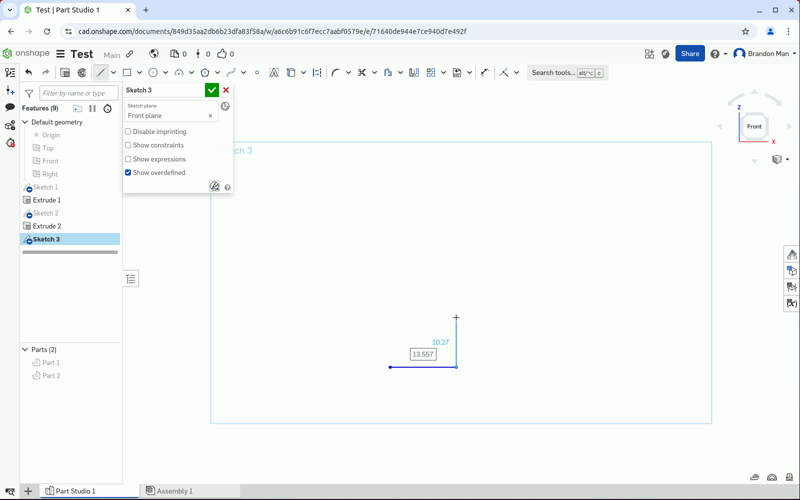
key(esc)
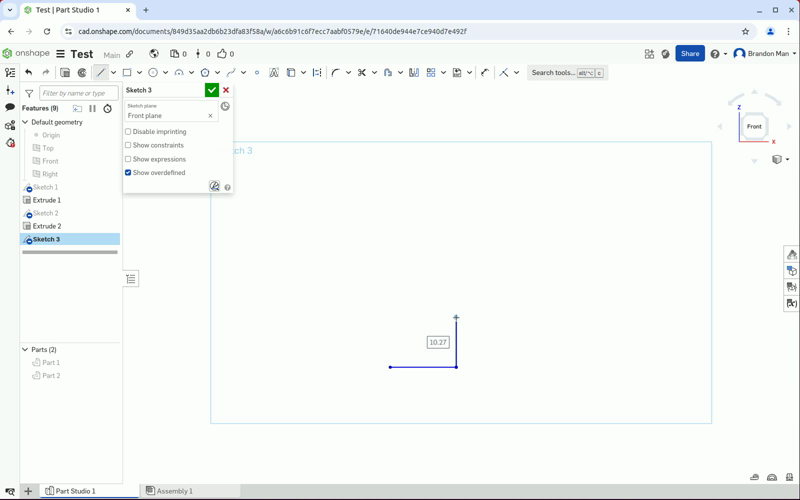
key(a)
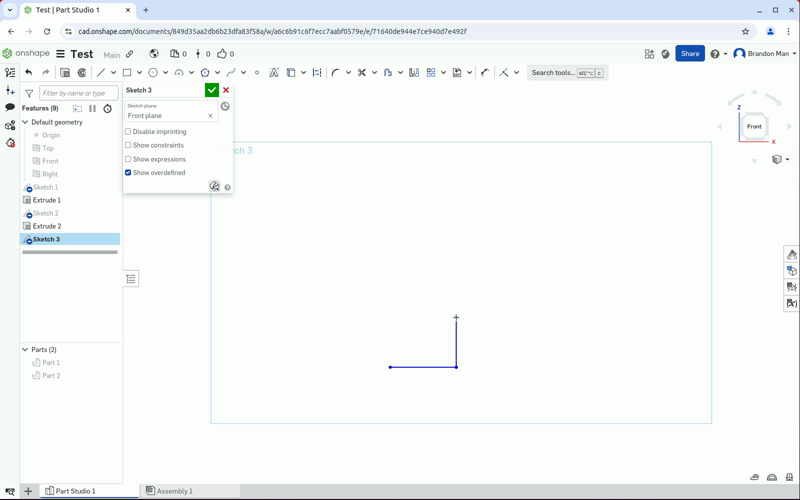
mouse_move(456, 317)
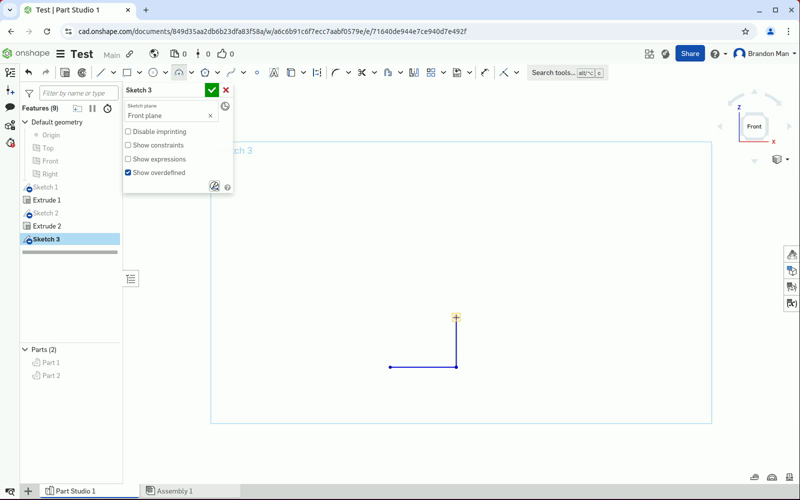
click(456, 317)
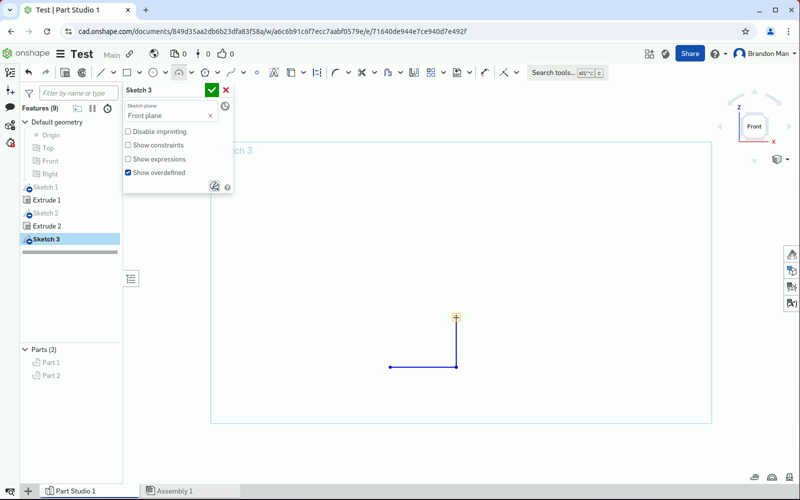
key_down(shift)
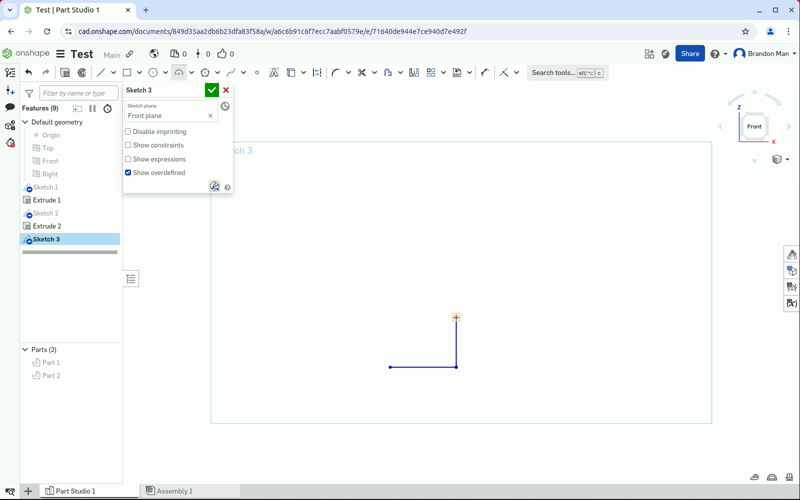
mouse_move(428, 269)
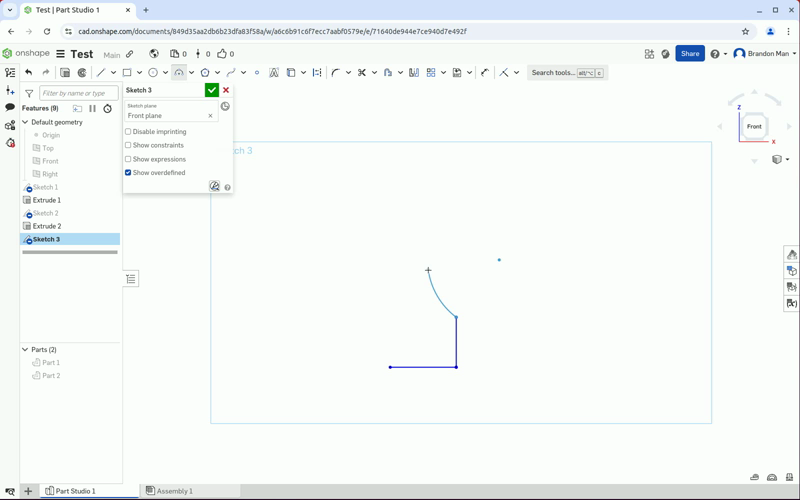
click(428, 269)
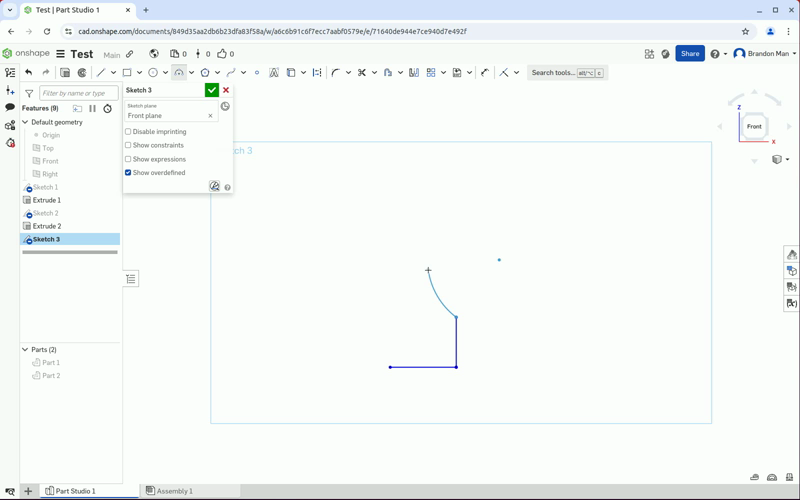
mouse_move(430, 300)
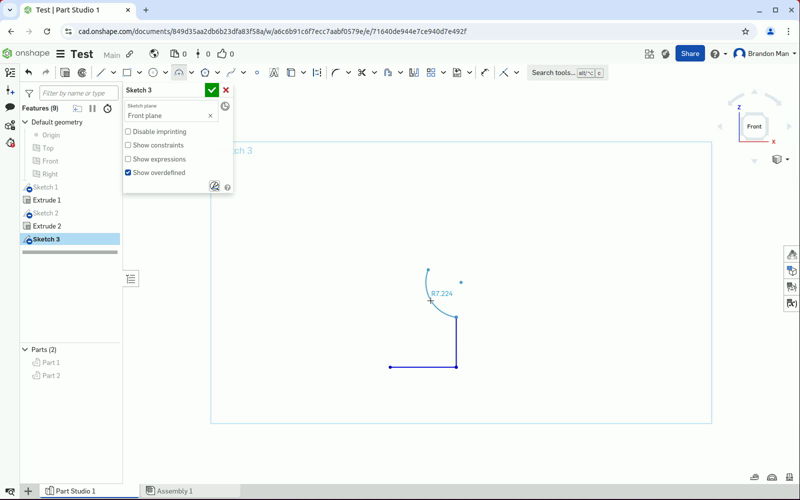
click(430, 300)
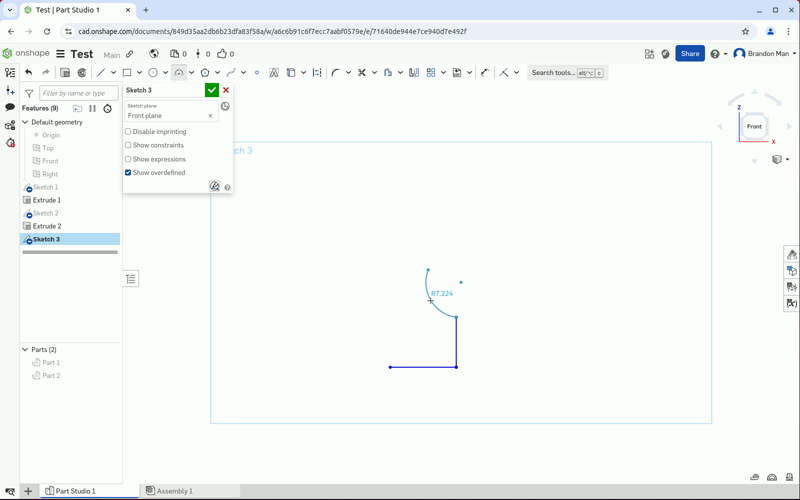
key_up(shift)
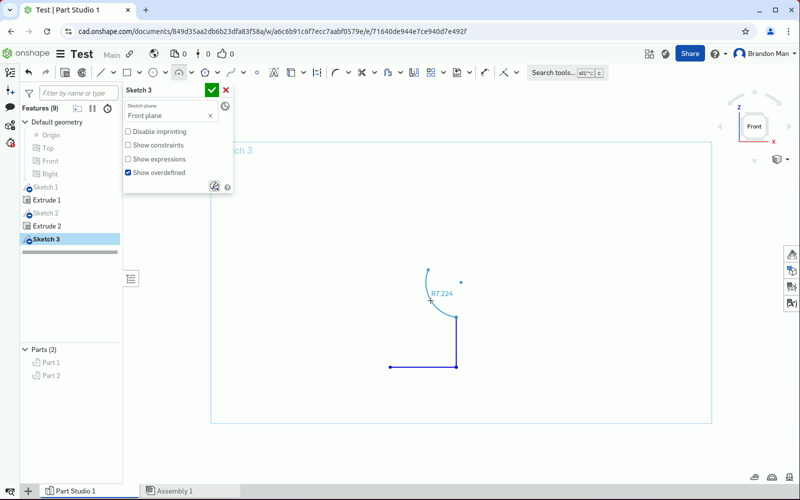
key(esc)
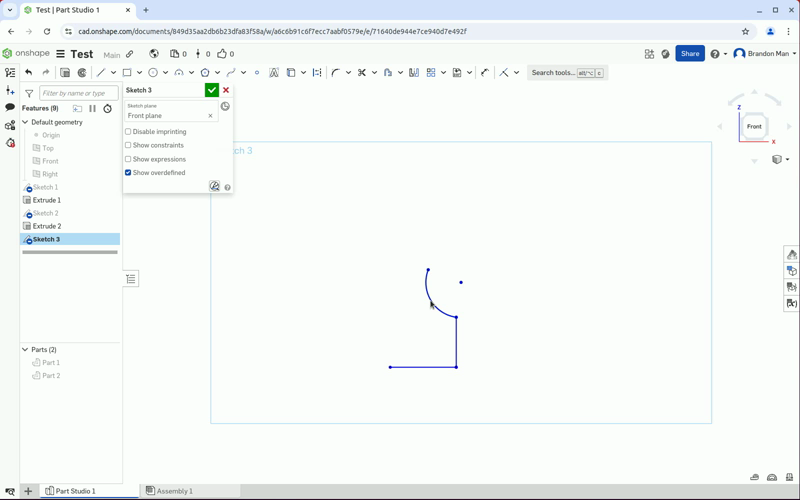
key(l)
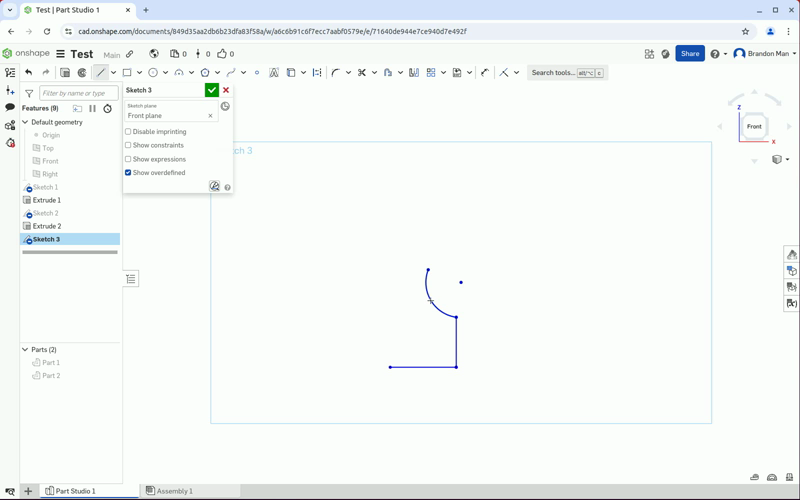
mouse_move(428, 269)
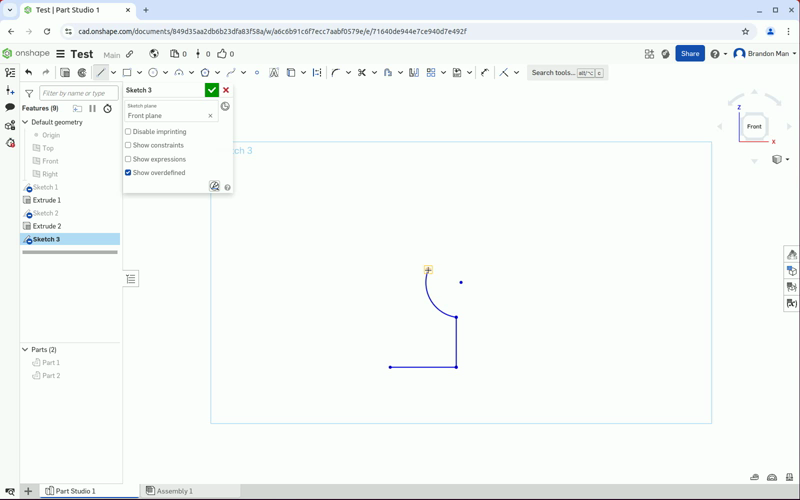
click(428, 269)
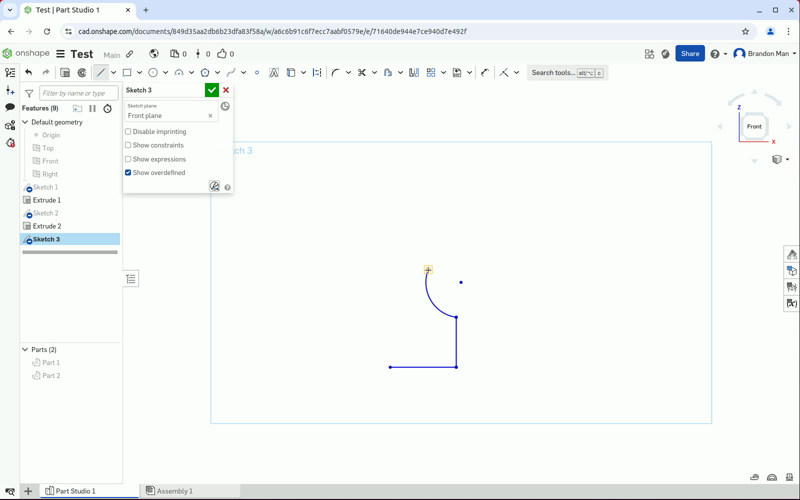
key_down(shift)
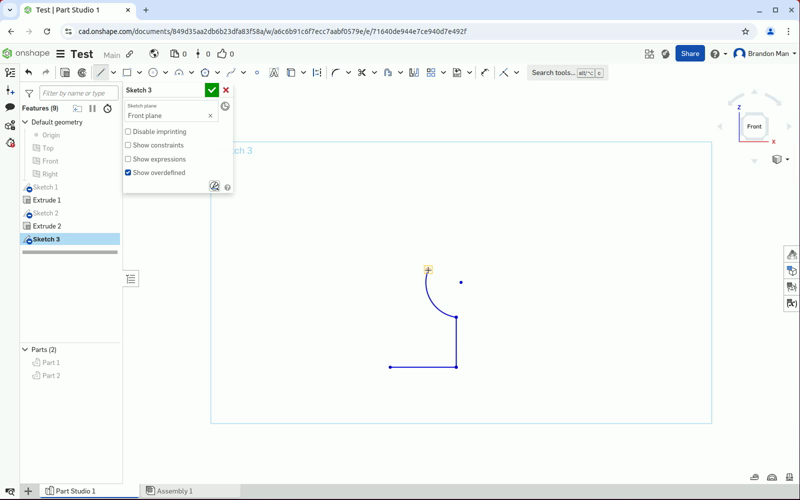
mouse_move(390, 367)
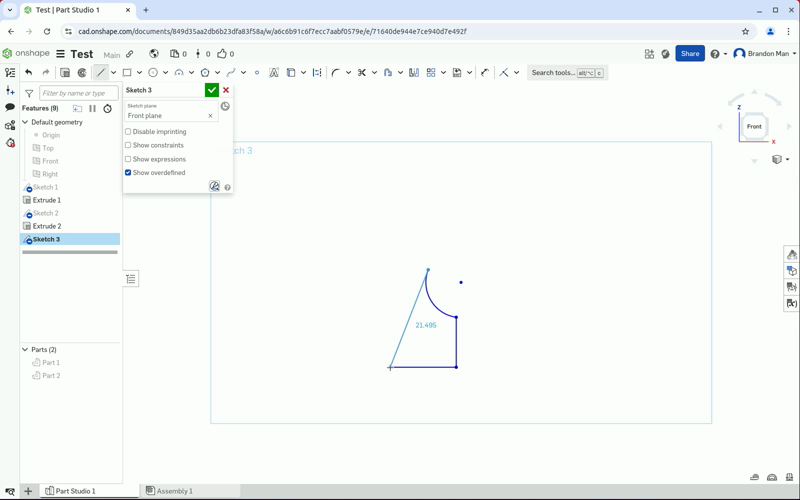
key_up(shift)
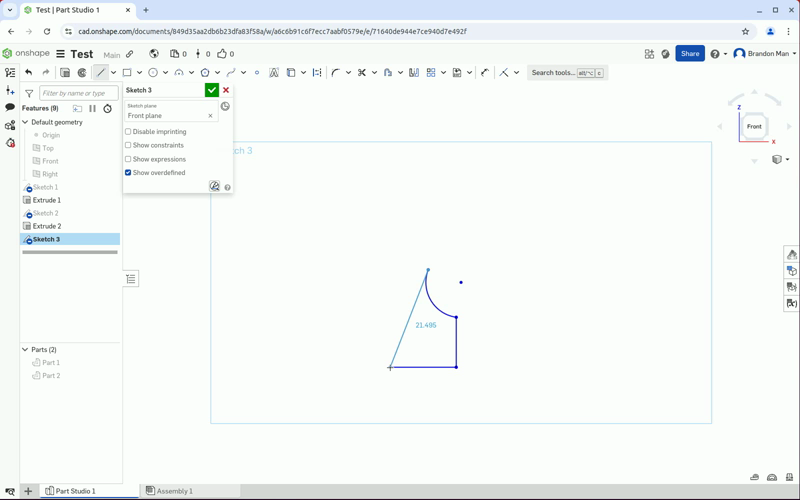
click(390, 367)
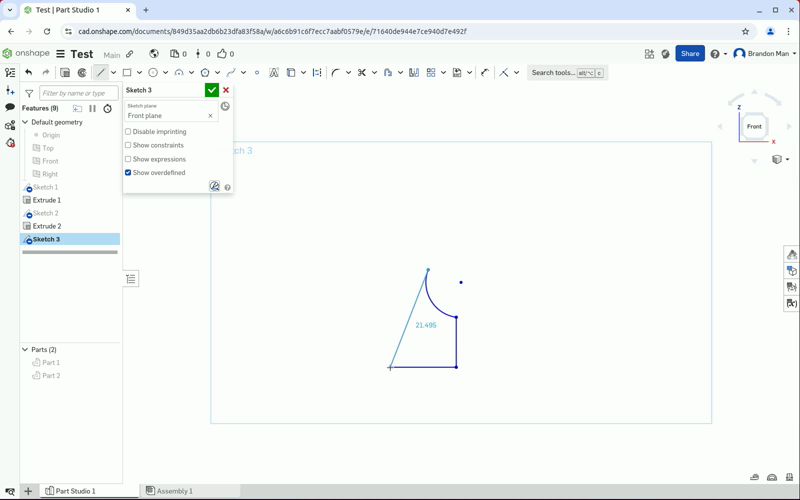
key(esc)
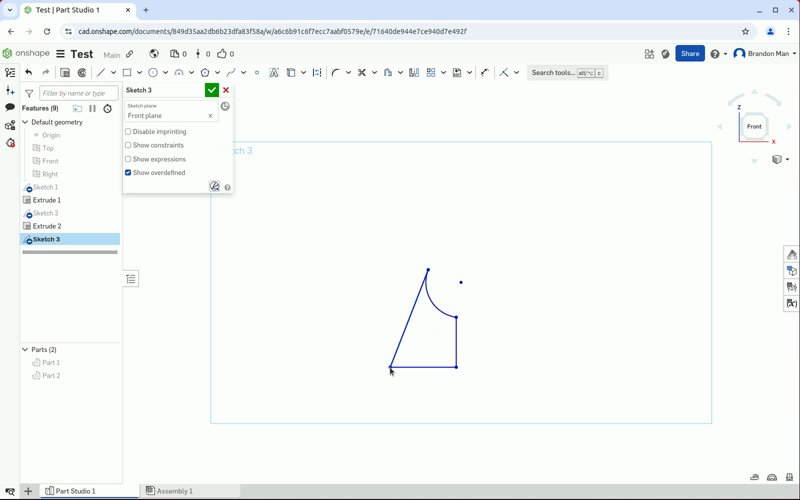
mouse_move(426, 335)
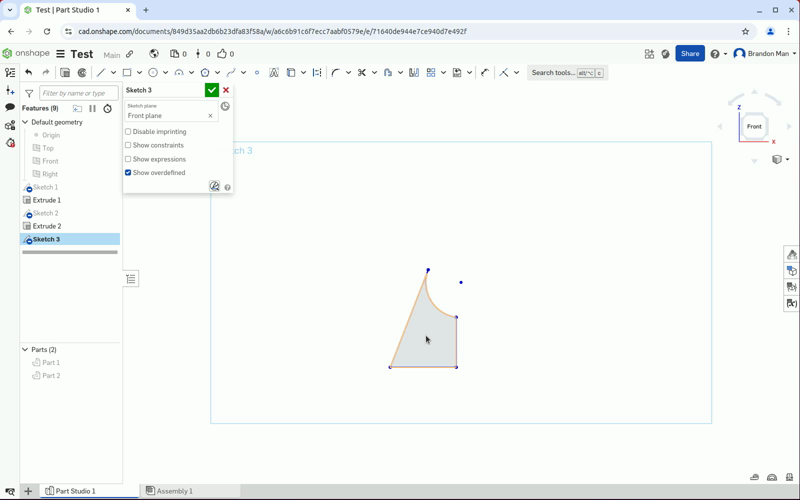
click(426, 335)
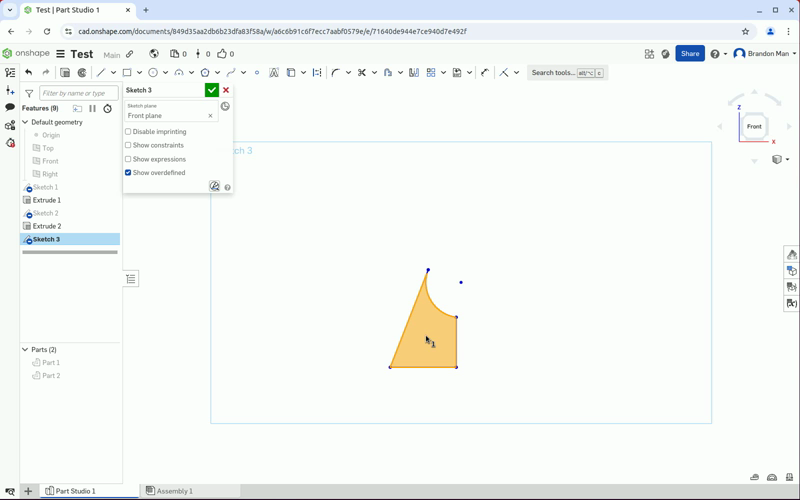
mouse_move(73, 352)
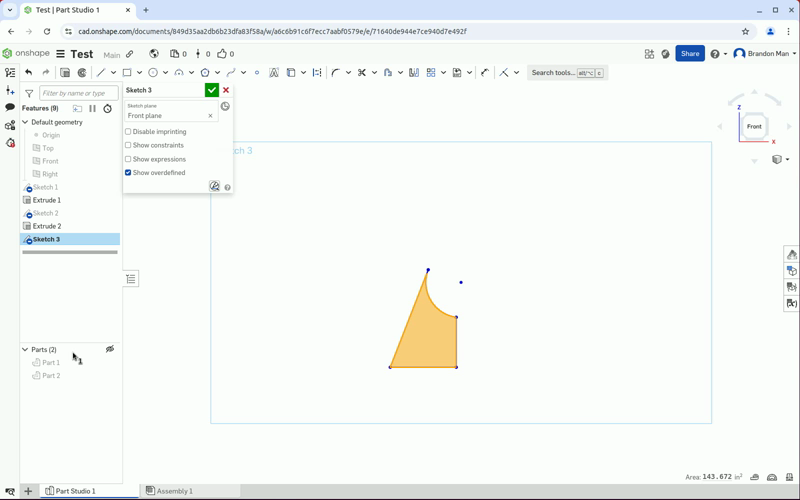
key(shift+y)
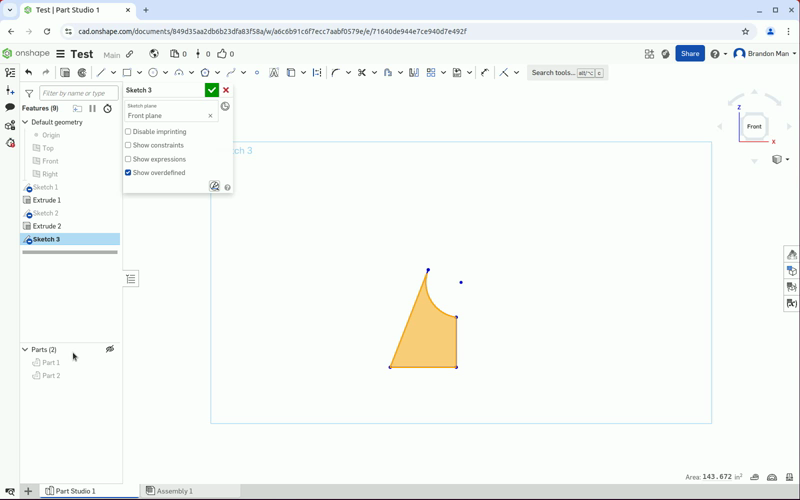
key(shift+e)
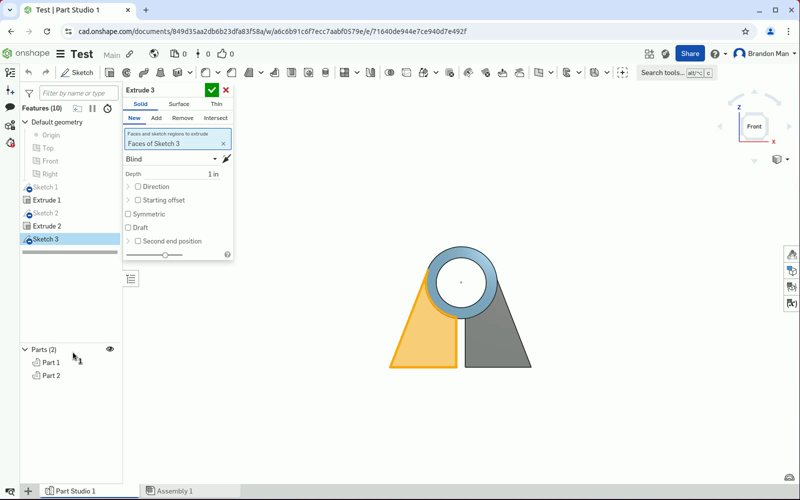
mouse_move(143, 106)
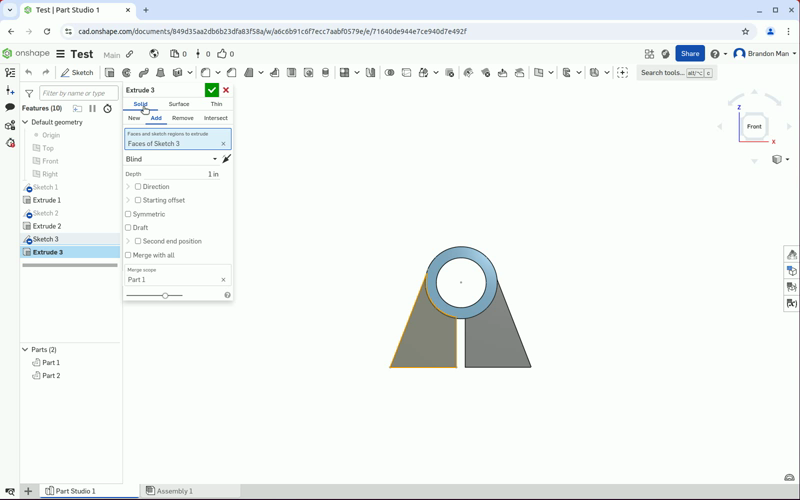
click(143, 106)
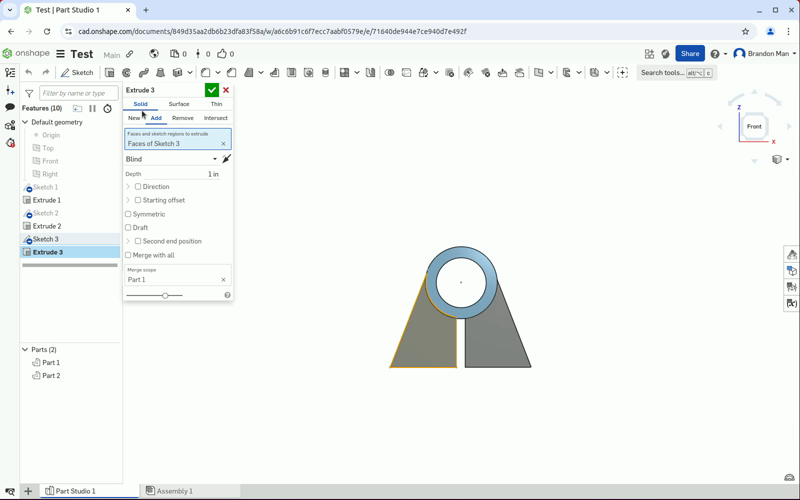
mouse_move(137, 120)
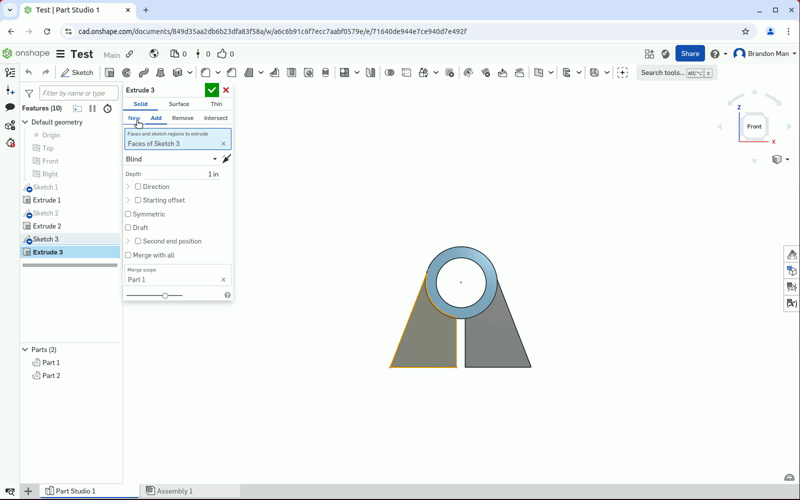
click(137, 120)
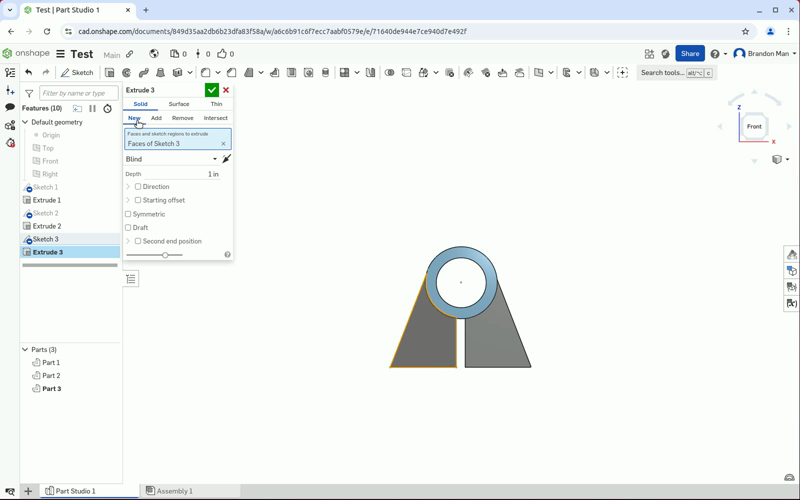
key(tab, 4)
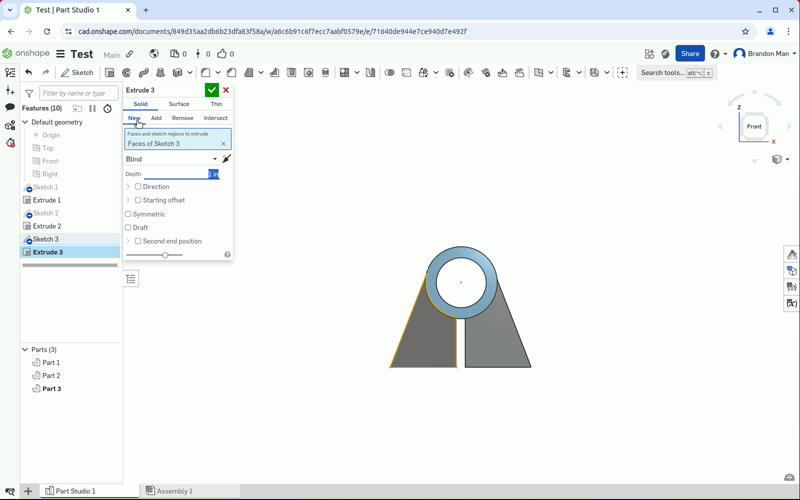
text(2.166)
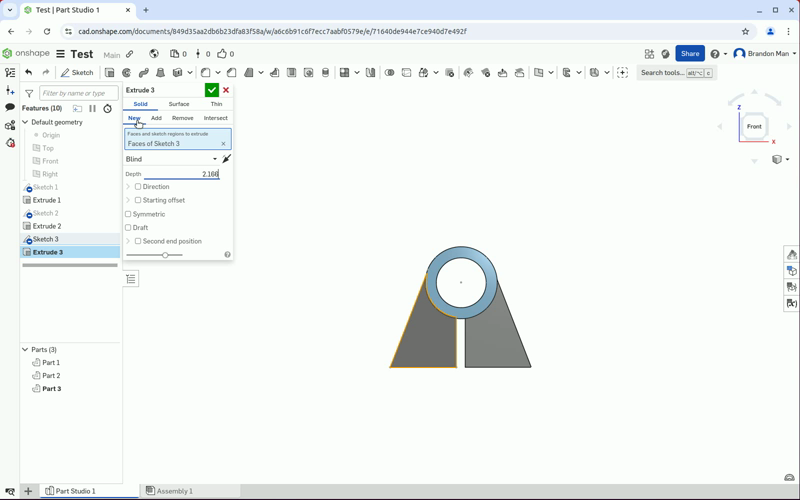
key(enter)
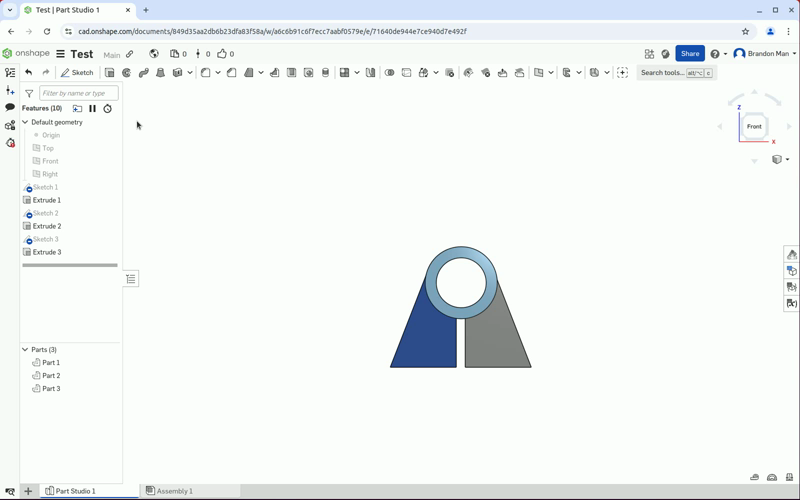
key(shift+h)
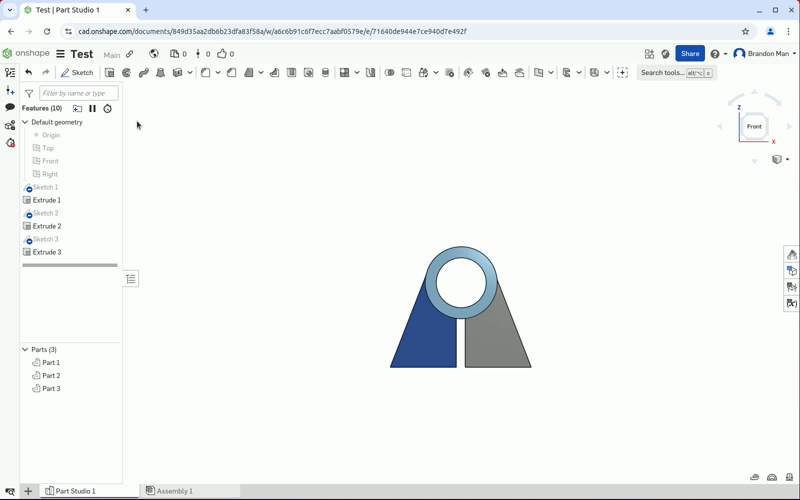
key(shift+h)
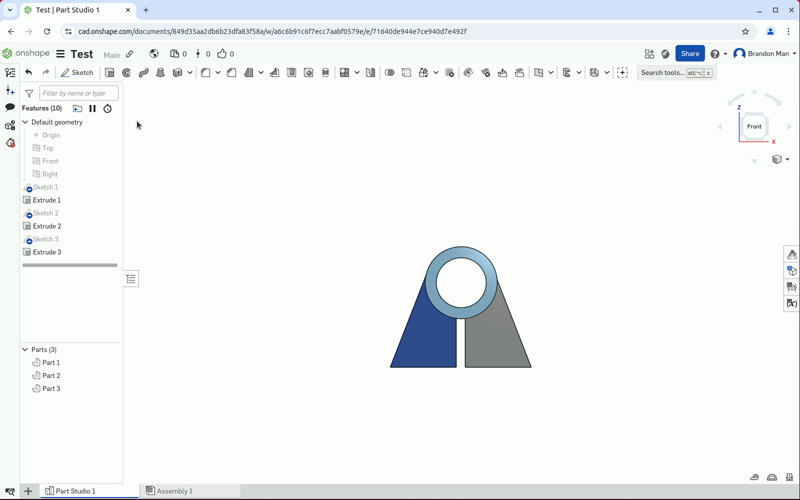
mouse_move(73, 189)
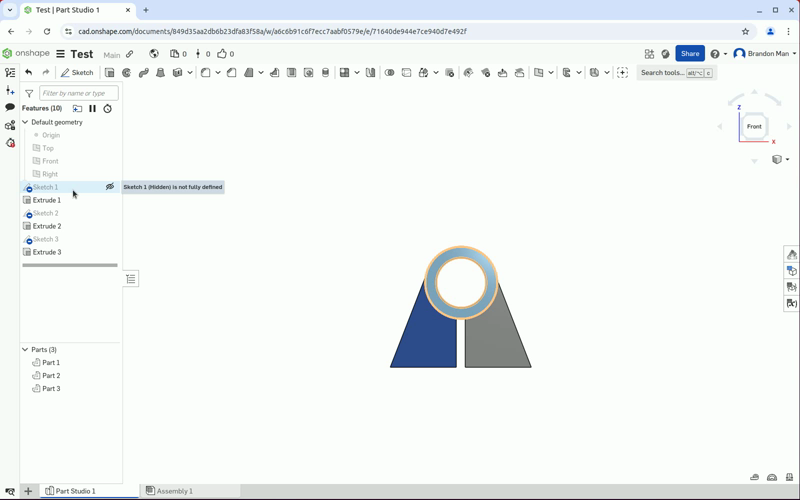
click(73, 189)
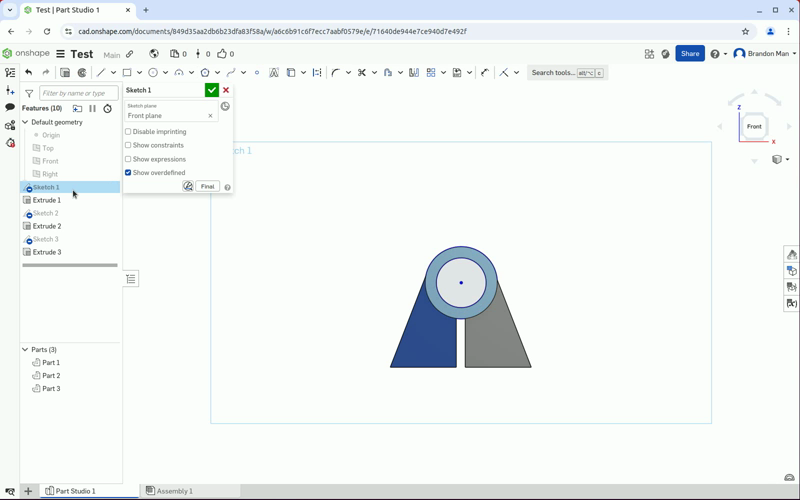
mouse_move(229, 92)
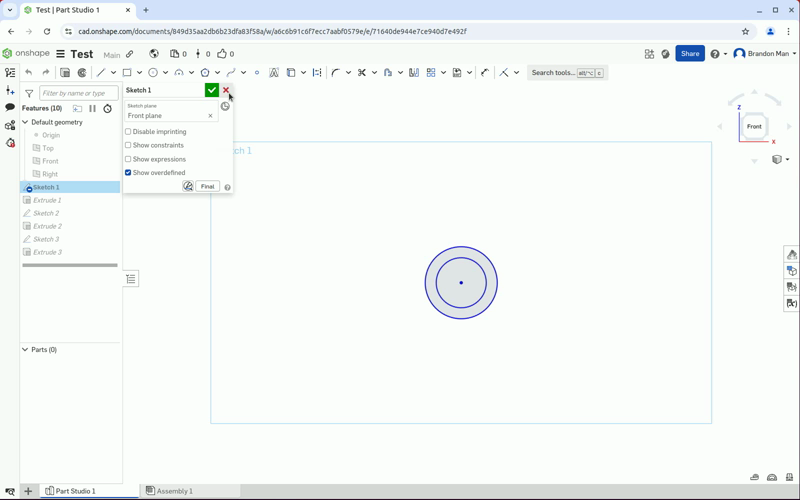
click(229, 92)
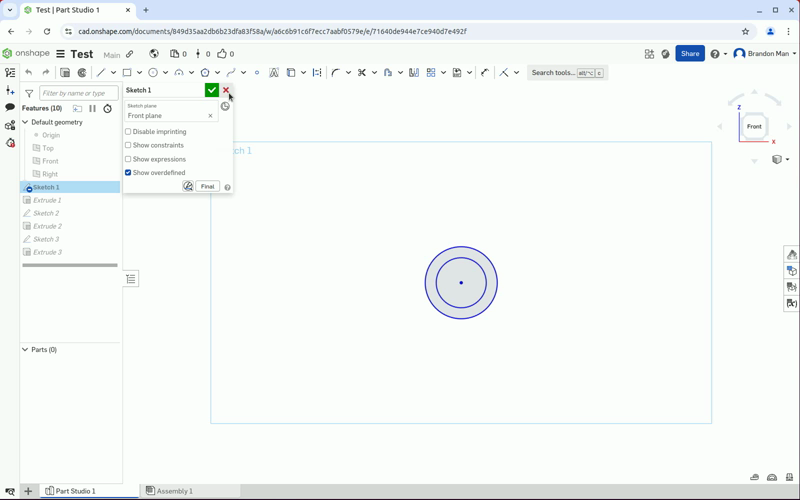
key(shift+s)
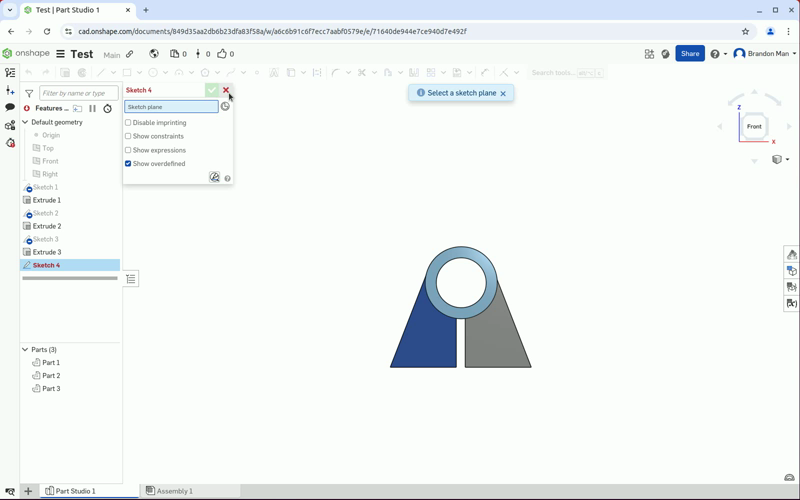
mouse_move(73, 163)
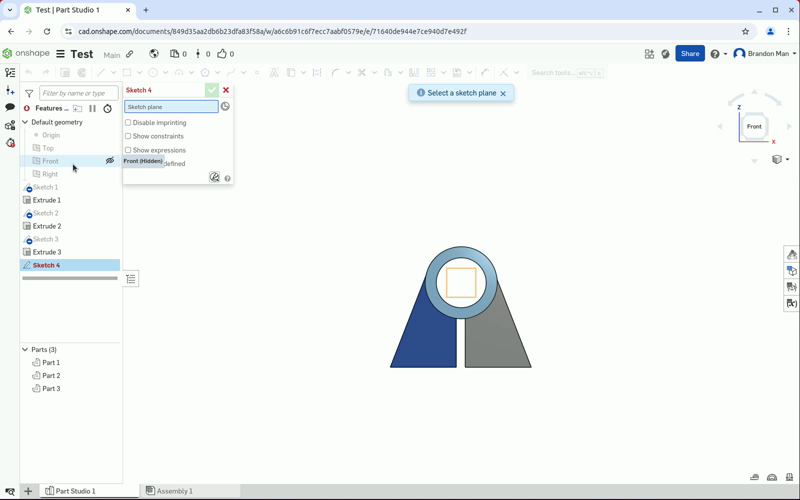
click(73, 163)
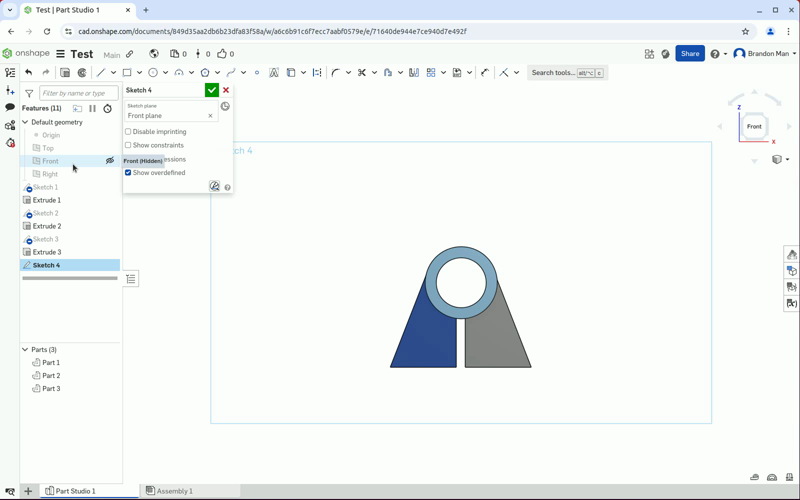
mouse_move(73, 352)
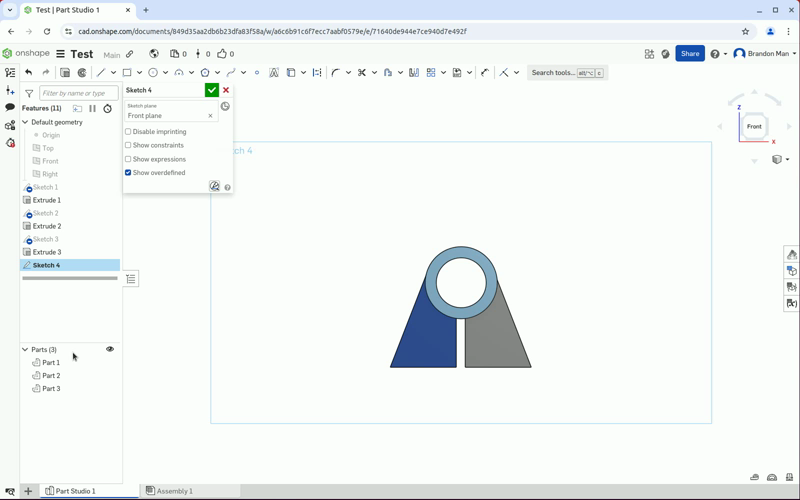
key(y)
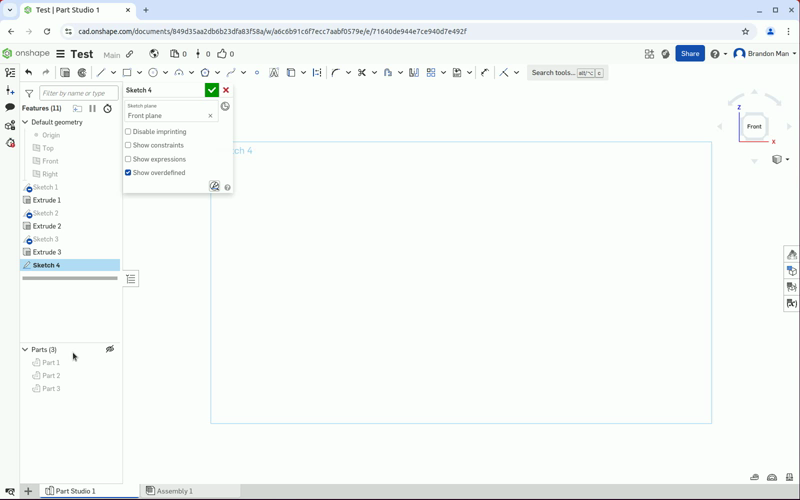
key(l)
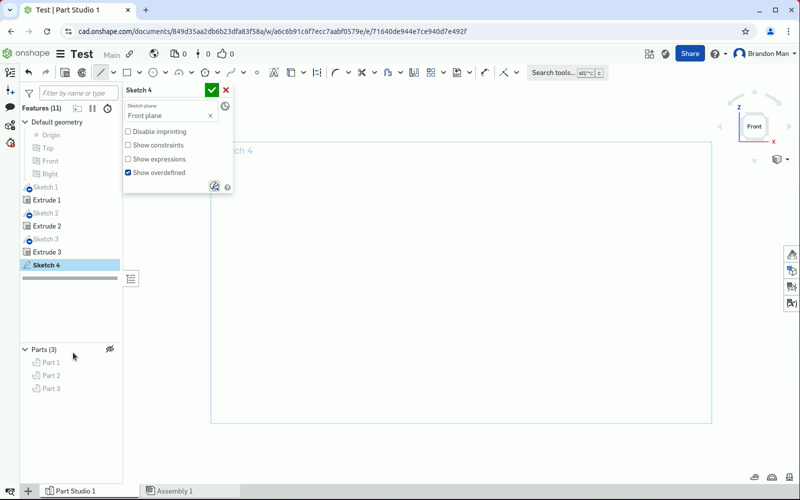
key_down(shift)
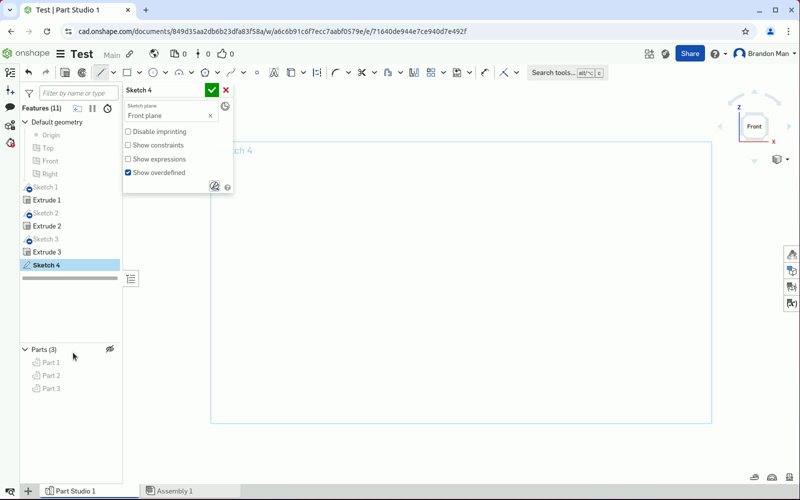
mouse_move(390, 395)
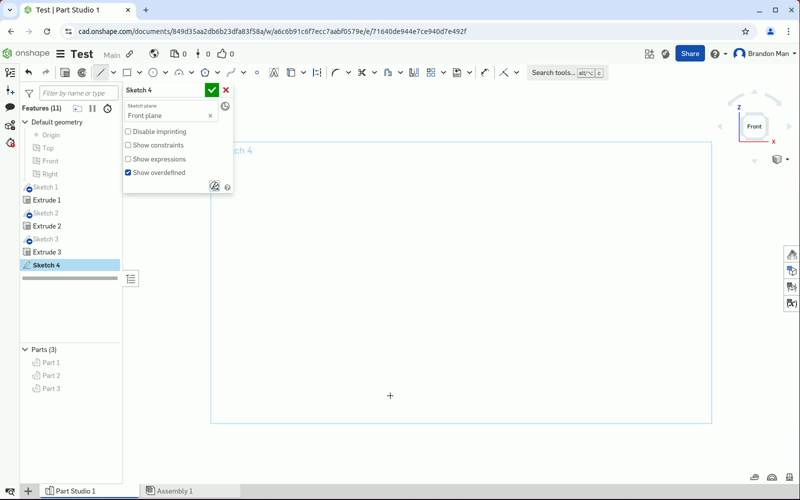
click(390, 395)
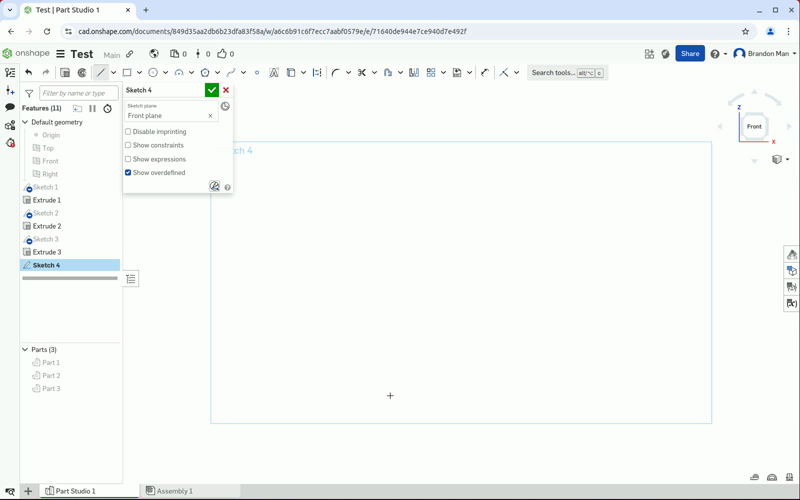
key_up(shift)
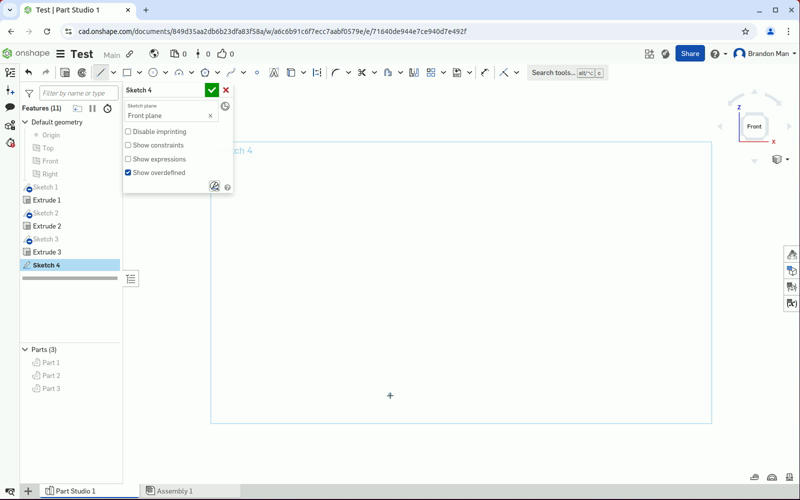
key_down(shift)
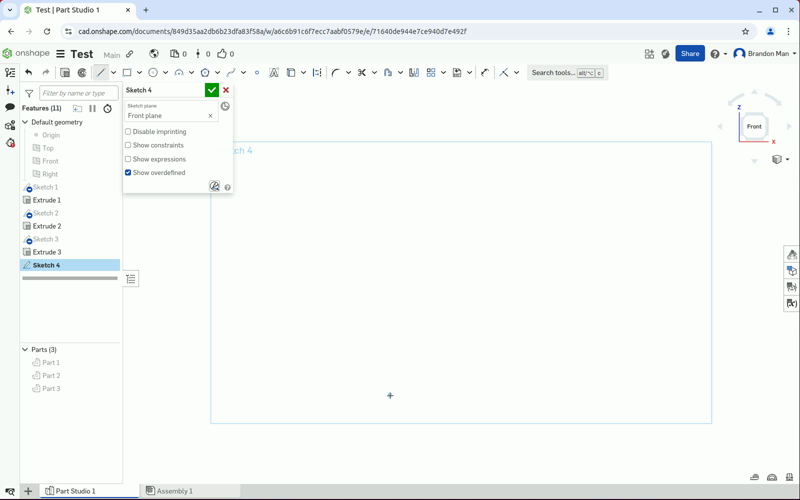
mouse_move(530, 395)
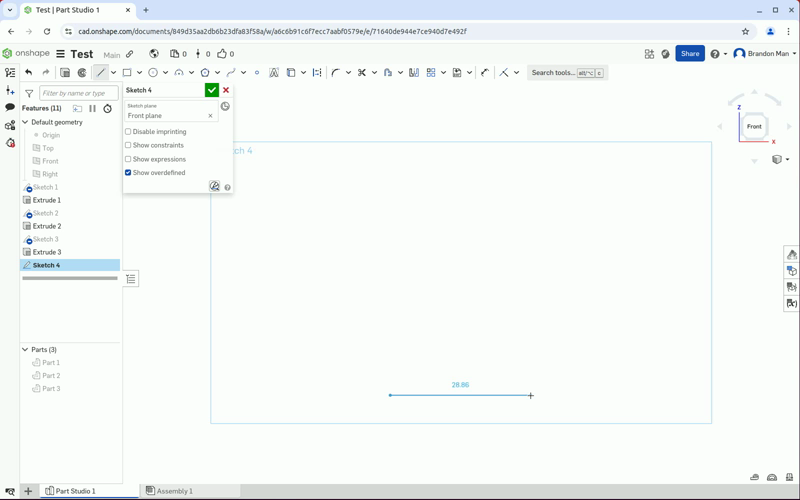
click(530, 395)
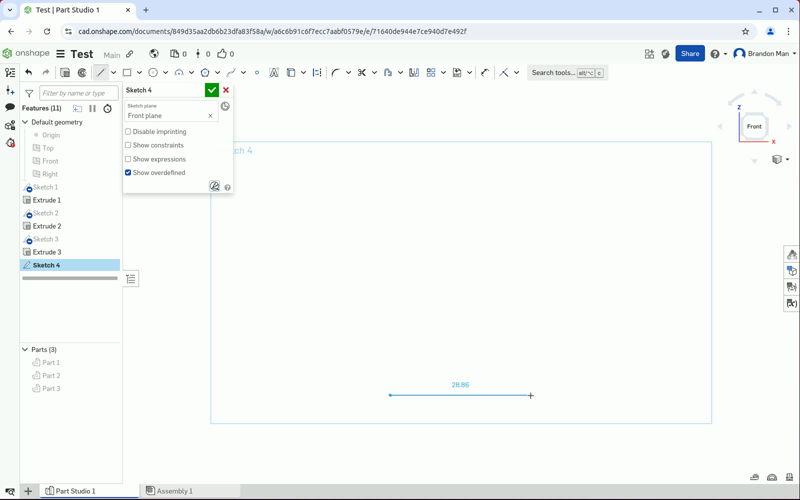
key_up(shift)
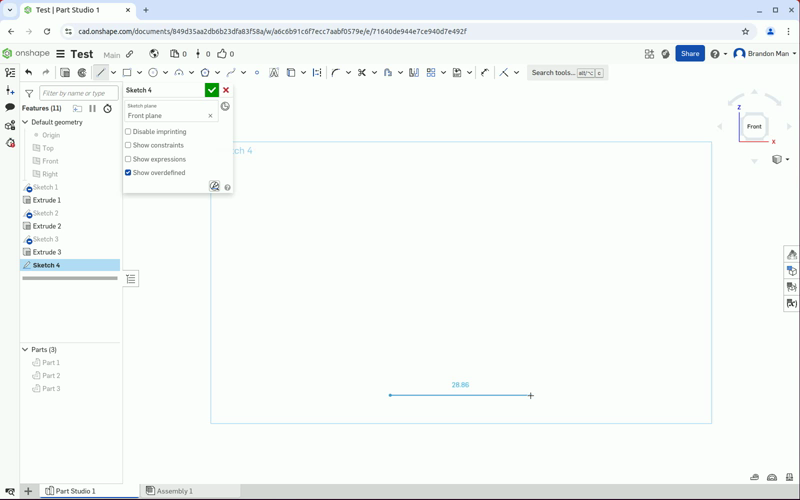
key_down(shift)
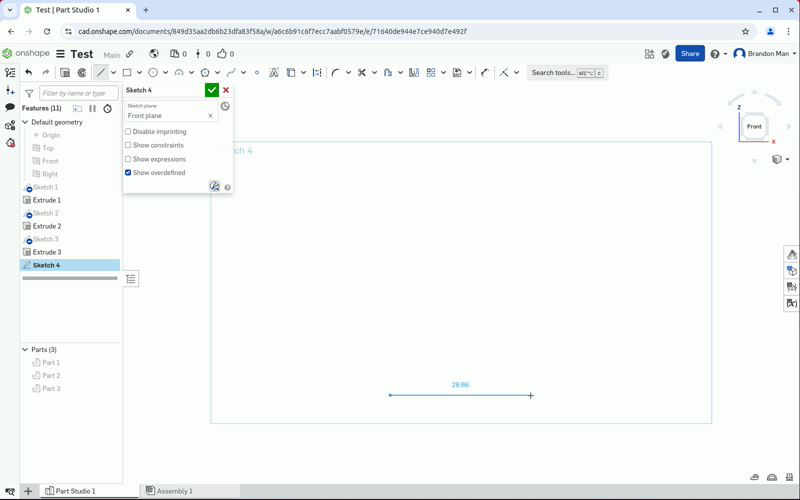
mouse_move(560, 395)
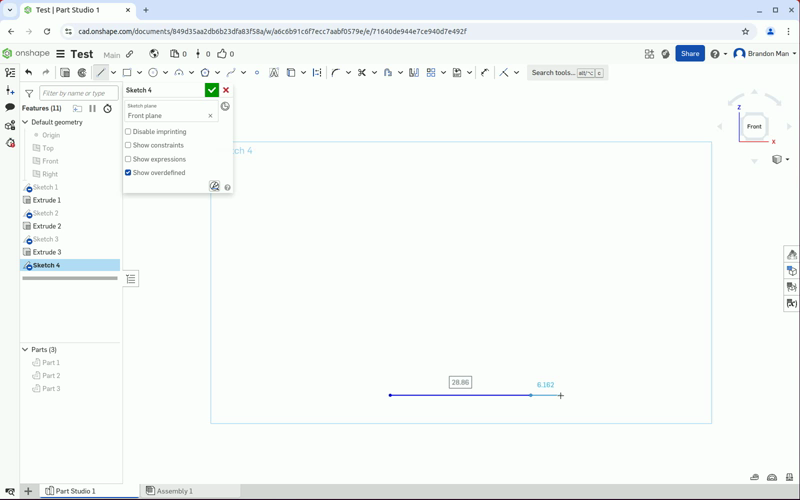
mouse_move(530, 367)
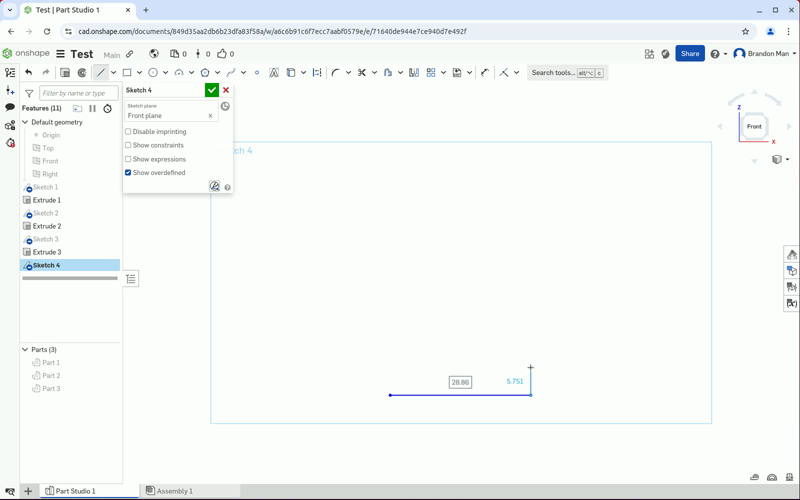
click(530, 367)
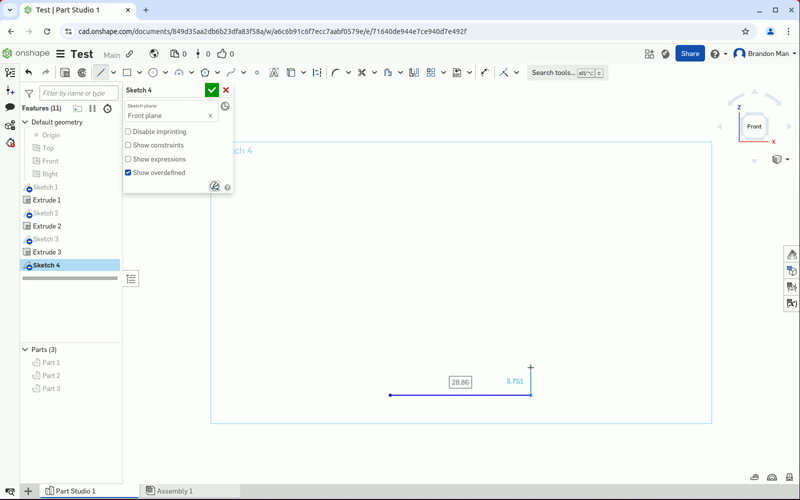
key_up(shift)
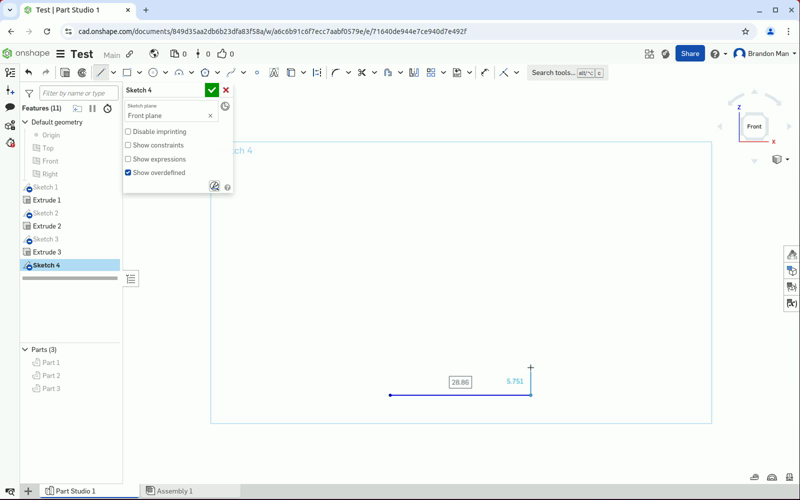
key_down(shift)
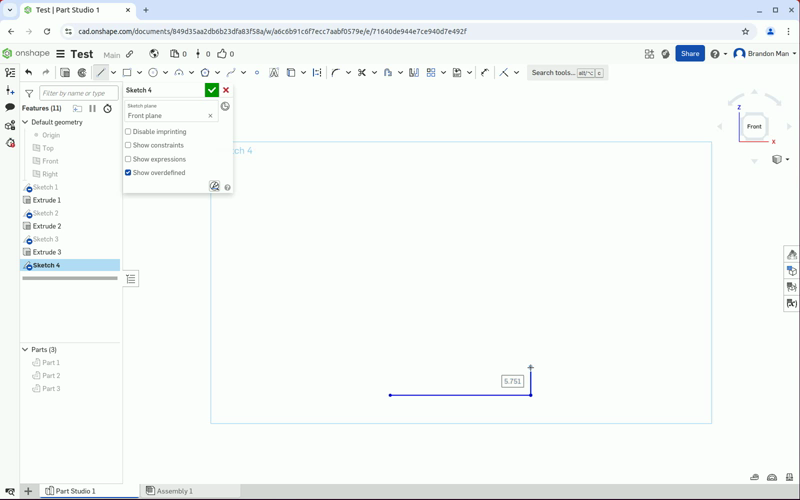
mouse_move(465, 367)
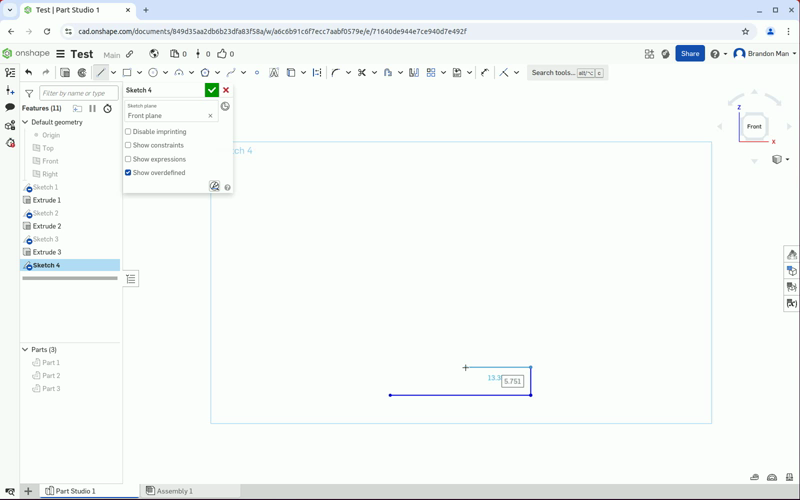
click(465, 367)
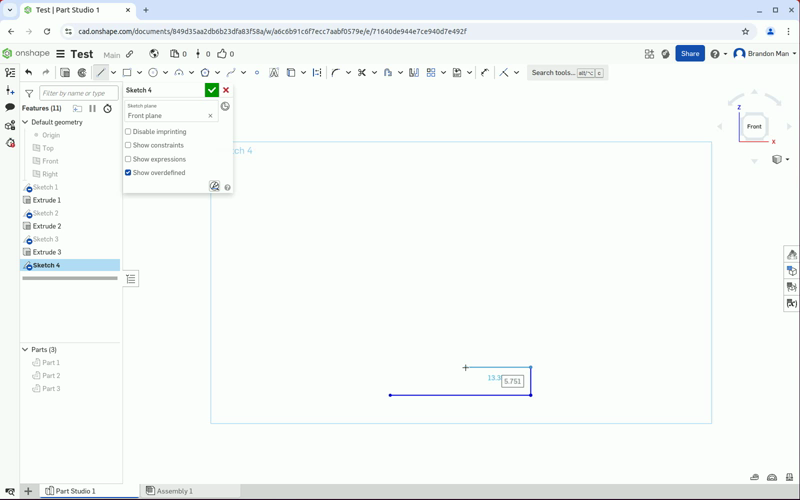
key_up(shift)
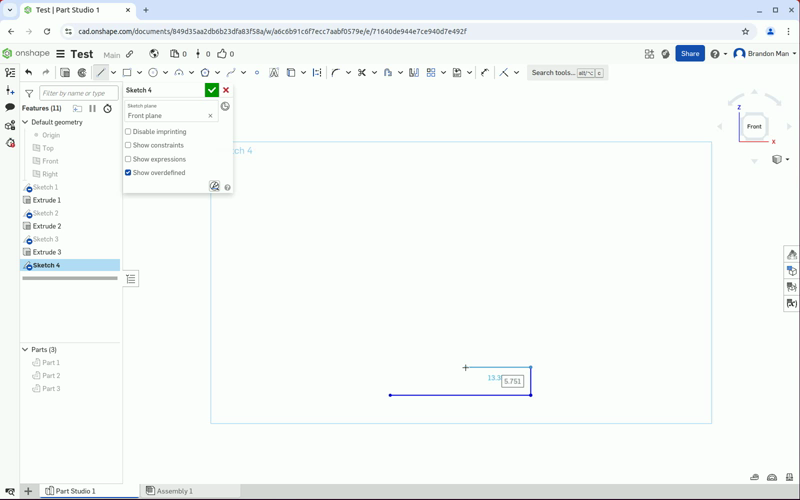
key_down(shift)
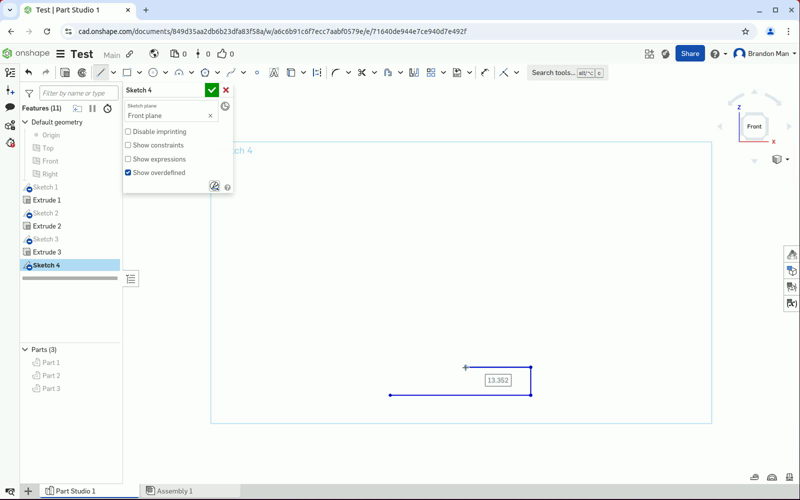
mouse_move(495, 367)
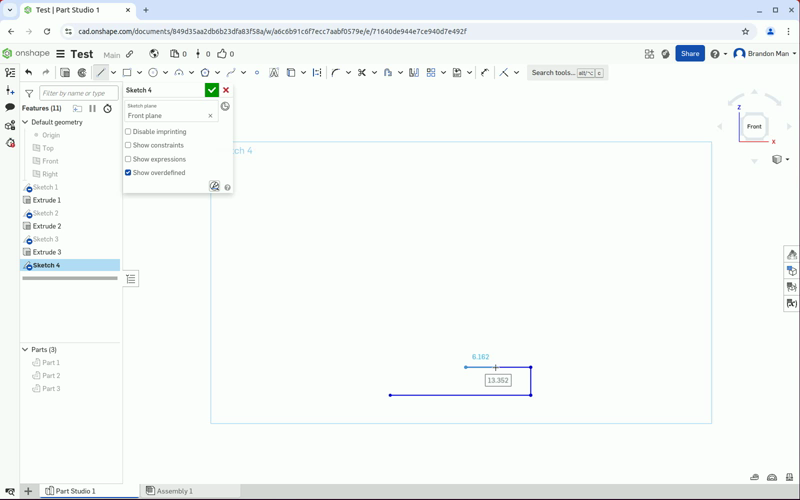
mouse_move(455, 367)
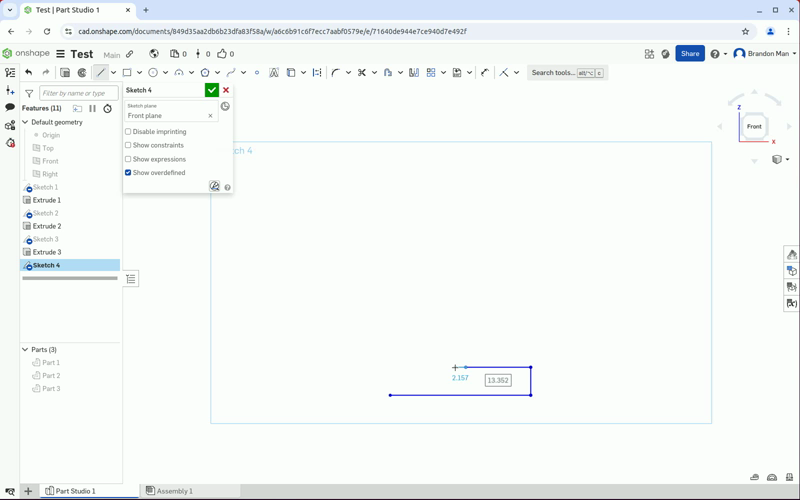
click(455, 367)
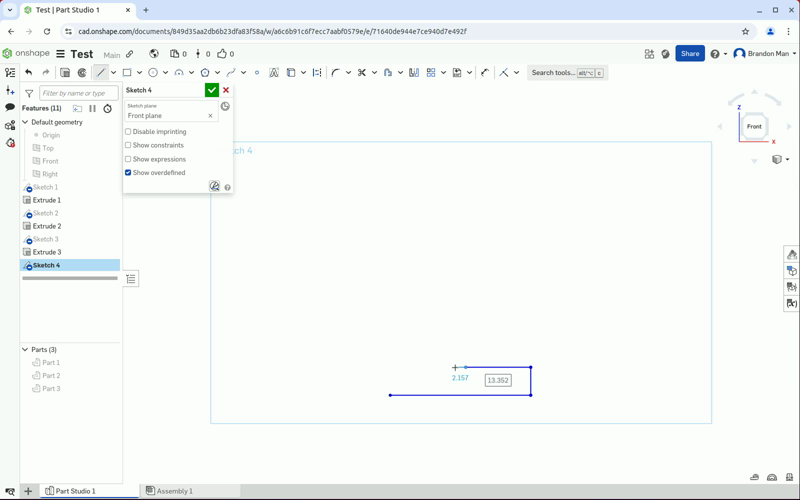
key_up(shift)
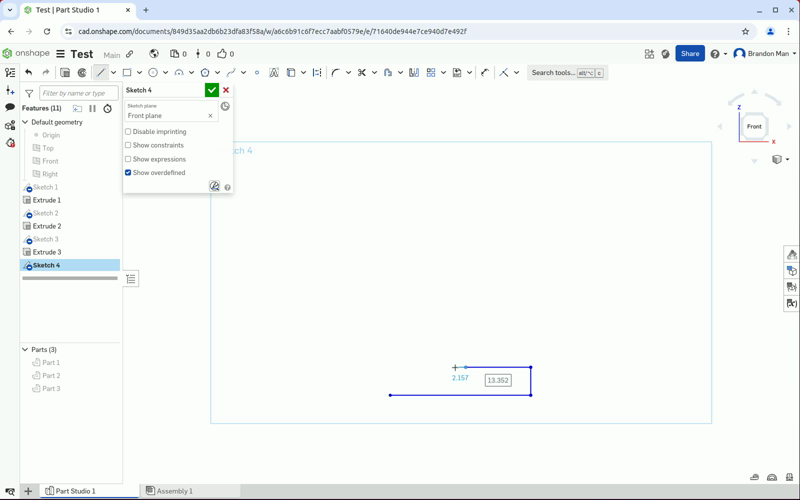
key_down(shift)
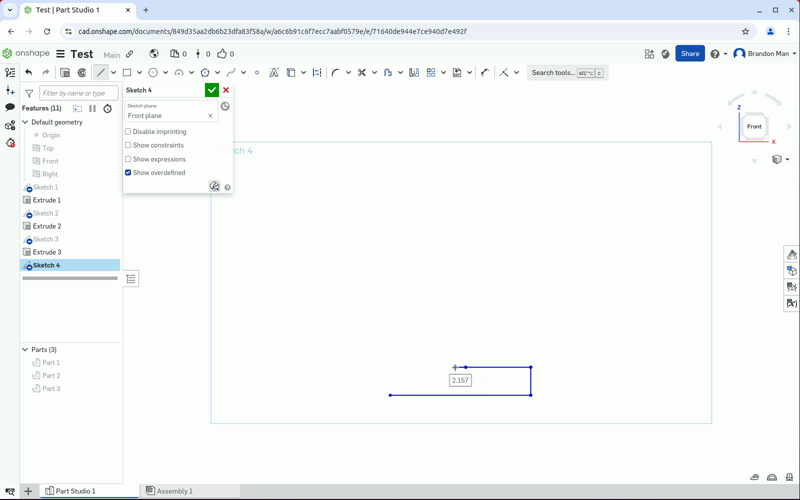
mouse_move(390, 367)
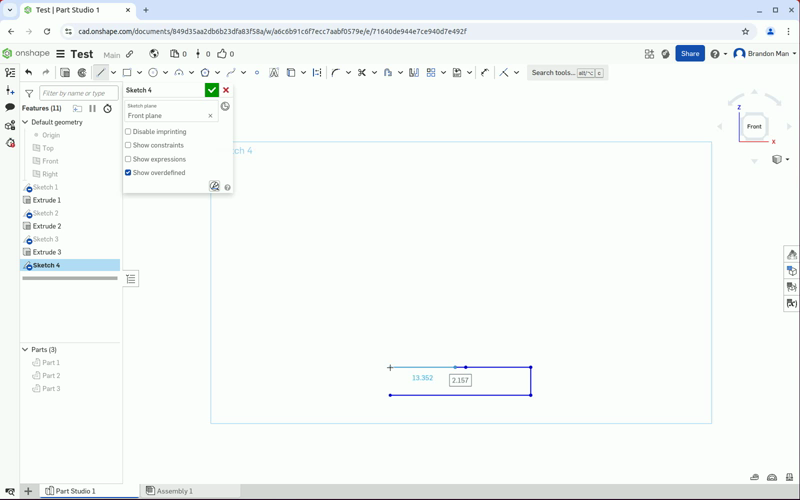
click(390, 367)
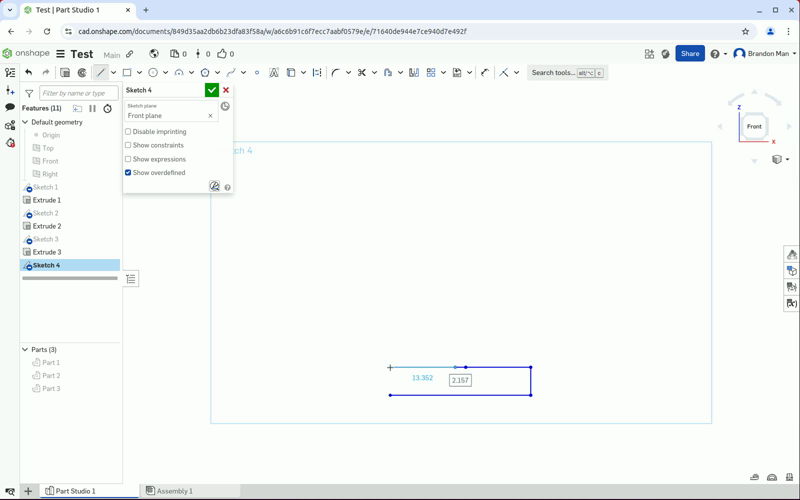
key_up(shift)
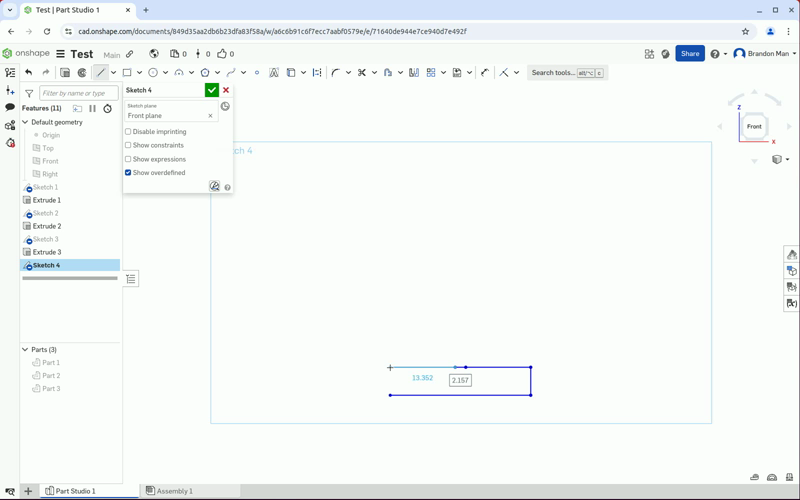
mouse_move(420, 367)
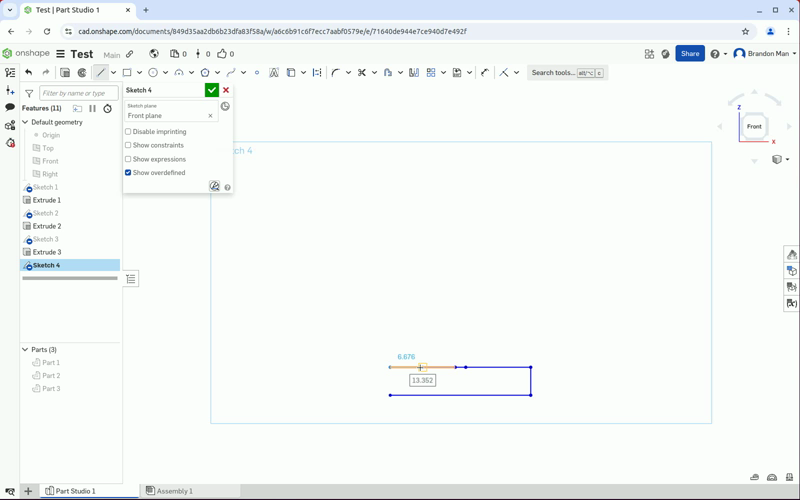
key_down(shift)
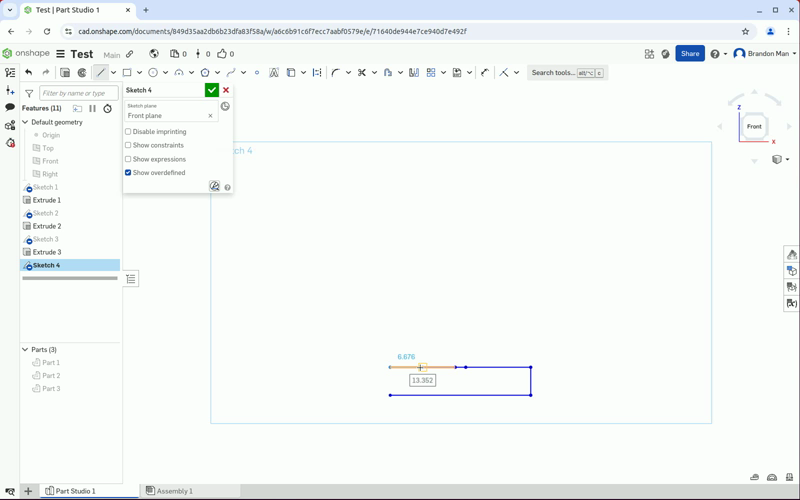
mouse_move(390, 395)
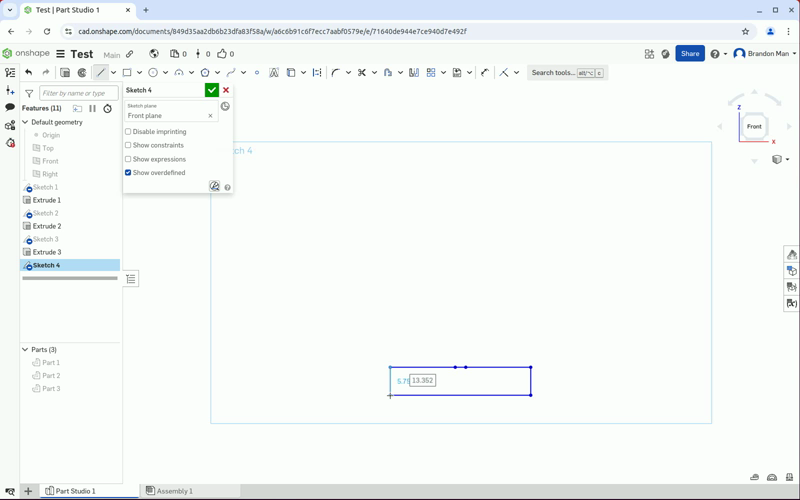
key_up(shift)
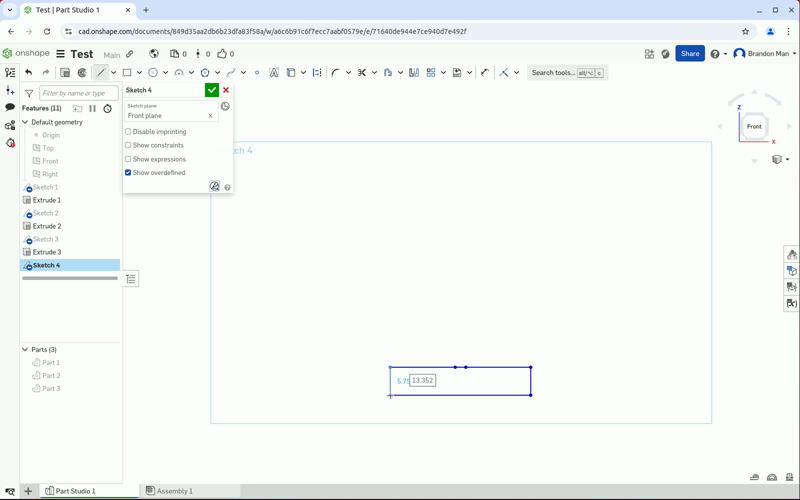
click(390, 395)
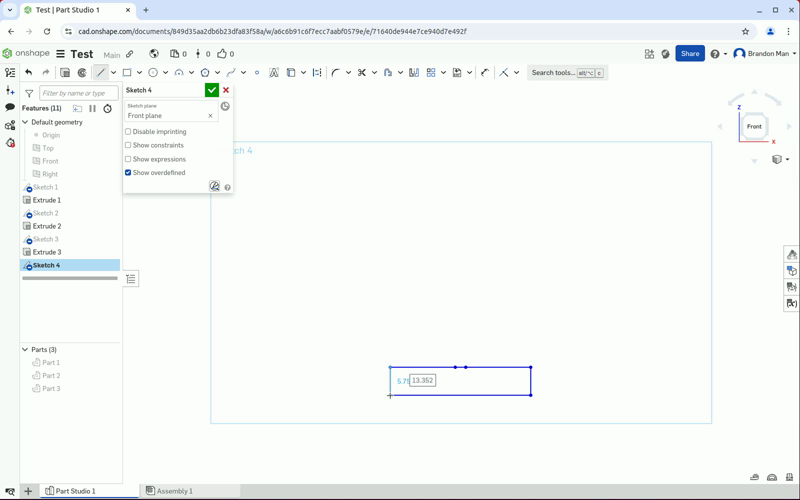
key(esc)
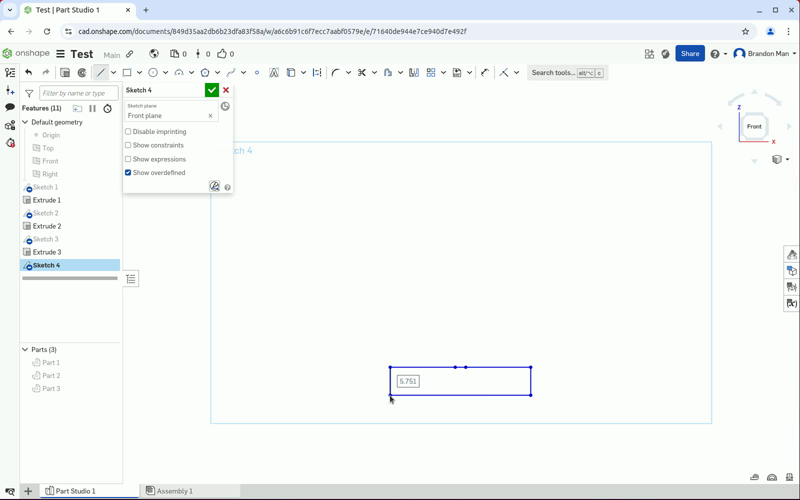
mouse_move(397, 386)
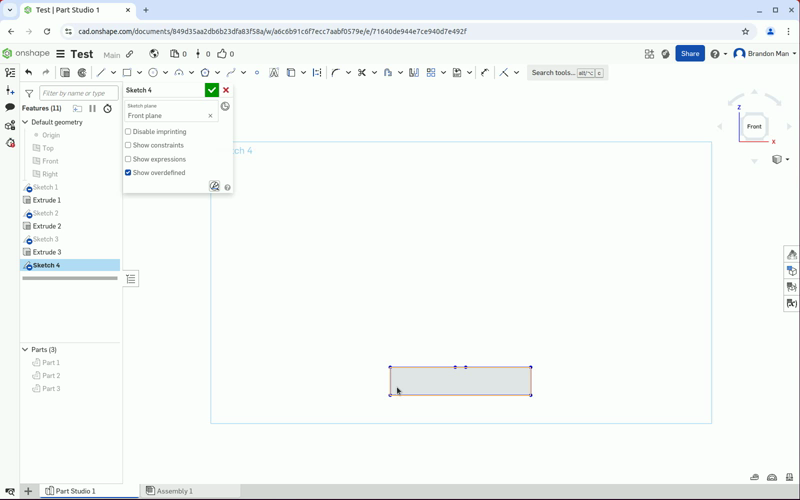
click(397, 386)
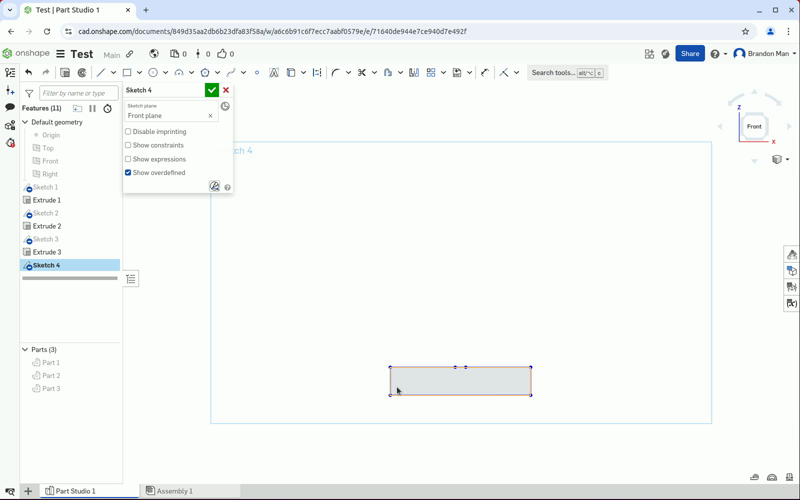
mouse_move(73, 352)
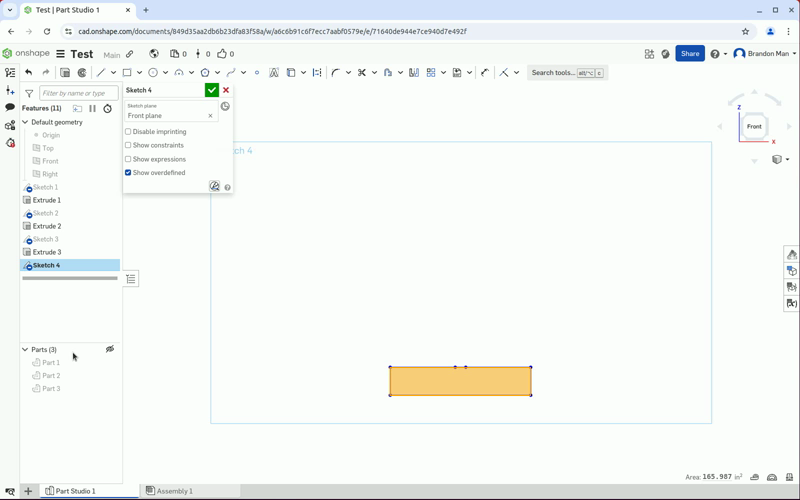
key(shift+y)
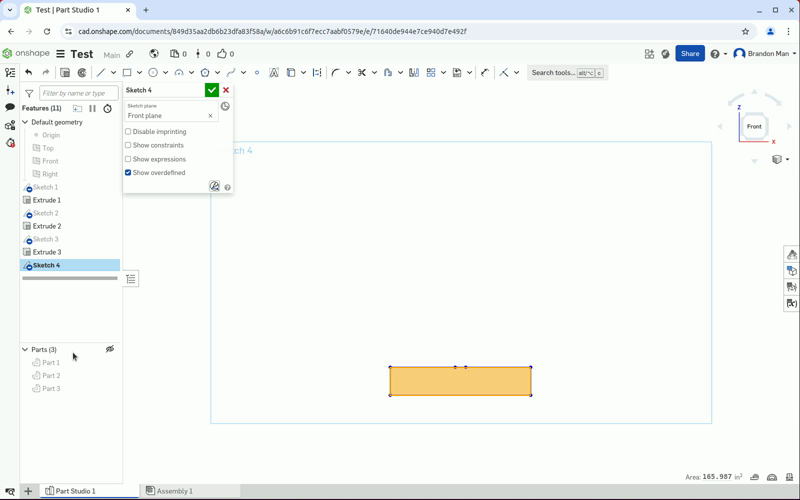
key(shift+e)
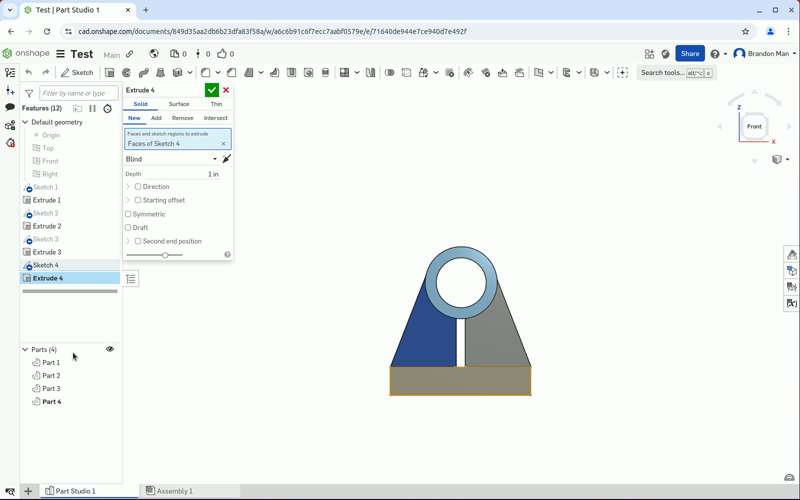
mouse_move(143, 106)
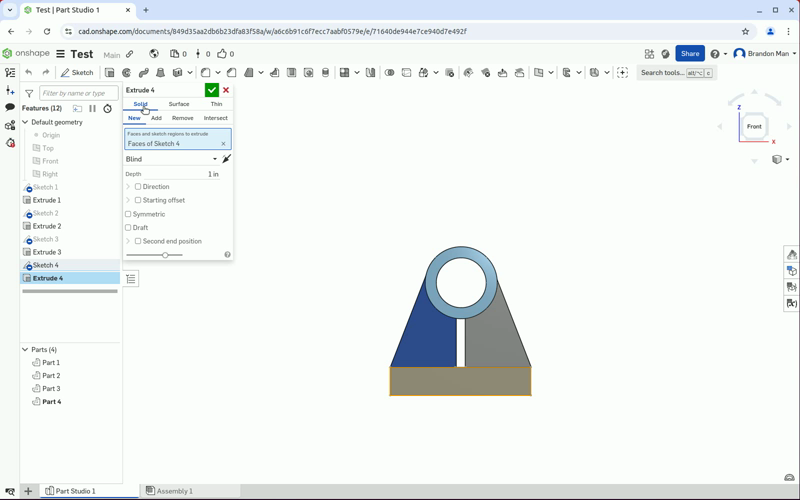
click(143, 106)
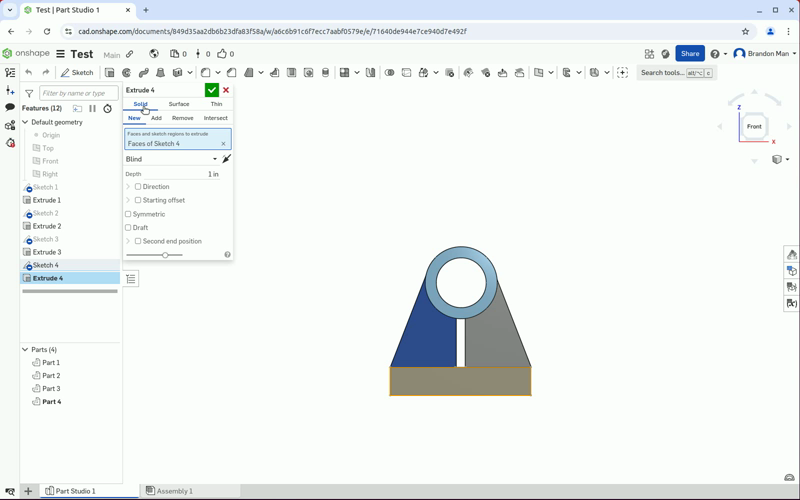
mouse_move(137, 120)
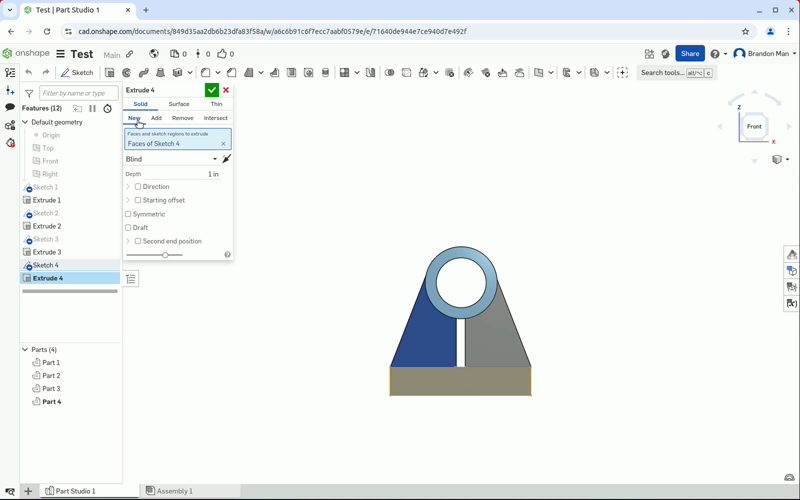
click(137, 120)
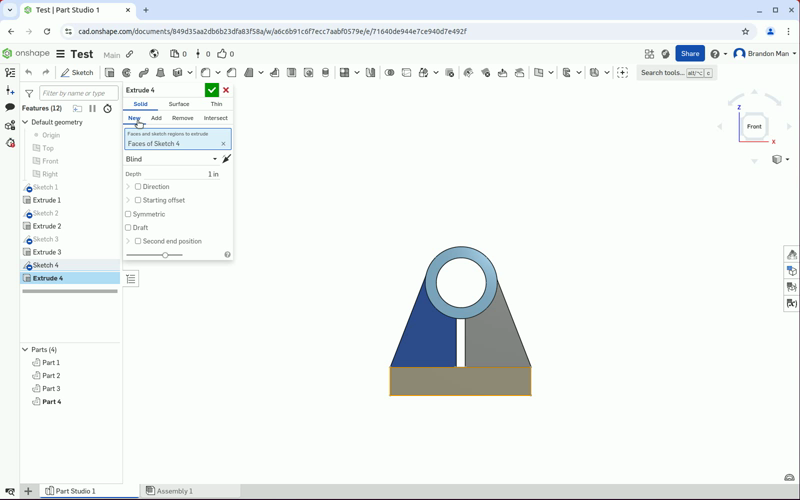
key(tab, 4)
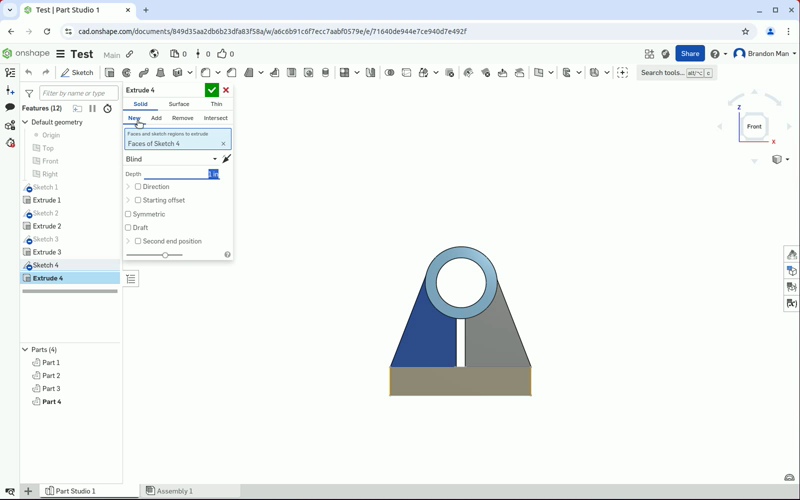
text(17.331)
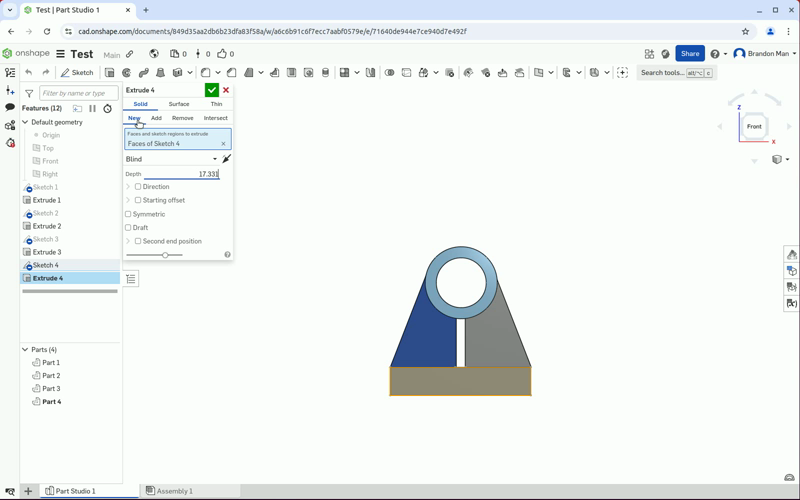
key(enter)
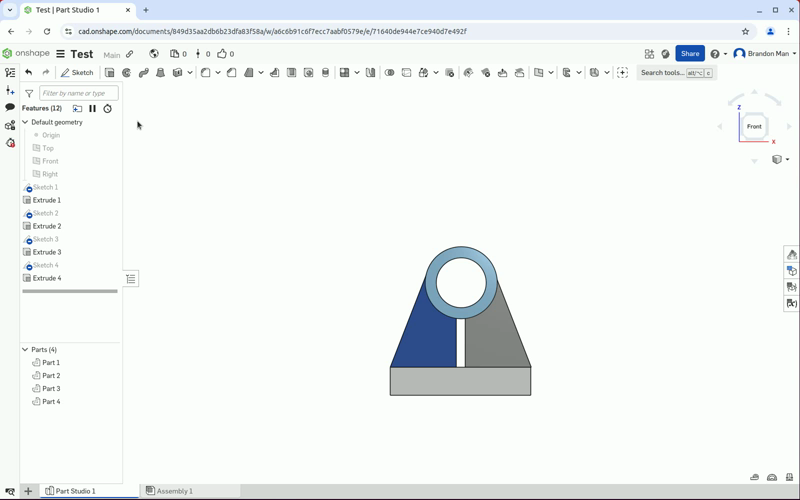
key(shift+h)
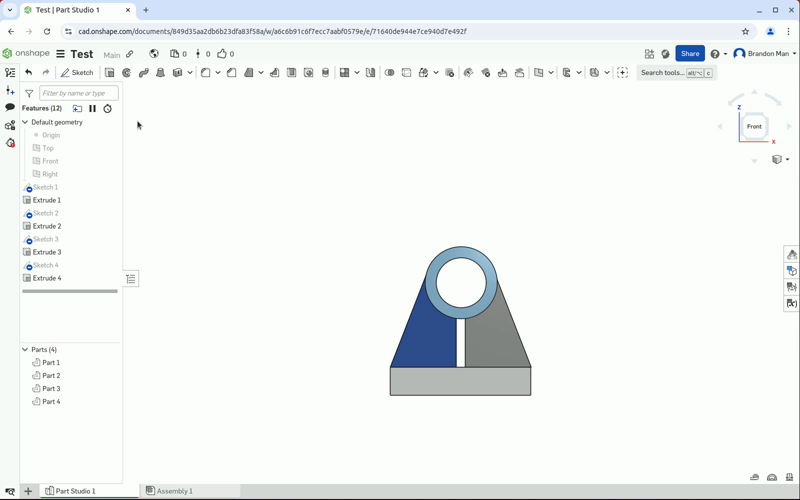
key(shift+h)
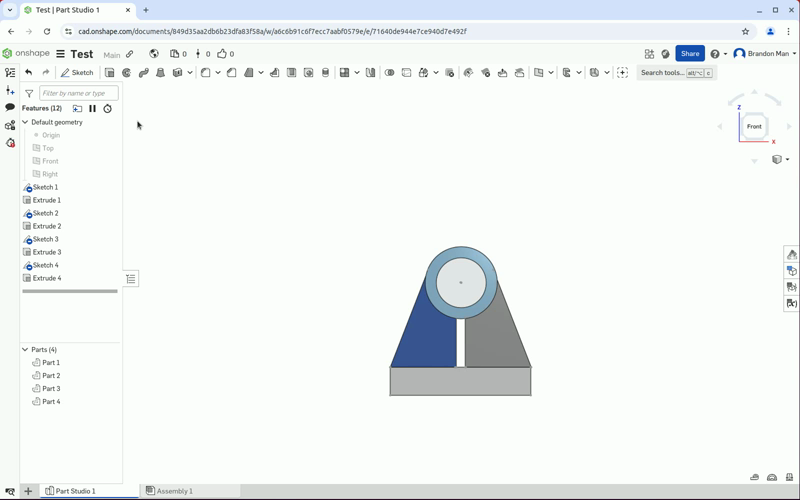
key(shift+7)
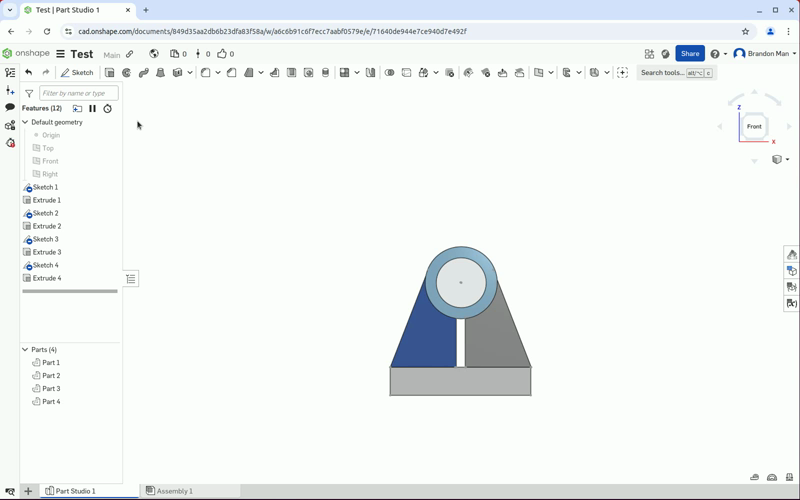
key(left, 2)
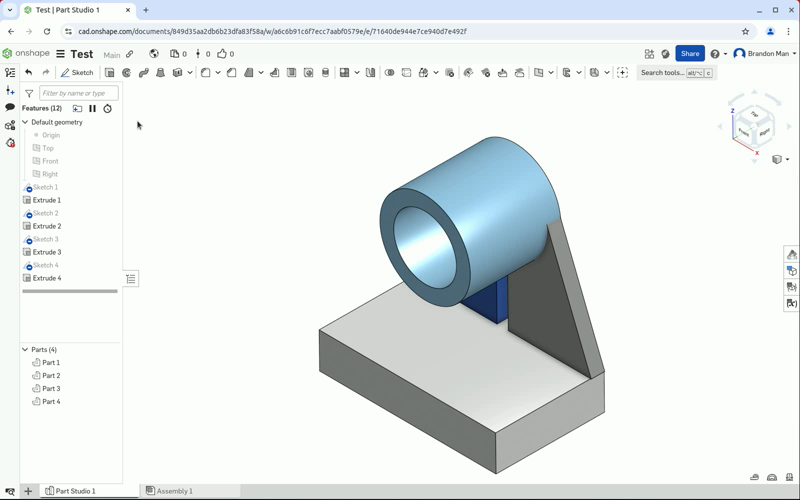
key(down, 2)
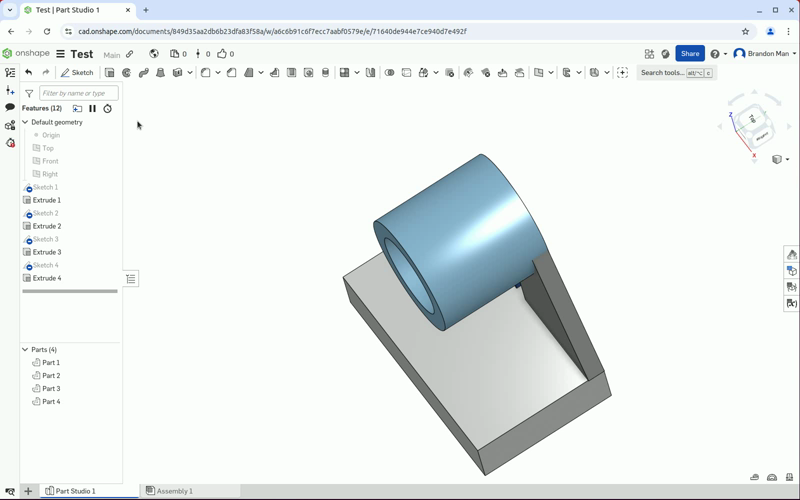
key(up, 2)
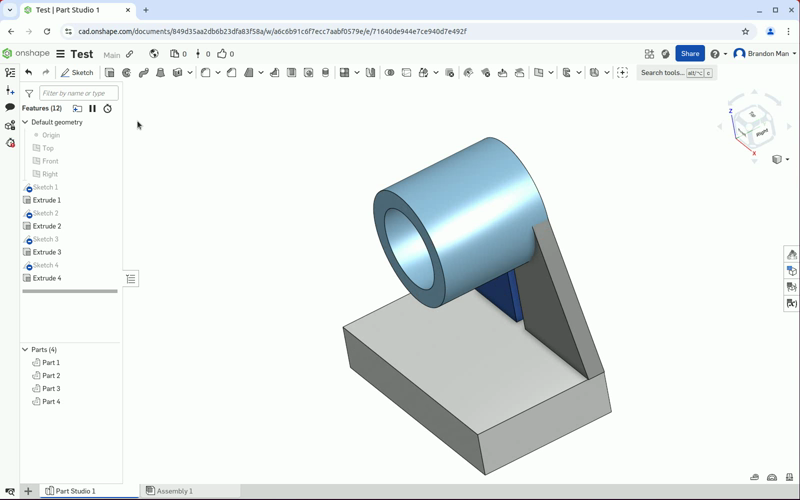
key(right, 2)
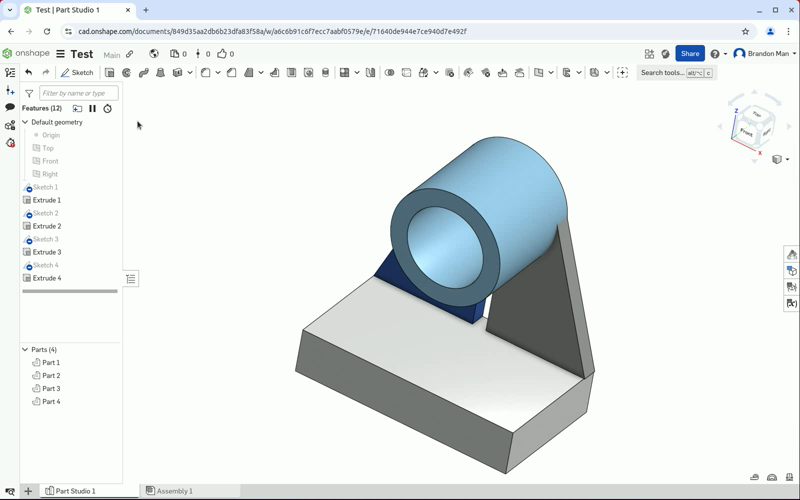
mouse_move(73, 189)
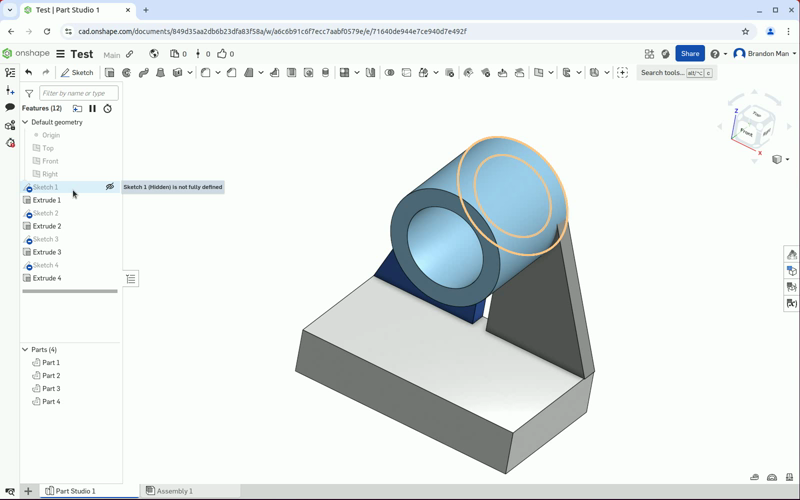
click(73, 189)